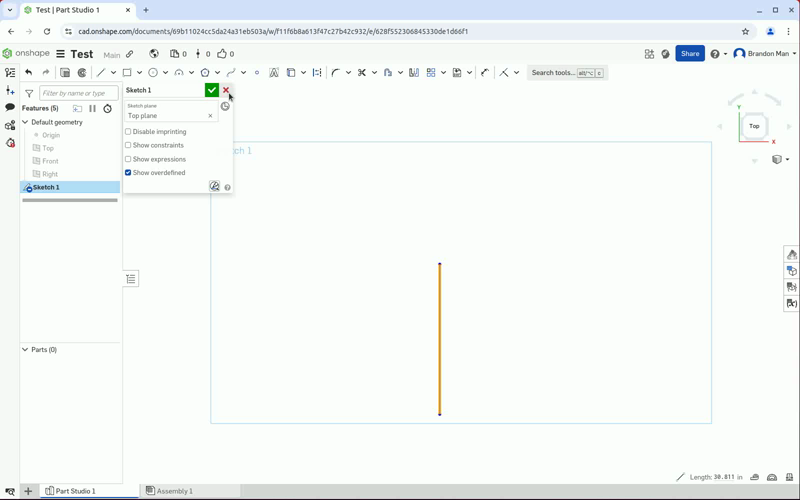
key(shift+h)
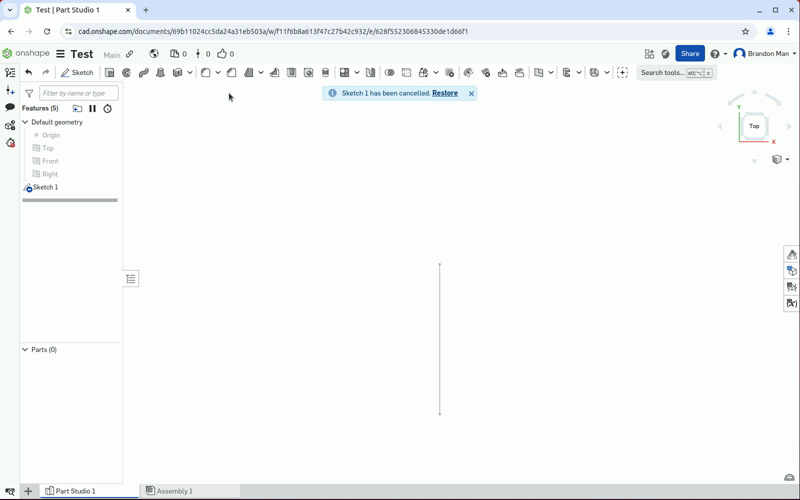
mouse_move(73, 352)
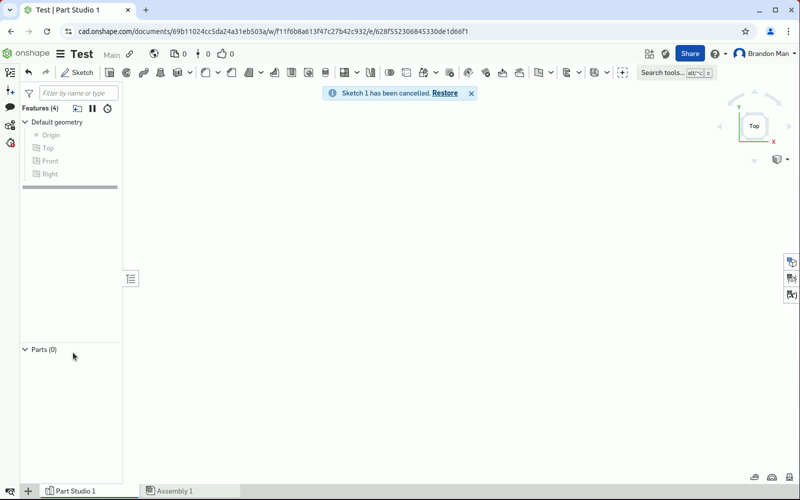
key(y)
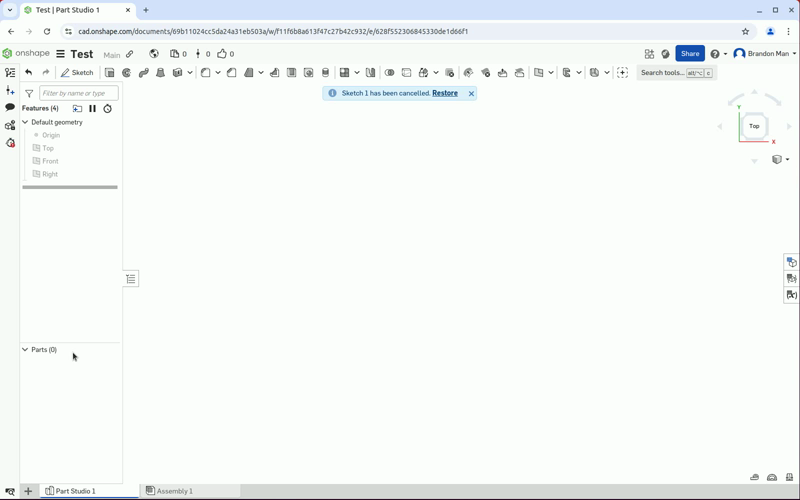
key(shift+p)
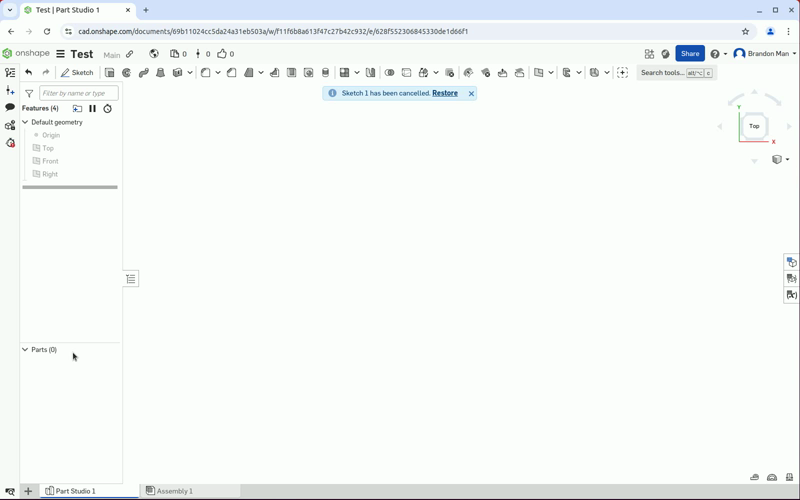
key(space)
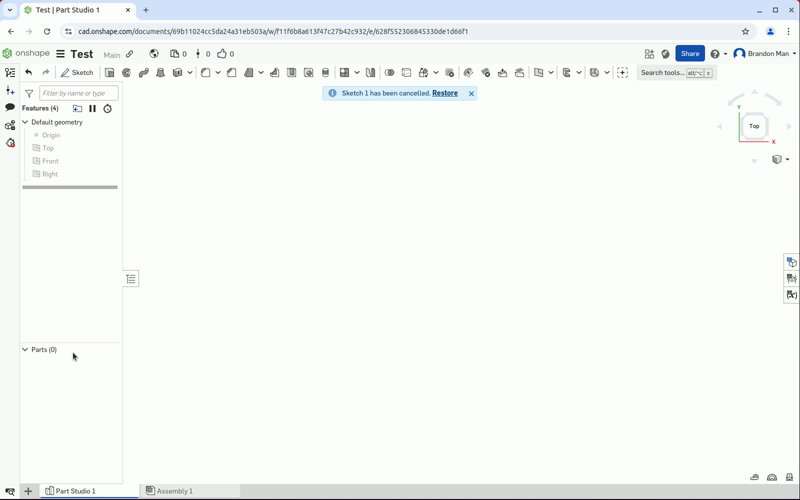
key_down(shift)
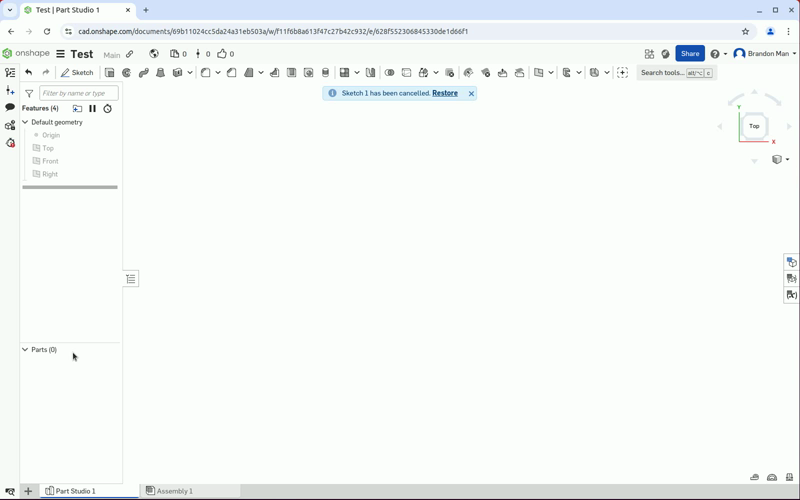
key(up)
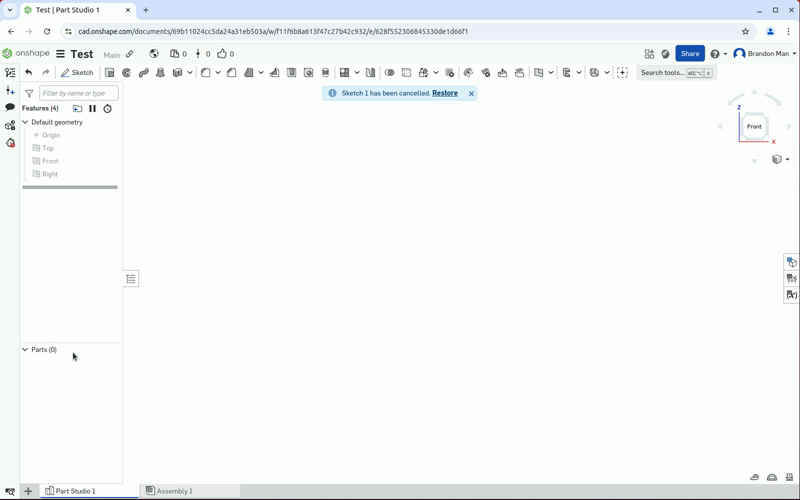
key_up(shift)
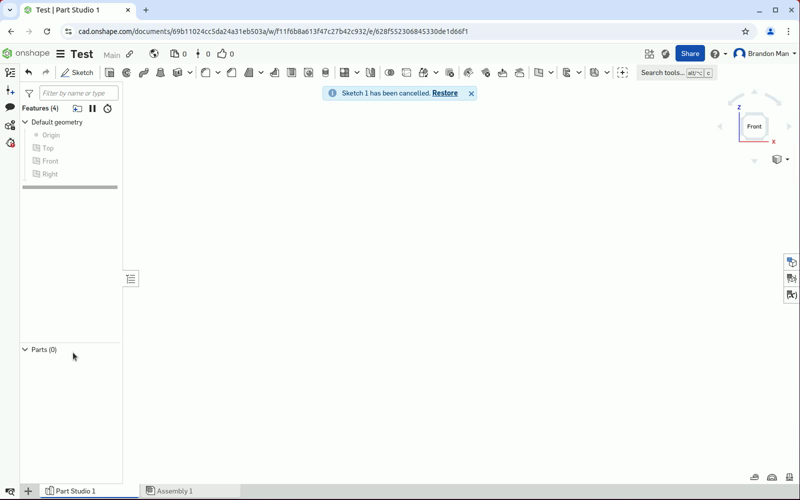
key(space)
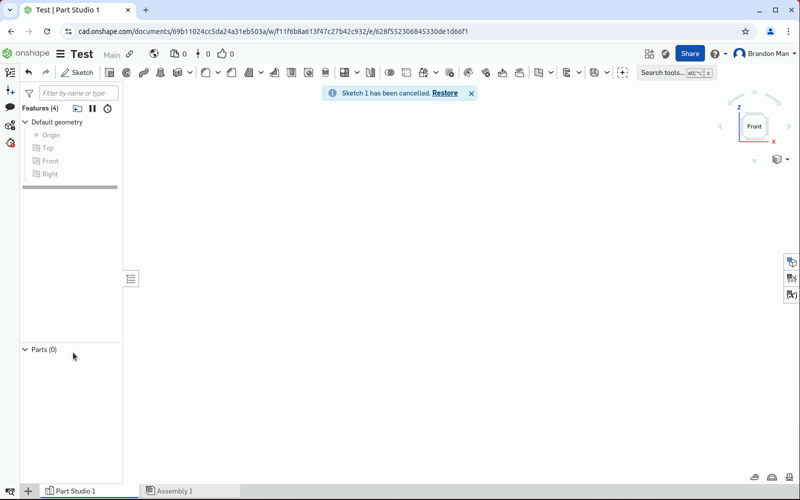
key_down(shift)
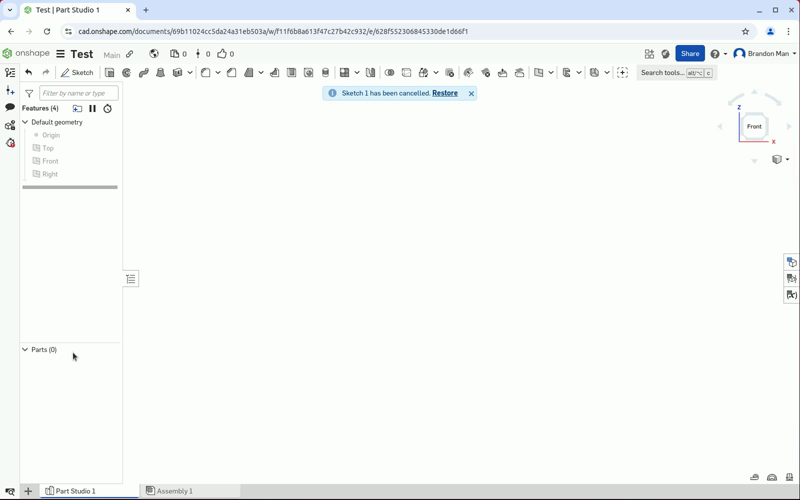
key(left)
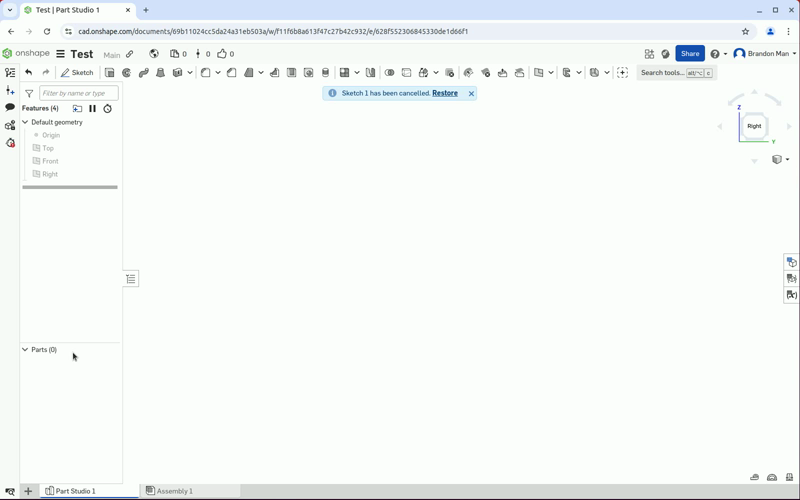
key_up(shift)
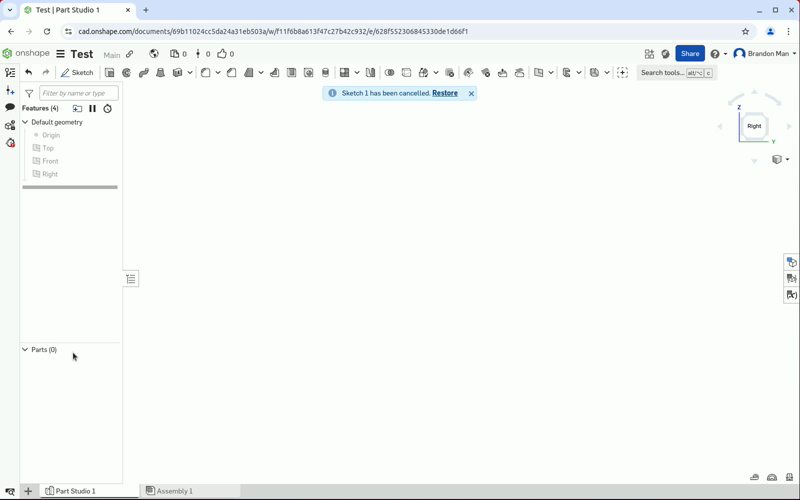
mouse_move(73, 352)
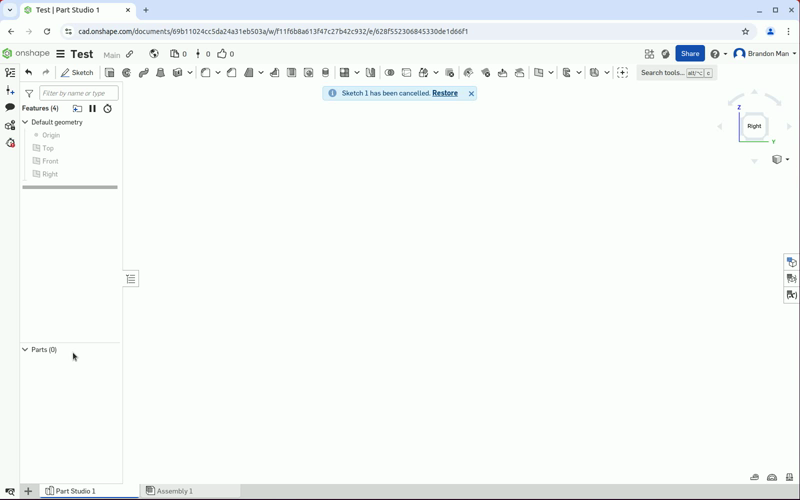
key(shift+y)
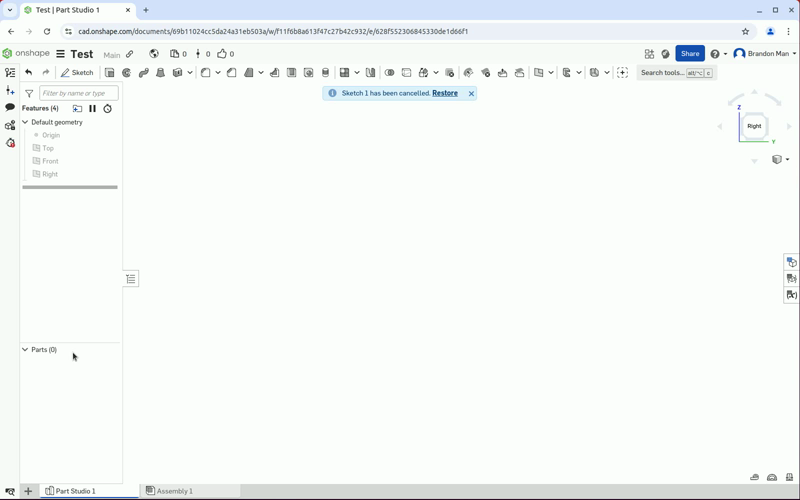
key(shift+s)
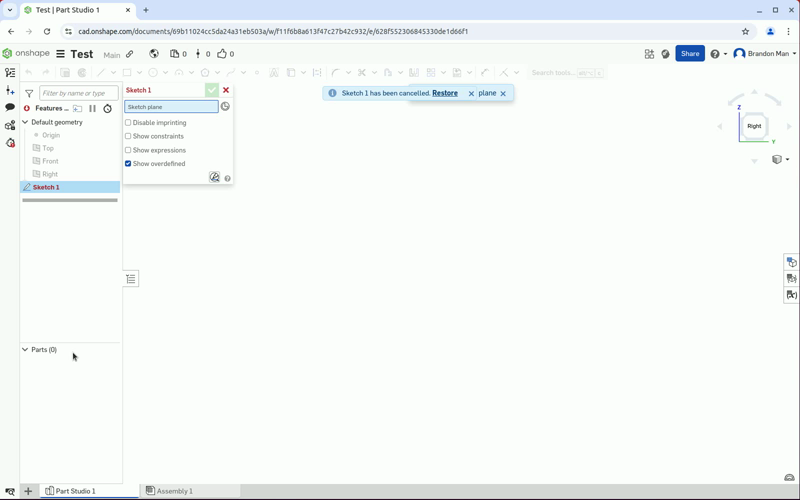
mouse_move(73, 176)
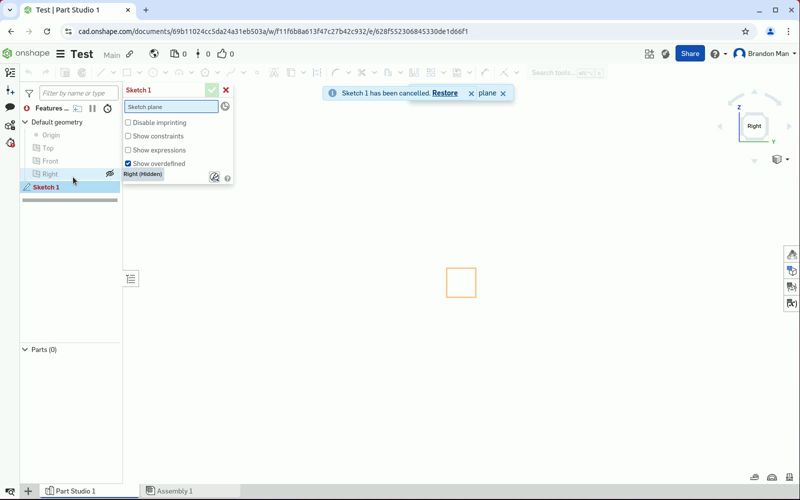
click(73, 176)
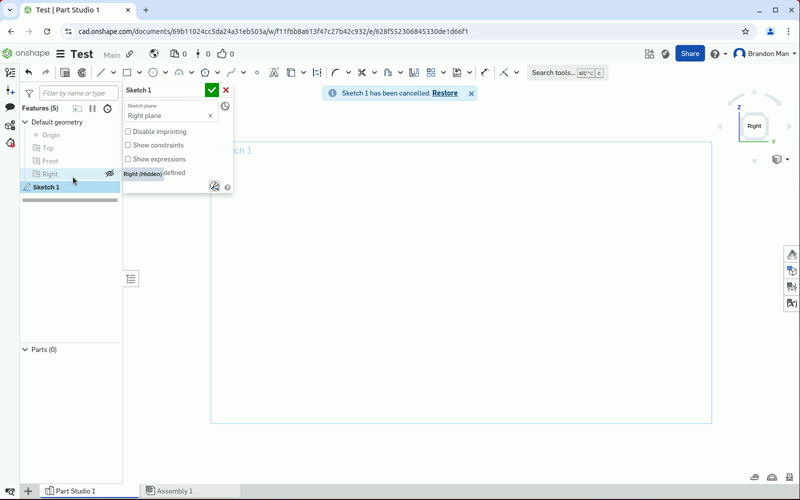
mouse_move(73, 352)
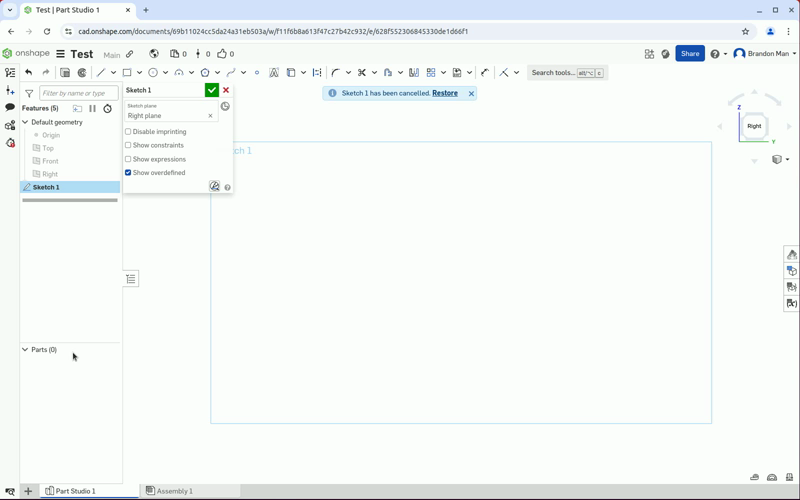
key(y)
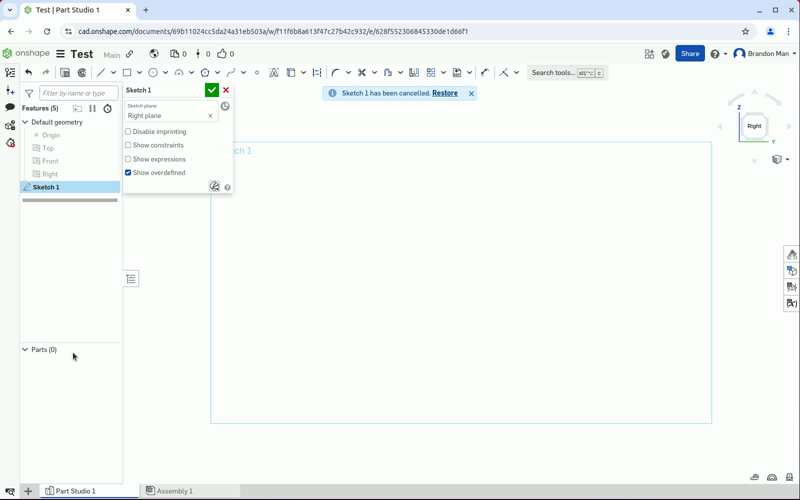
key(c)
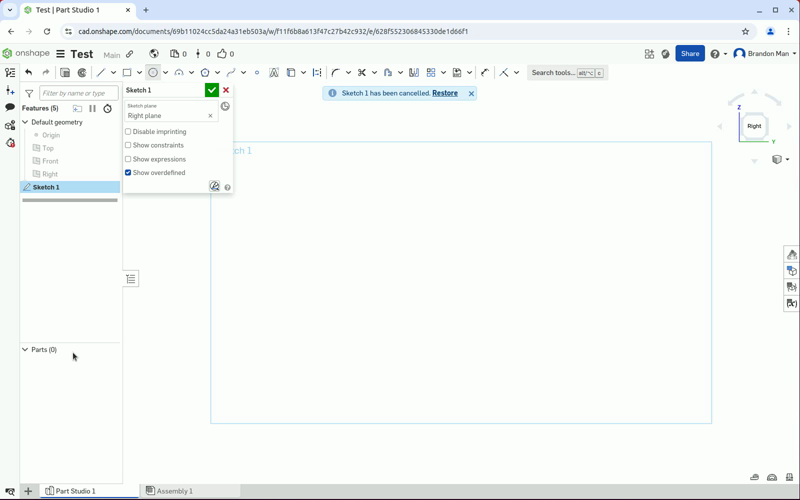
key_down(shift)
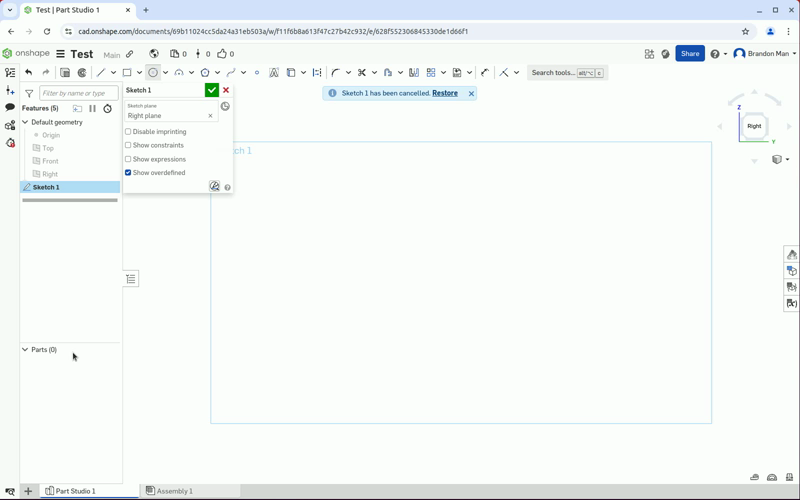
mouse_move(461, 282)
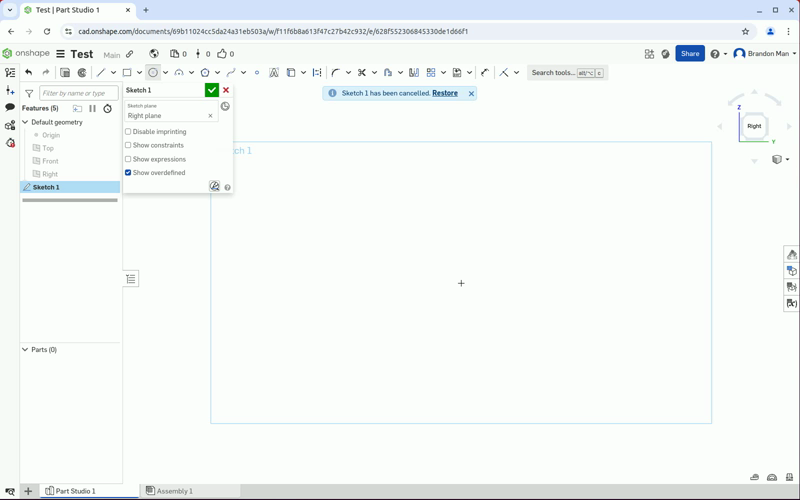
click(461, 282)
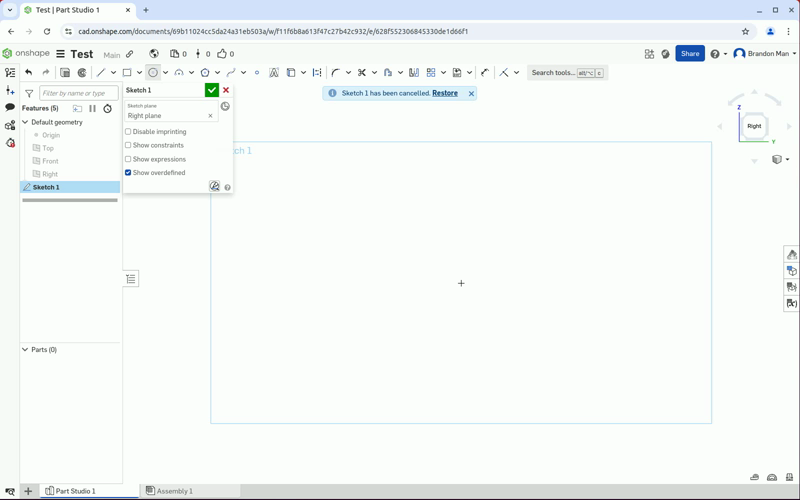
key_up(shift)
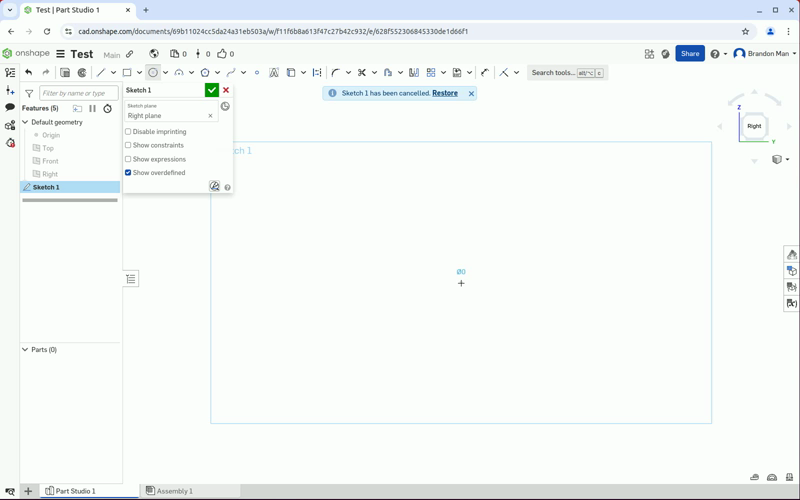
mouse_move(470, 282)
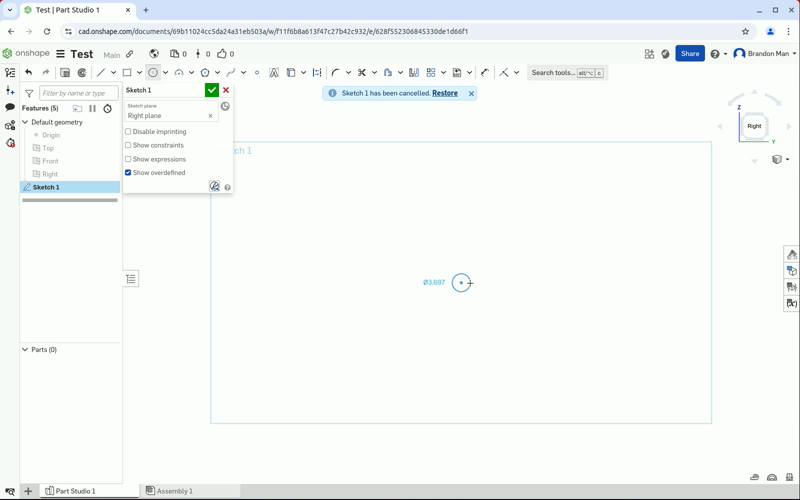
click(470, 282)
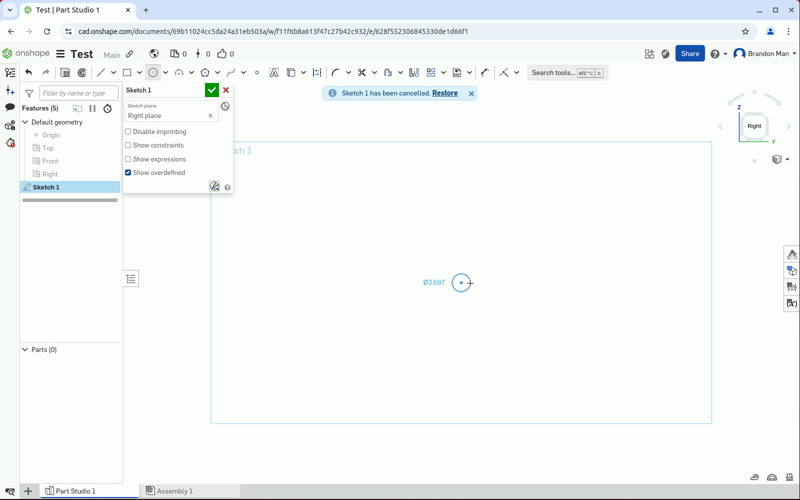
key(esc)
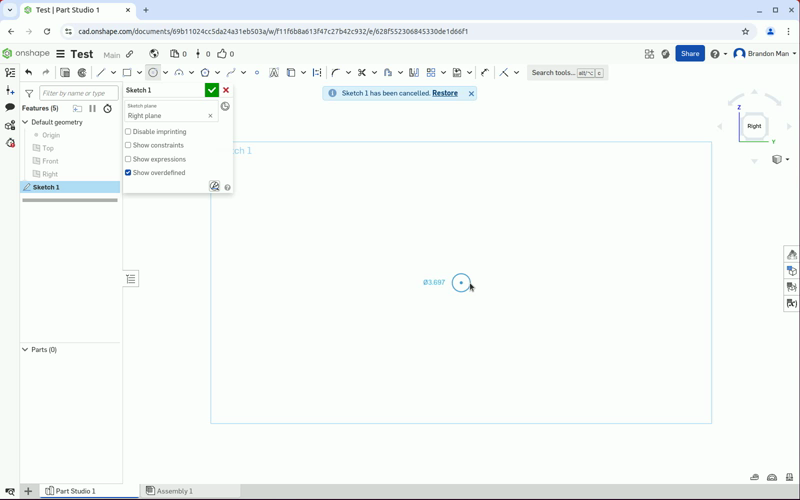
mouse_move(468, 287)
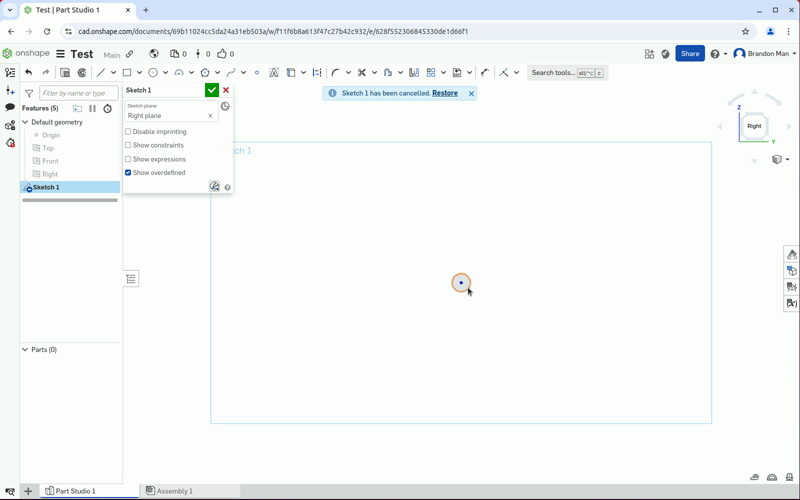
scroll(6)
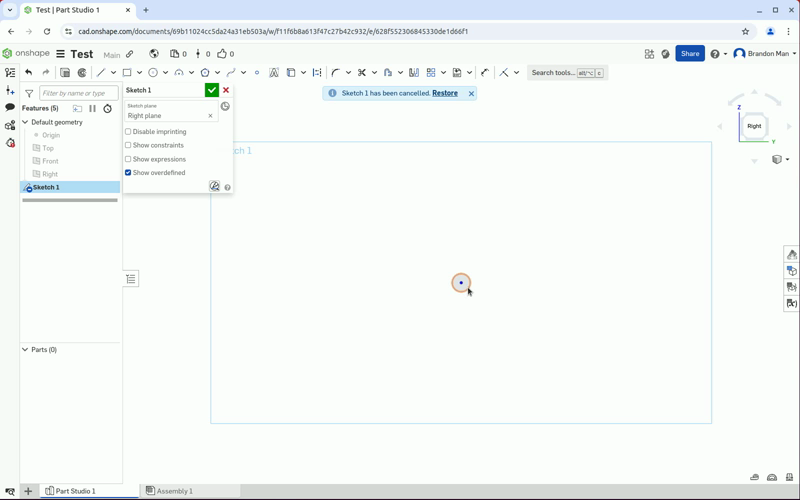
scroll(6)
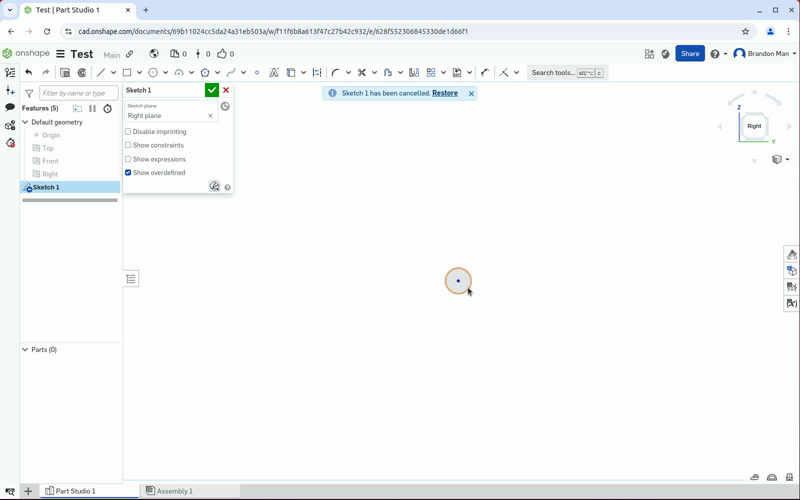
scroll(6)
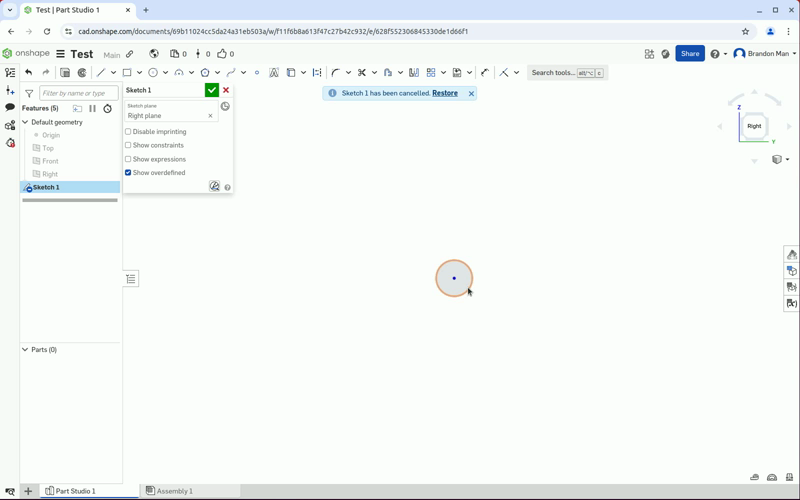
scroll(6)
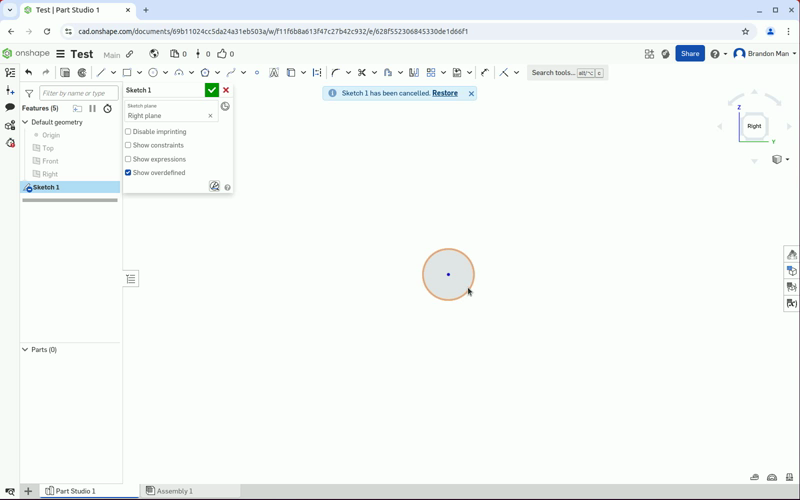
scroll(6)
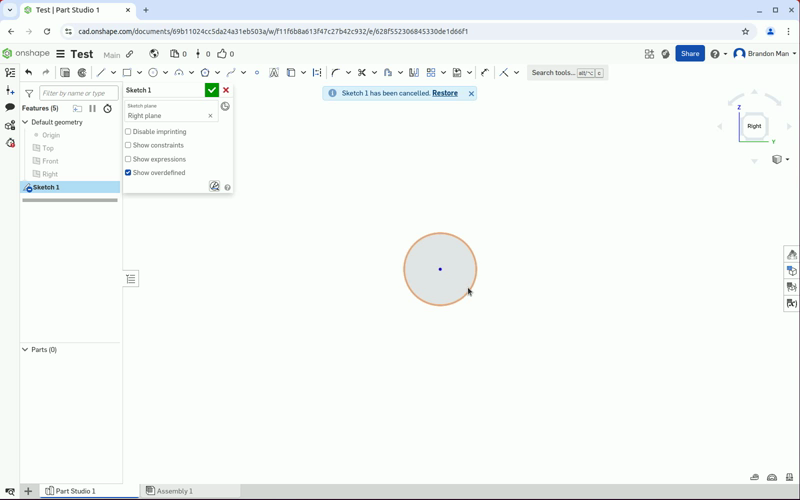
scroll(6)
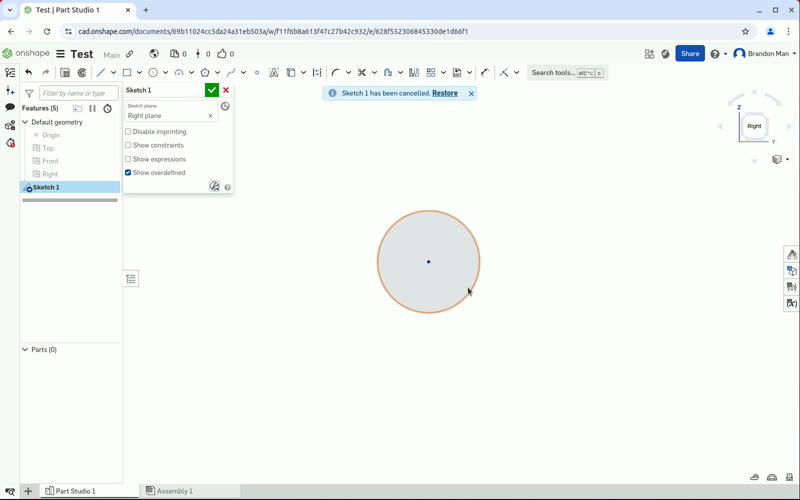
scroll(6)
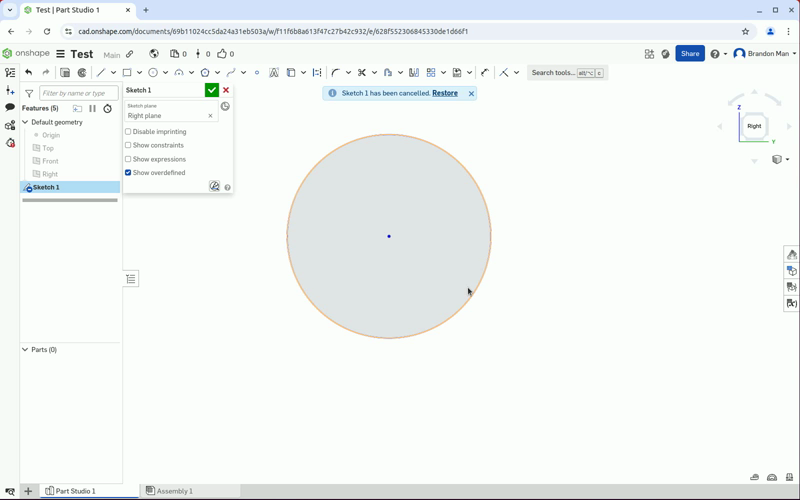
click(468, 287)
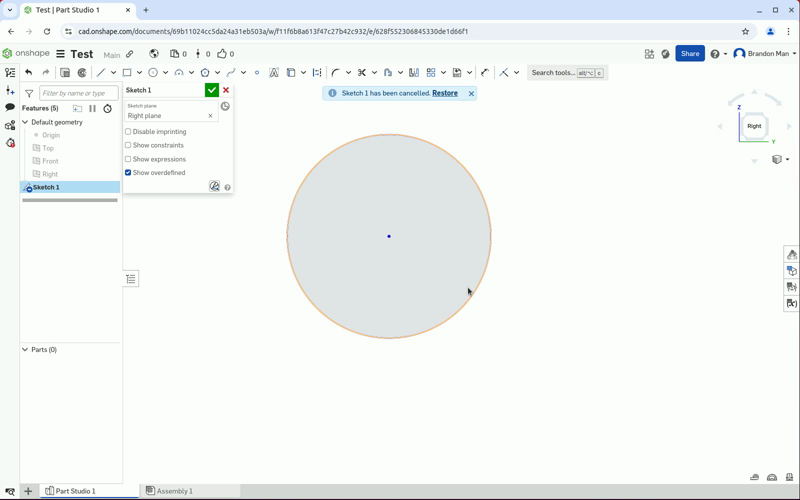
scroll(-6)
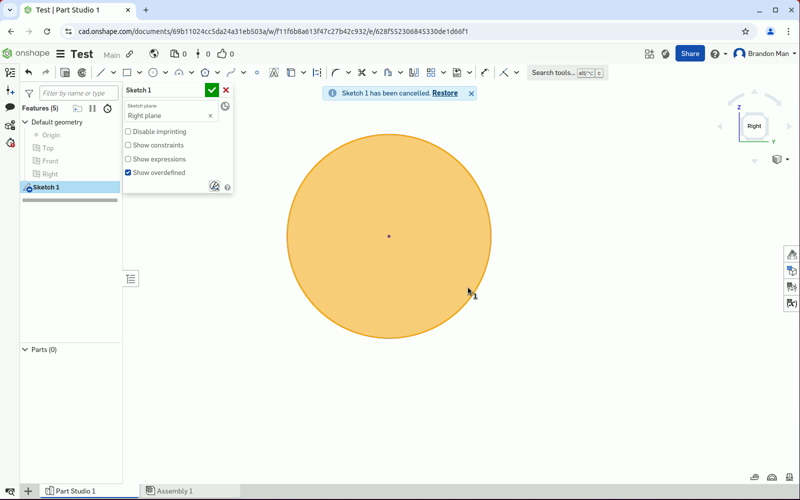
scroll(-6)
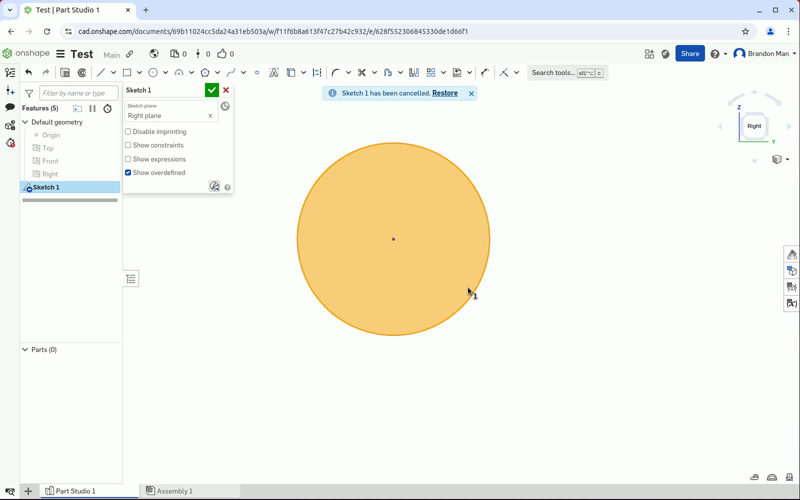
scroll(-6)
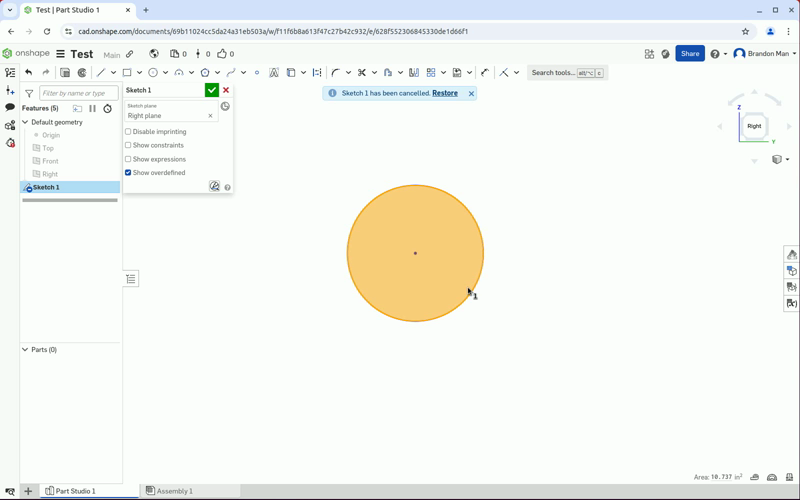
scroll(-6)
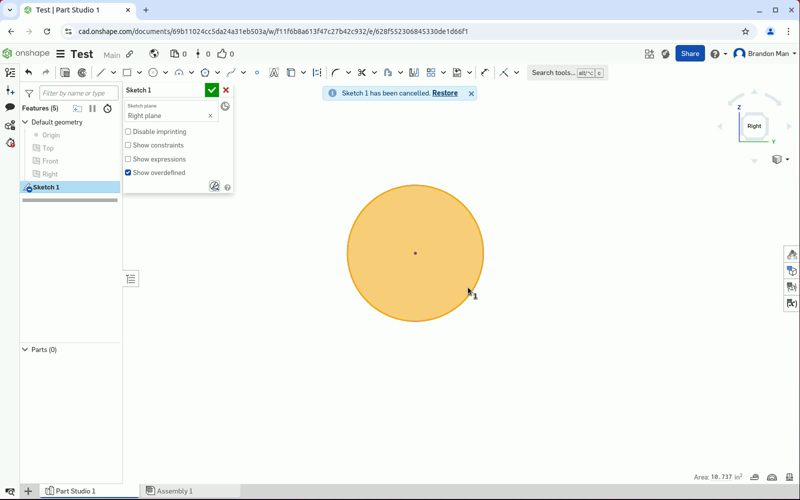
scroll(-6)
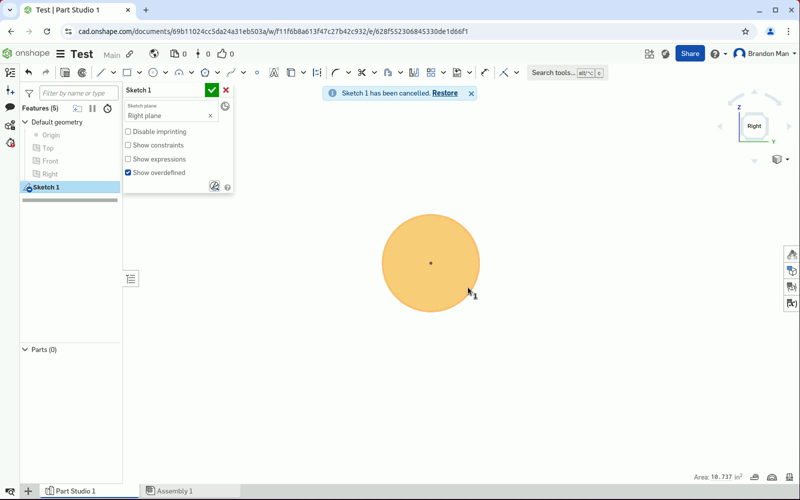
scroll(-6)
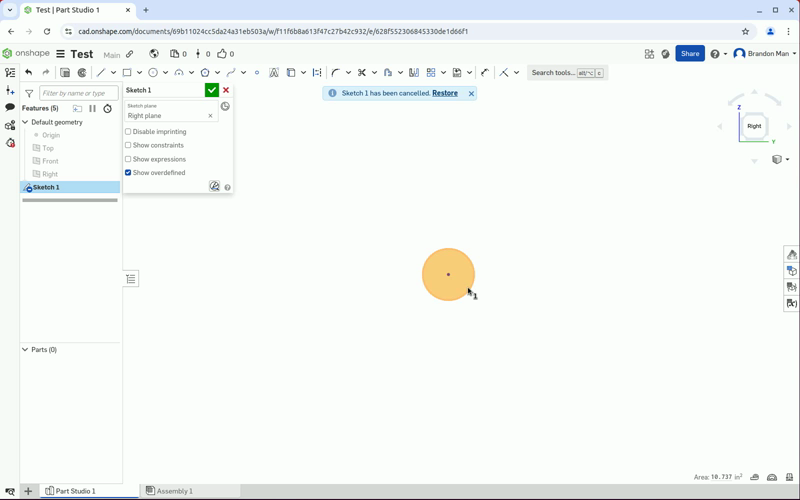
scroll(-6)
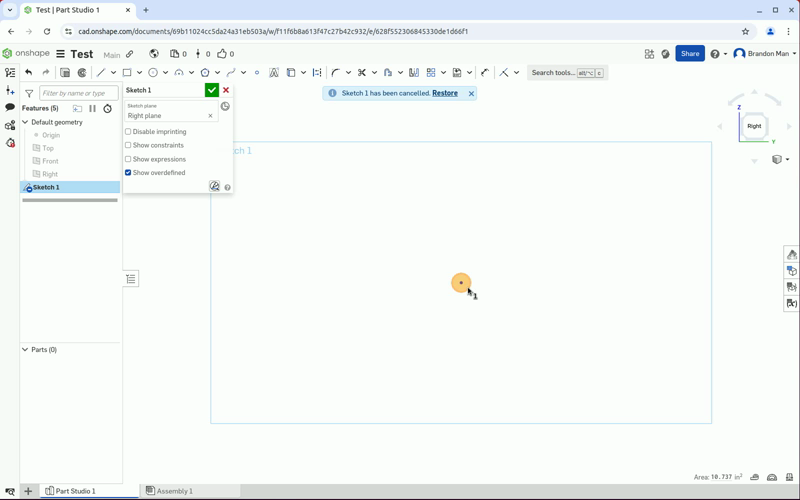
mouse_move(73, 352)
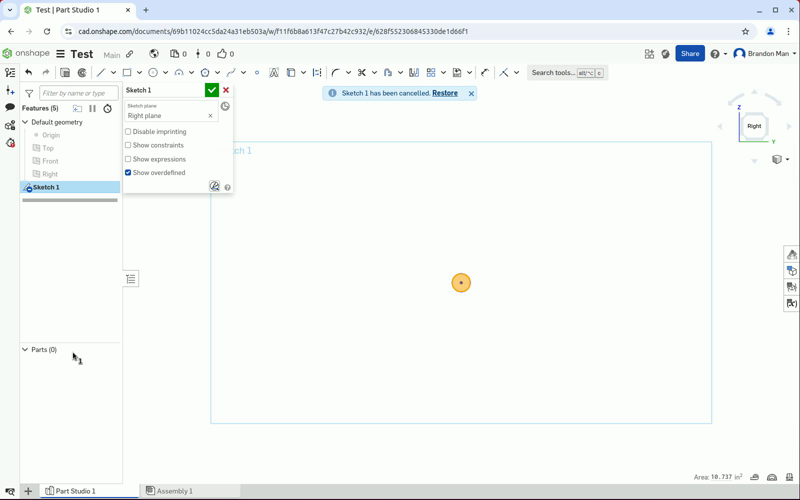
key(shift+y)
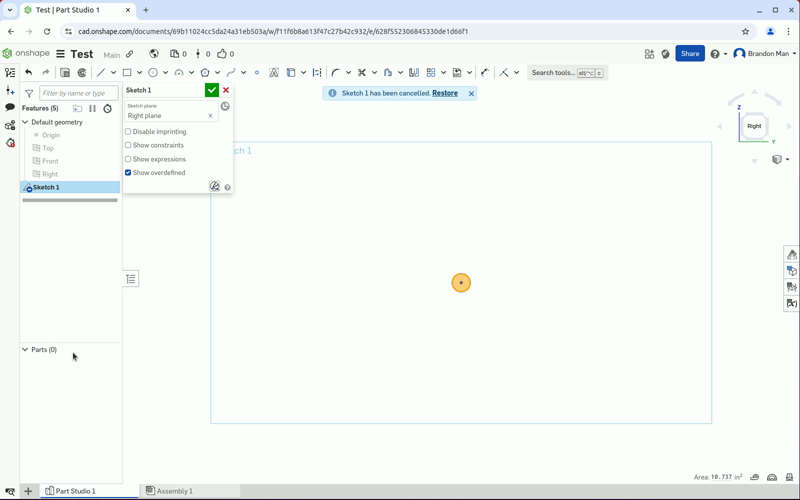
key(shift+e)
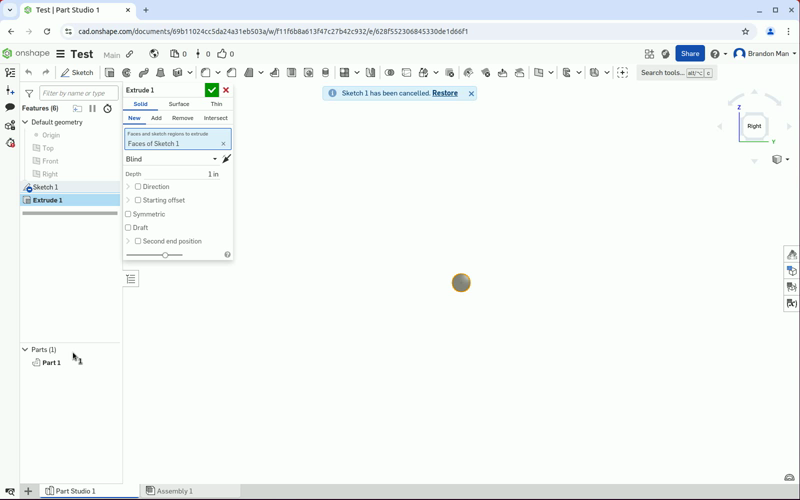
mouse_move(143, 106)
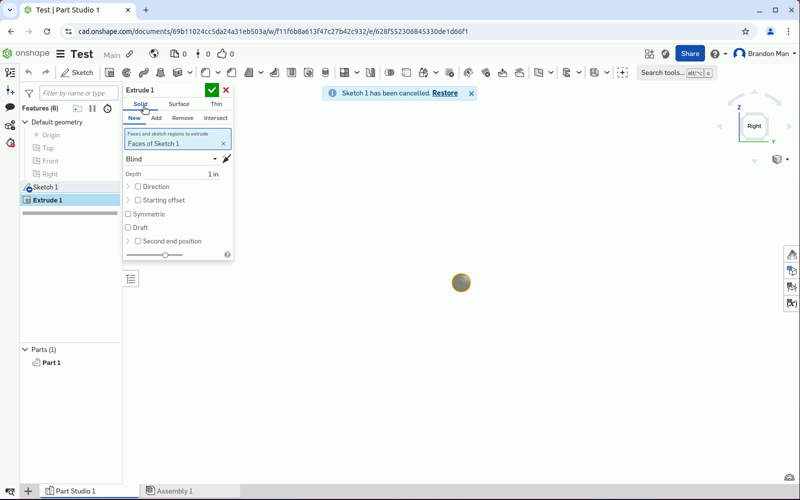
click(143, 106)
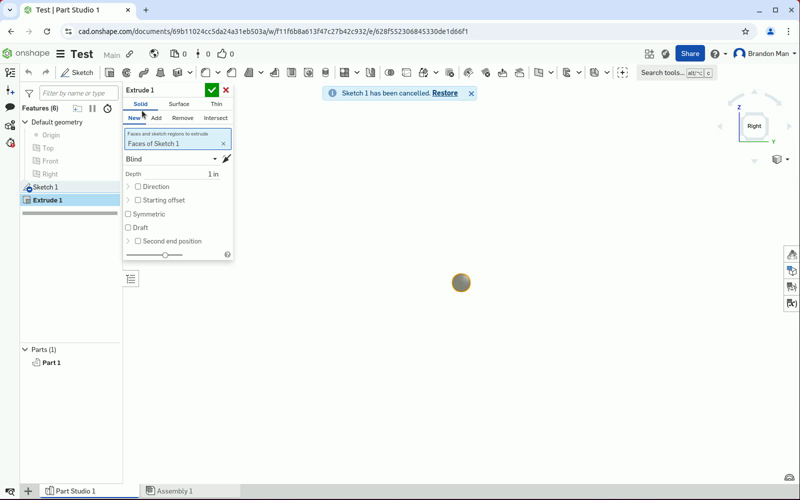
mouse_move(137, 120)
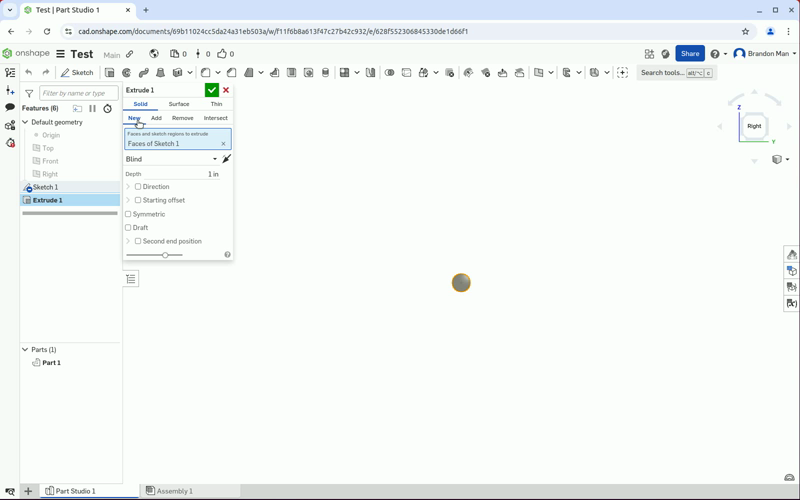
click(137, 120)
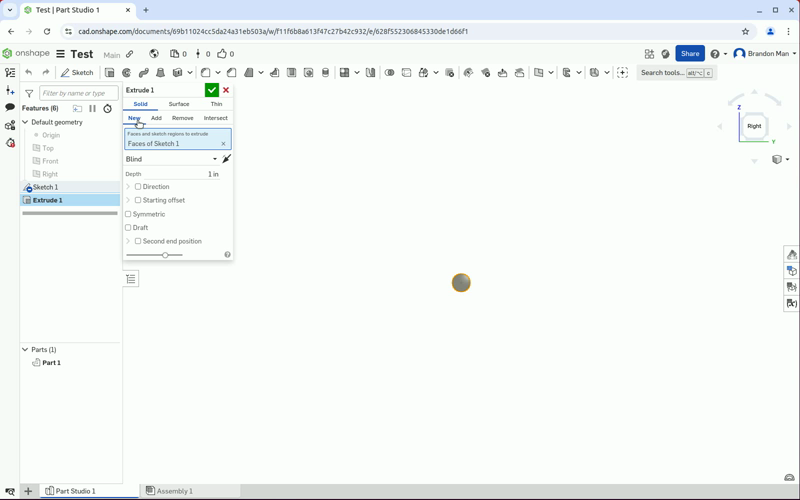
key(tab, 4)
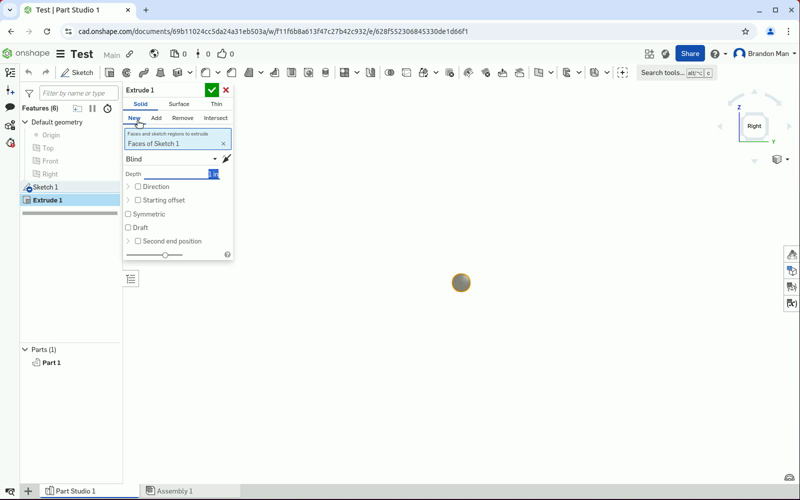
text(19.498)
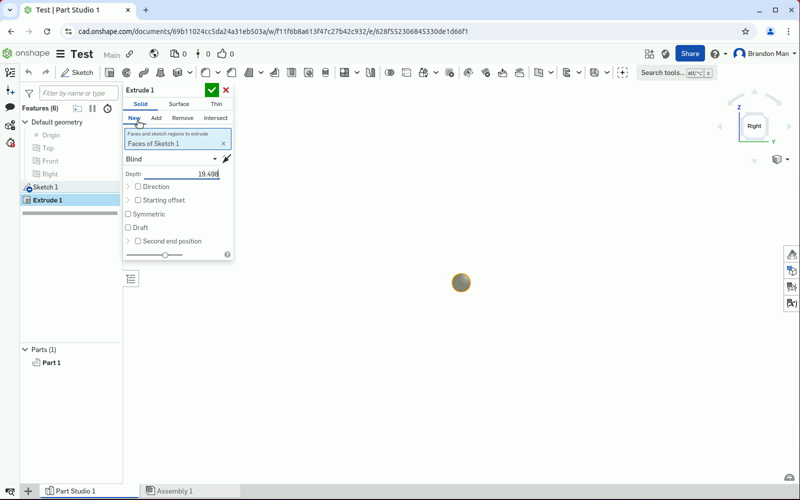
key(enter)
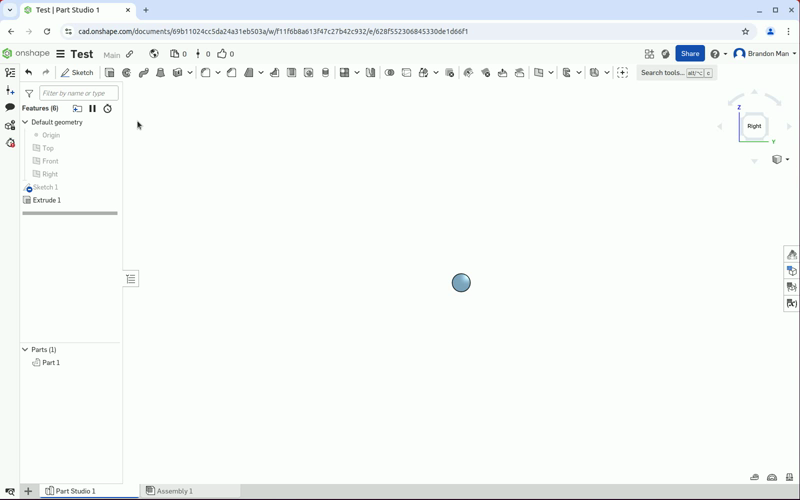
key(shift+h)
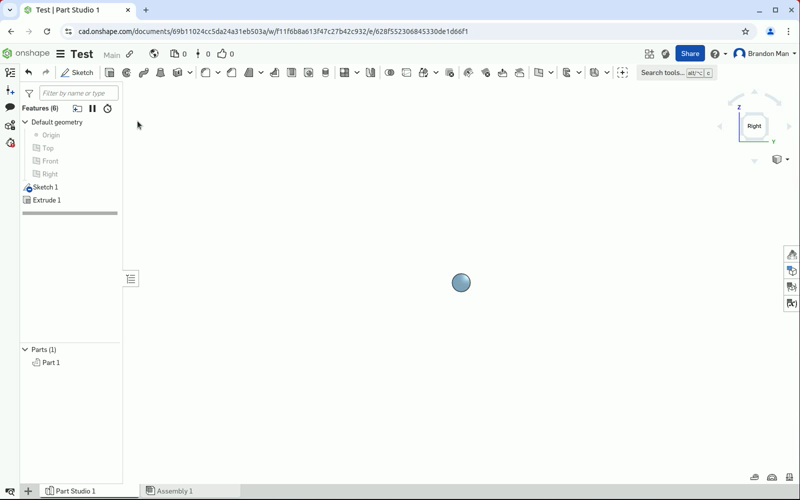
key(shift+h)
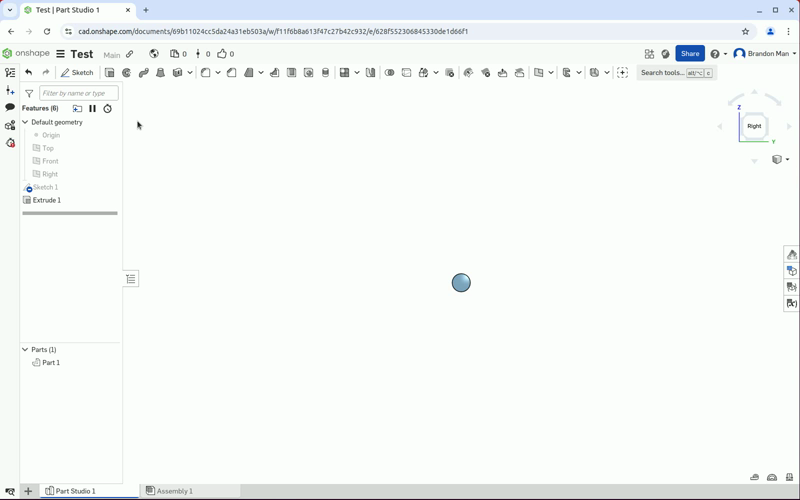
mouse_move(73, 189)
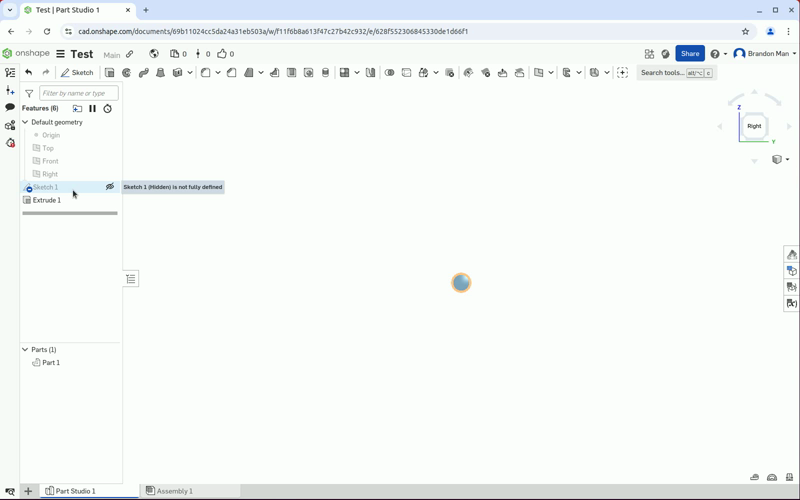
click(73, 189)
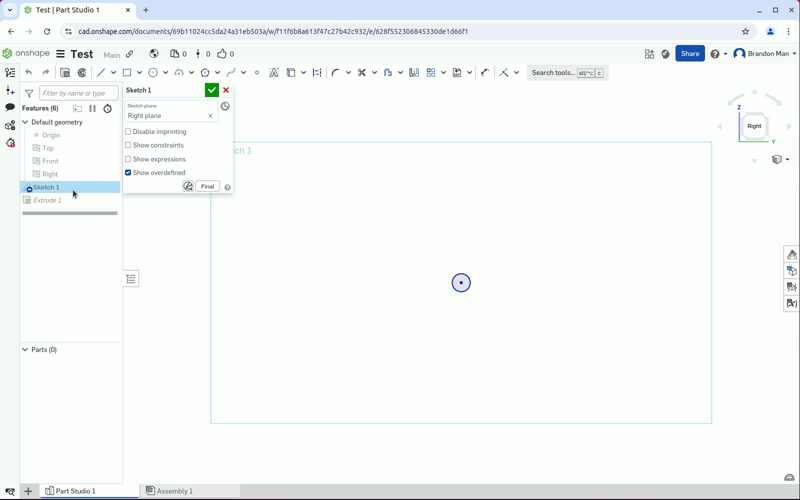
mouse_move(229, 92)
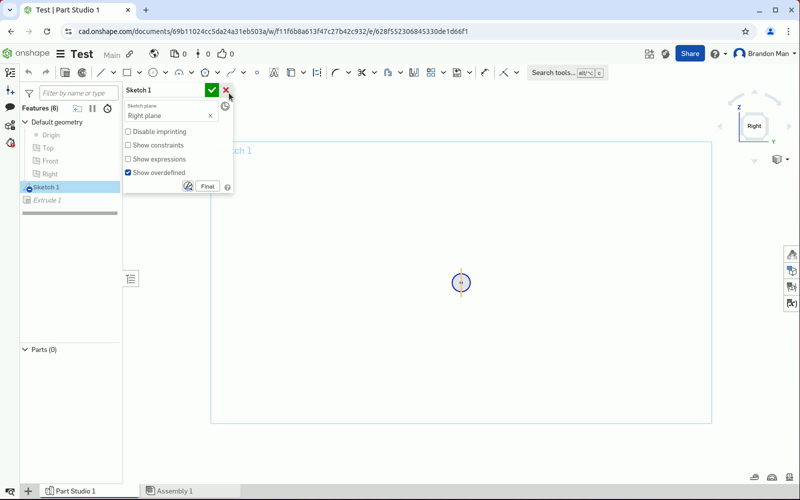
click(229, 92)
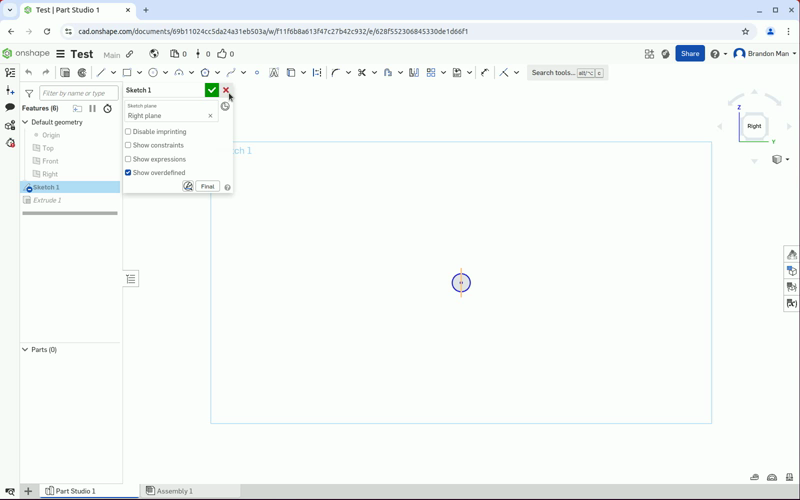
key(shift+s)
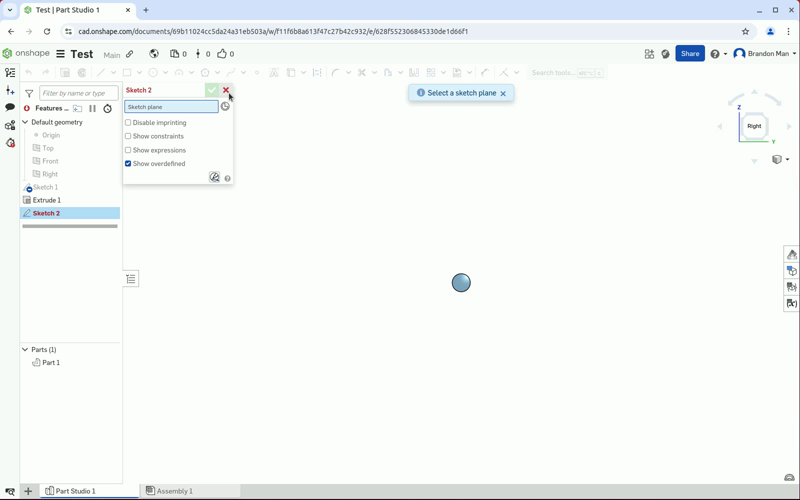
mouse_move(73, 176)
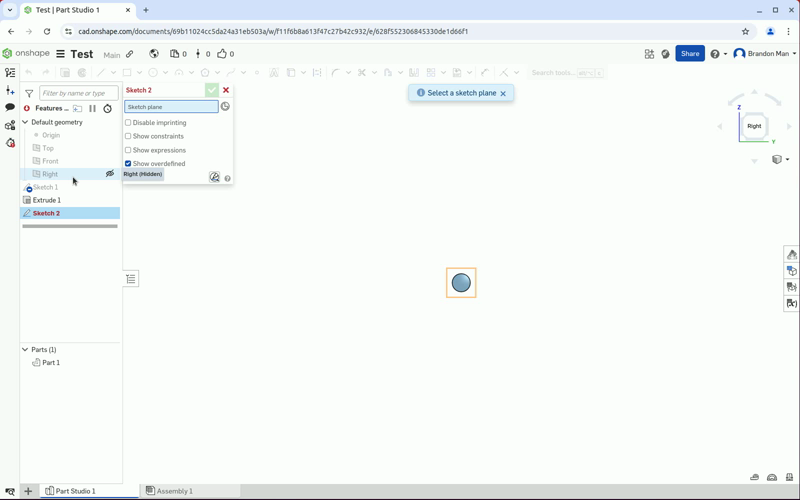
click(73, 176)
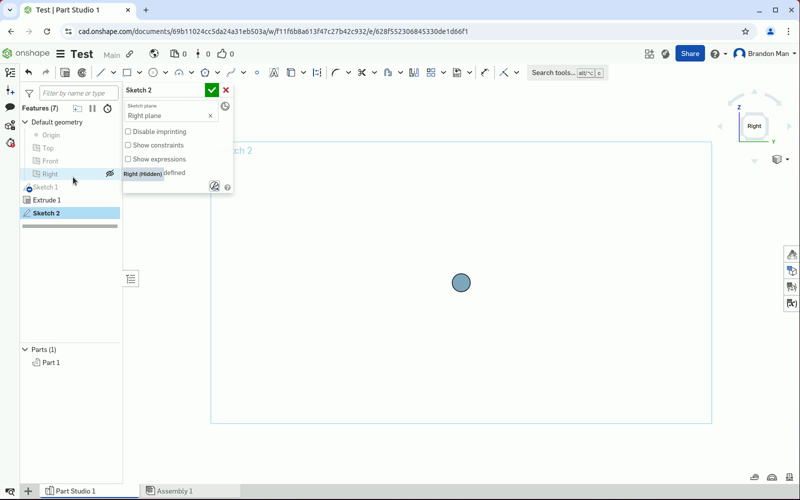
mouse_move(73, 352)
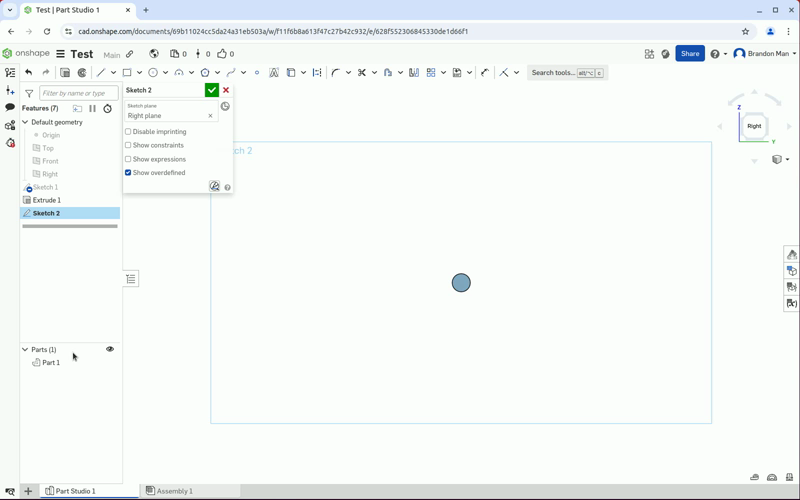
key(y)
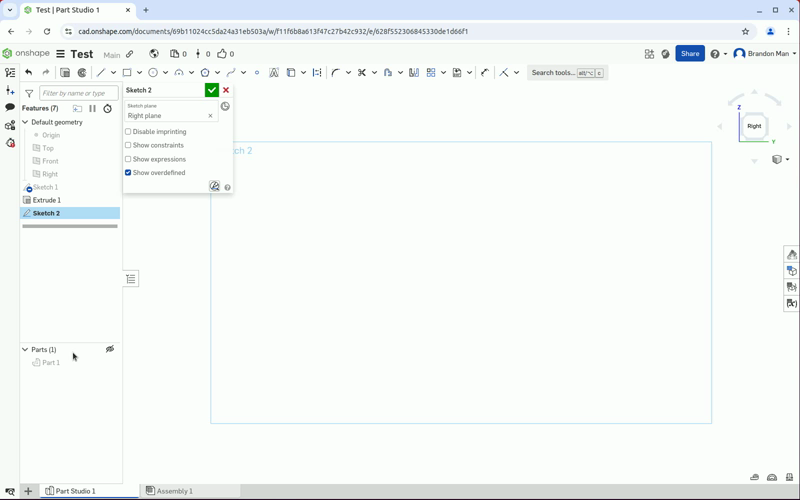
key(c)
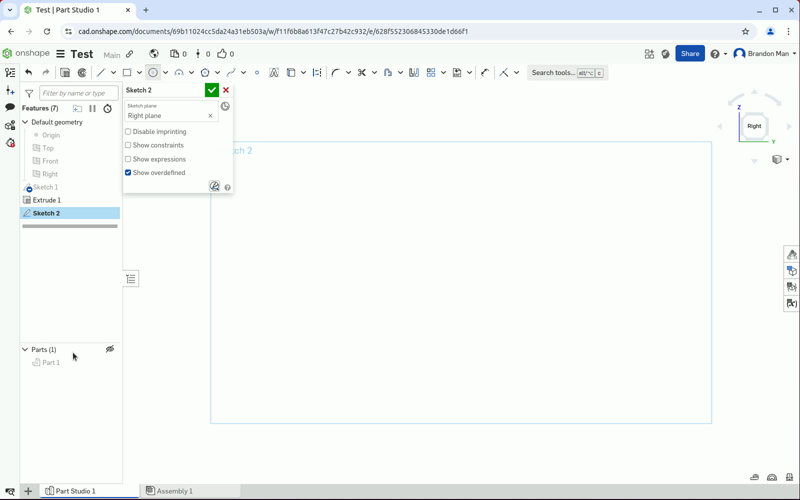
key_down(shift)
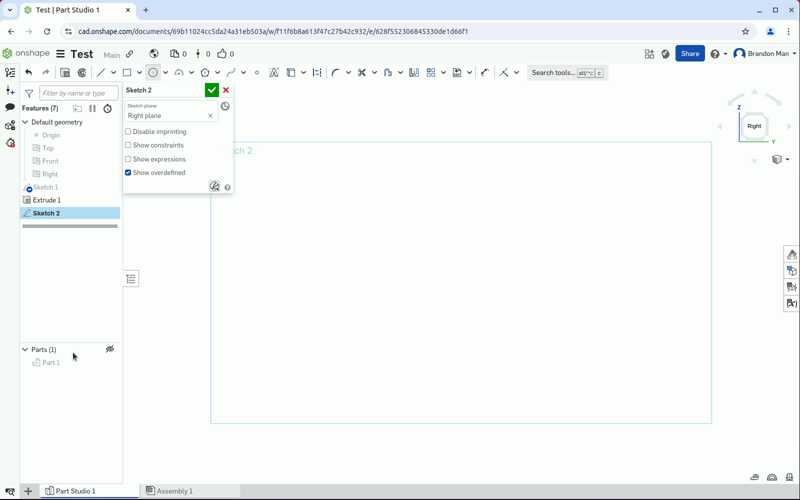
mouse_move(460, 282)
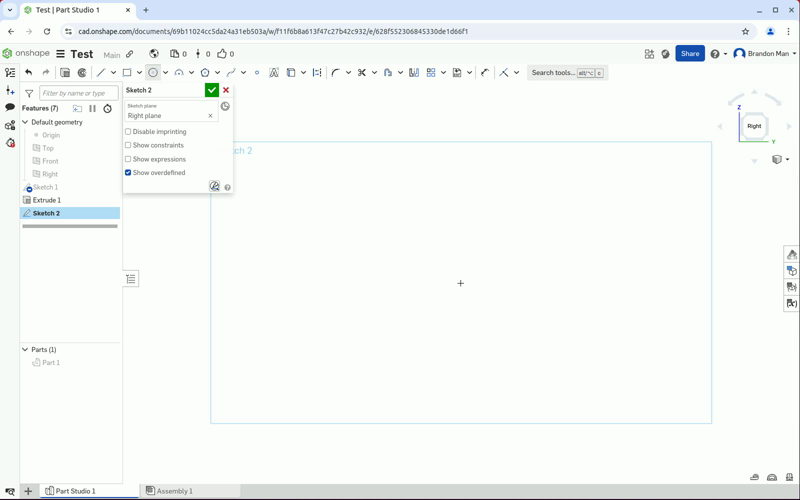
click(460, 282)
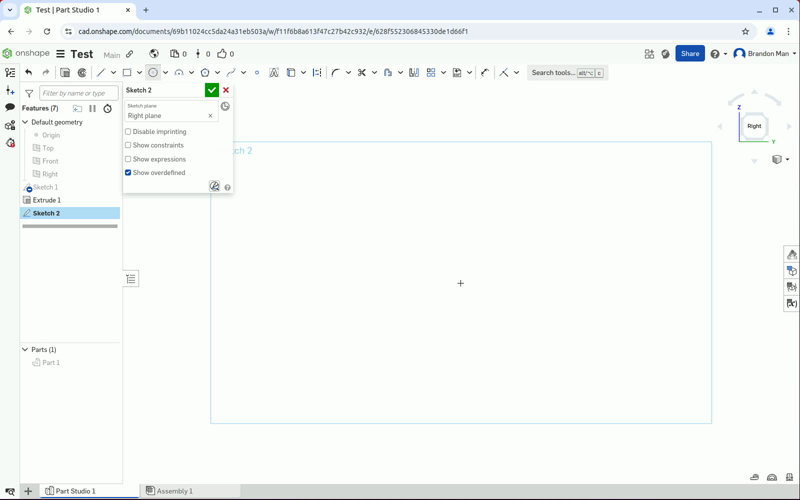
key_up(shift)
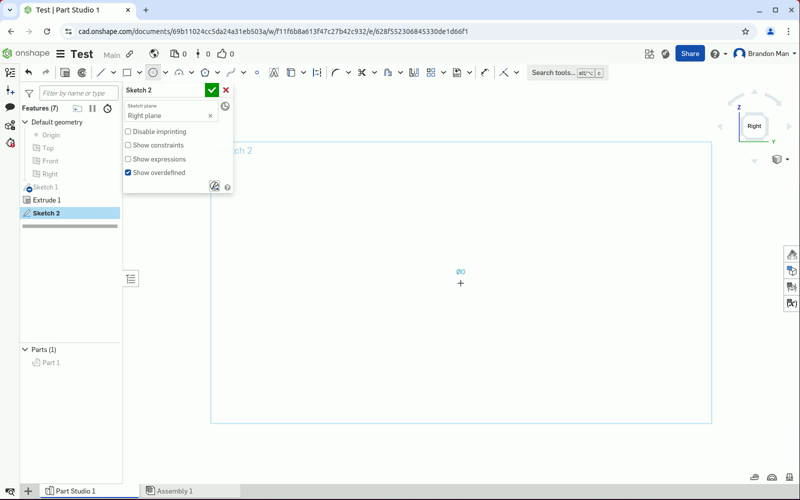
mouse_move(473, 282)
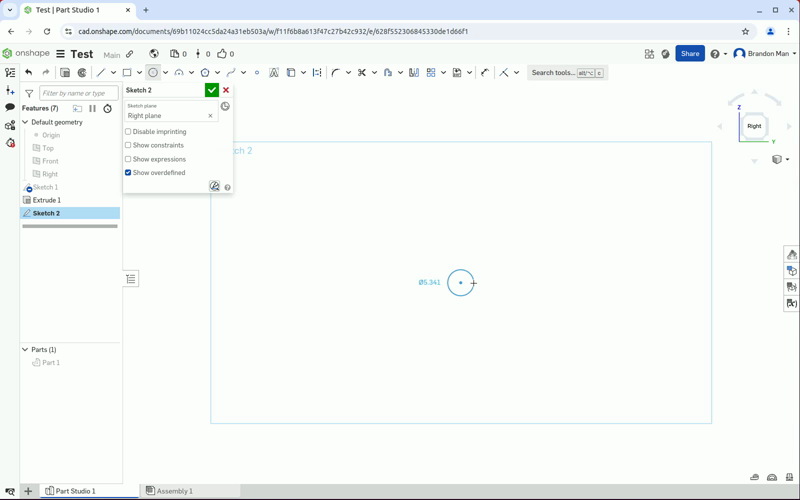
click(473, 282)
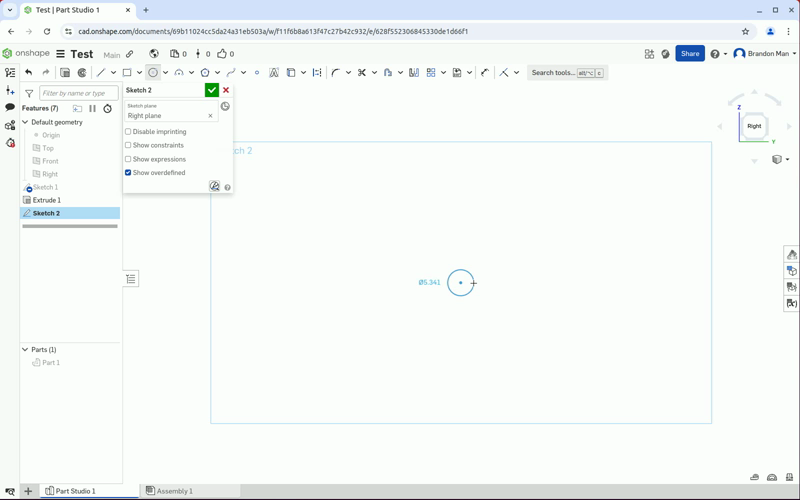
key(esc)
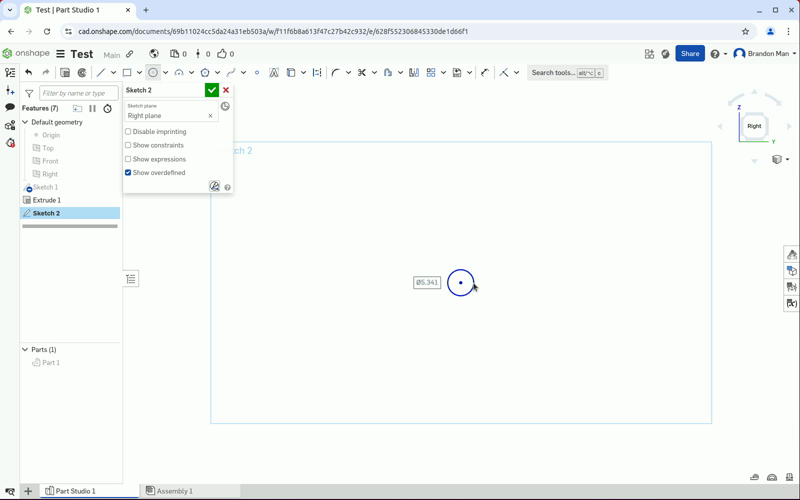
key(c)
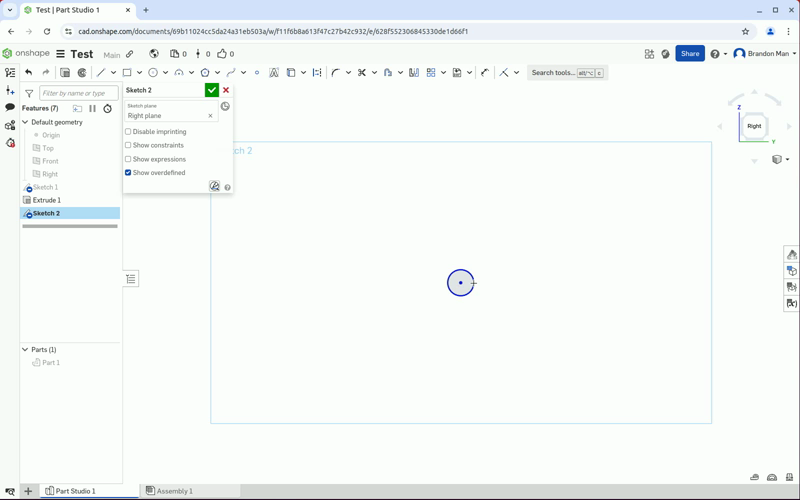
key_down(shift)
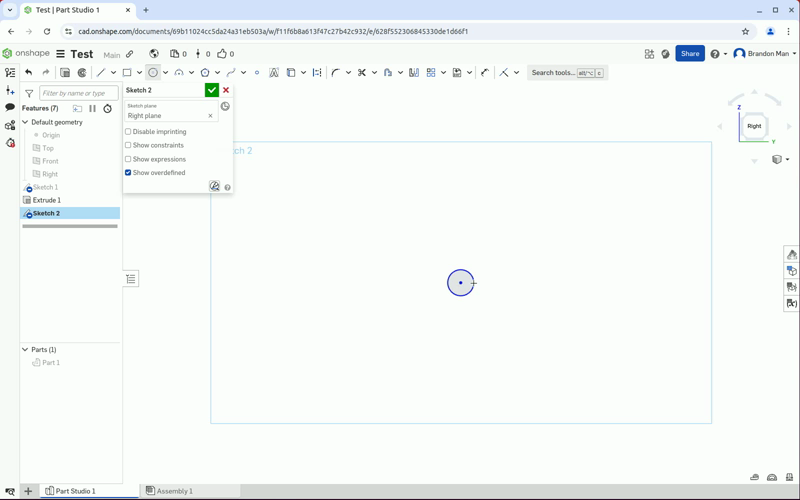
mouse_move(460, 282)
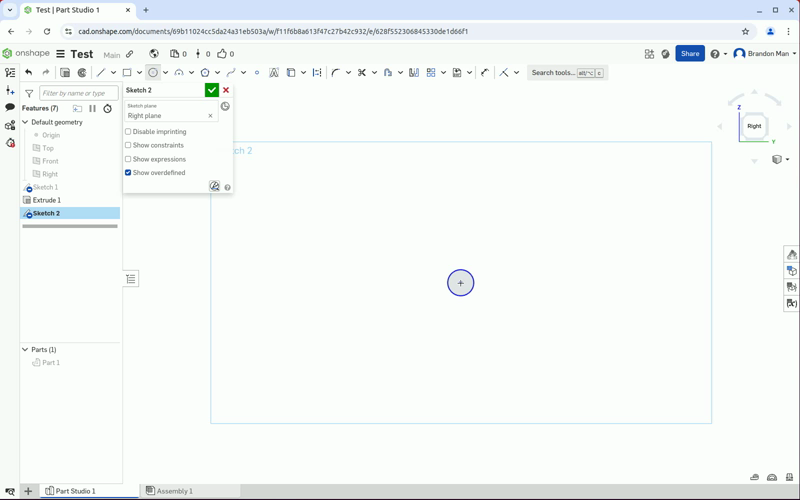
click(460, 282)
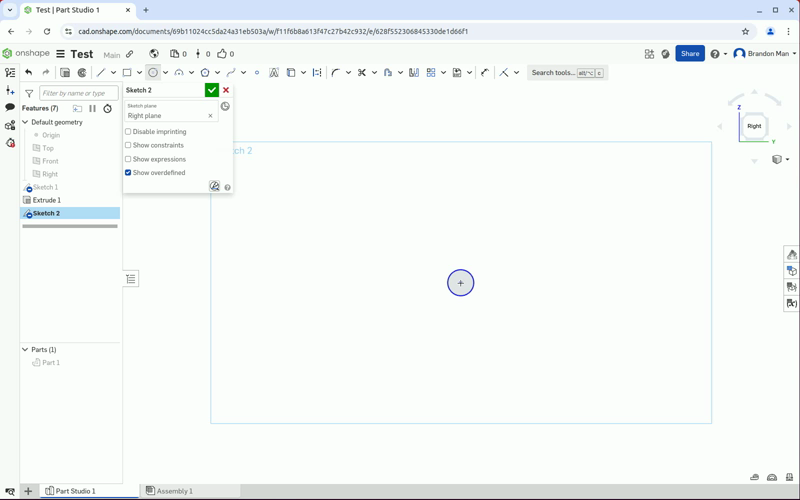
key_up(shift)
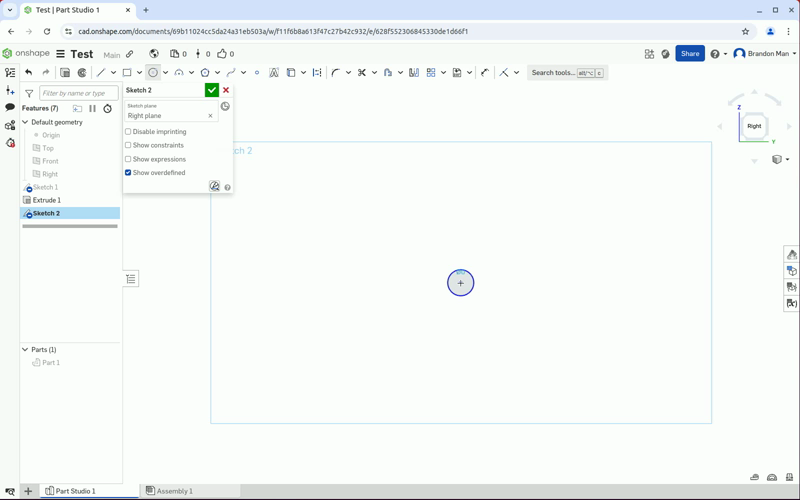
mouse_move(469, 282)
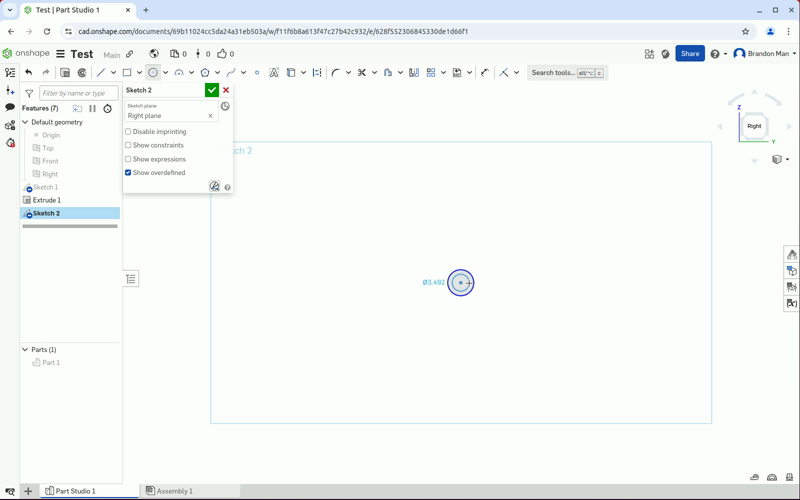
scroll(6)
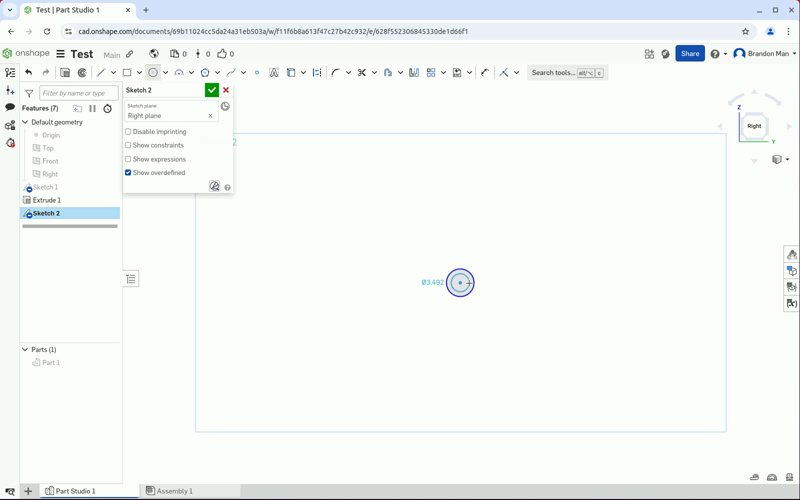
scroll(6)
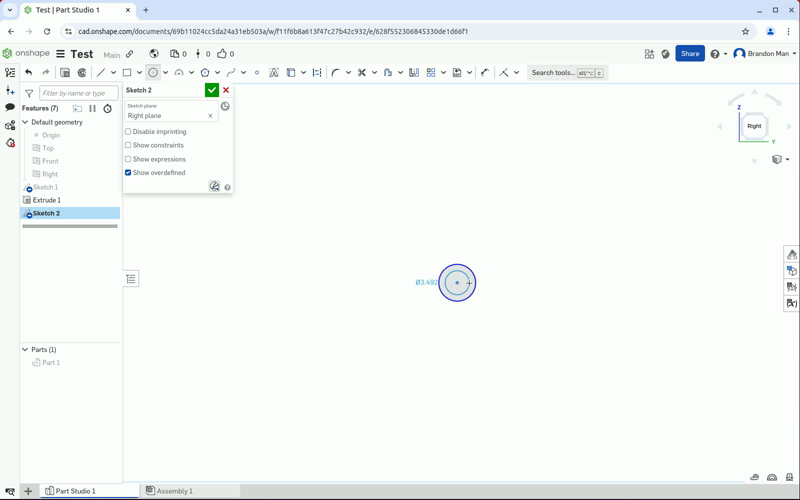
scroll(6)
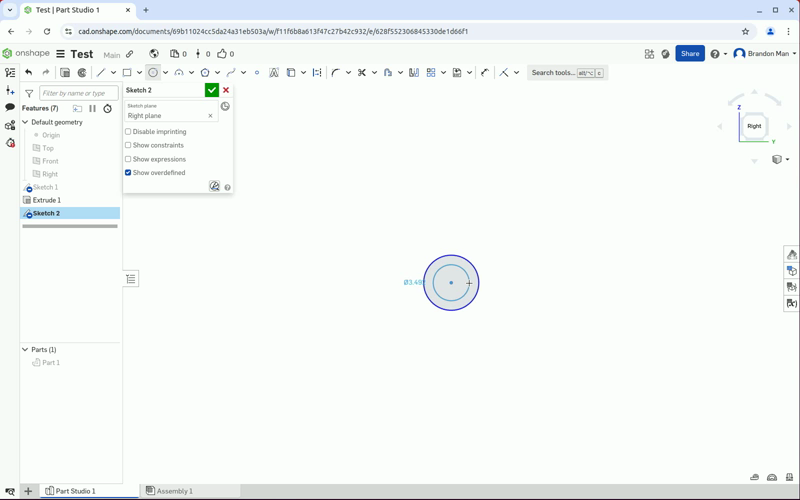
scroll(6)
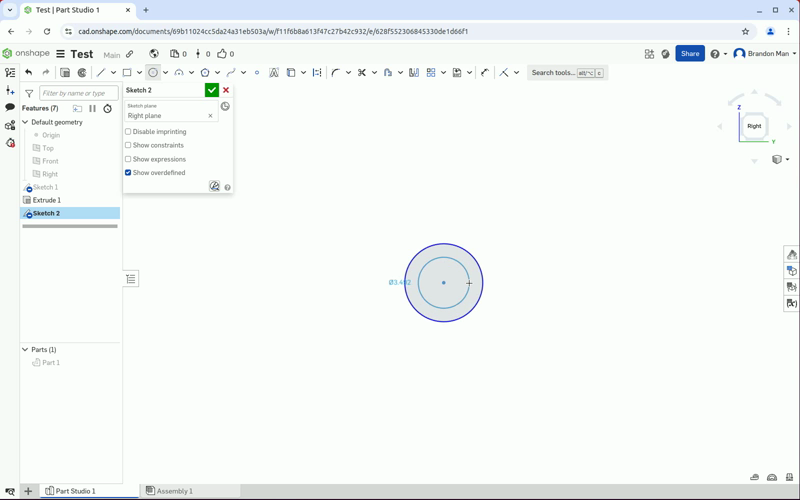
scroll(6)
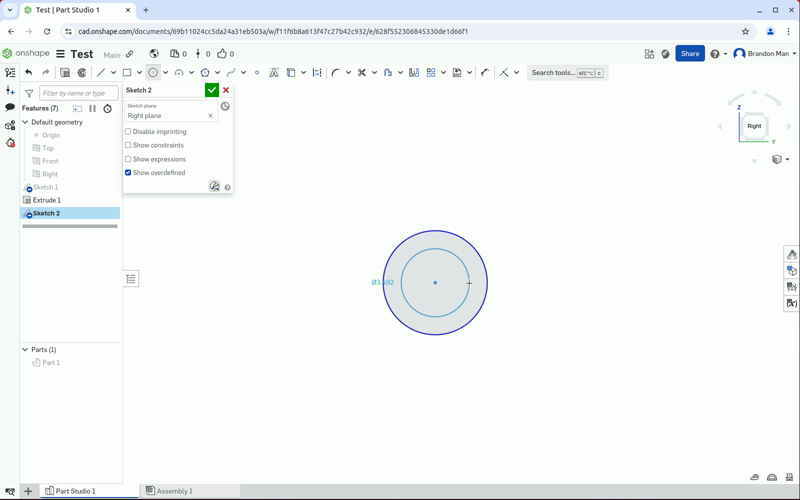
scroll(6)
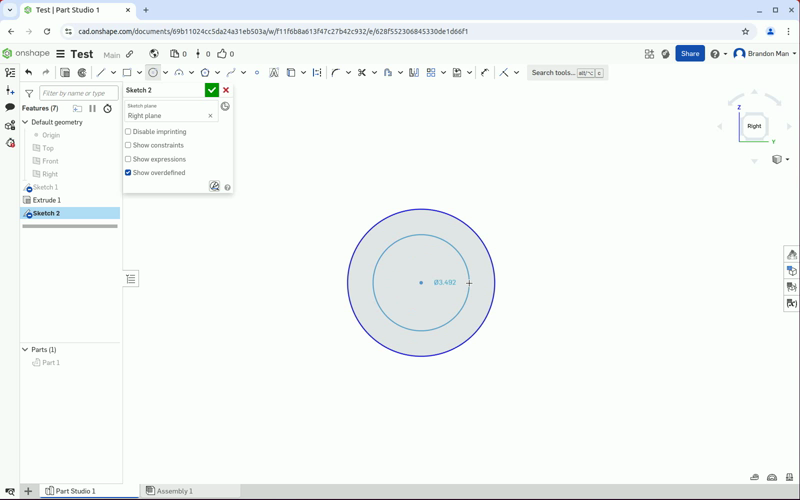
scroll(6)
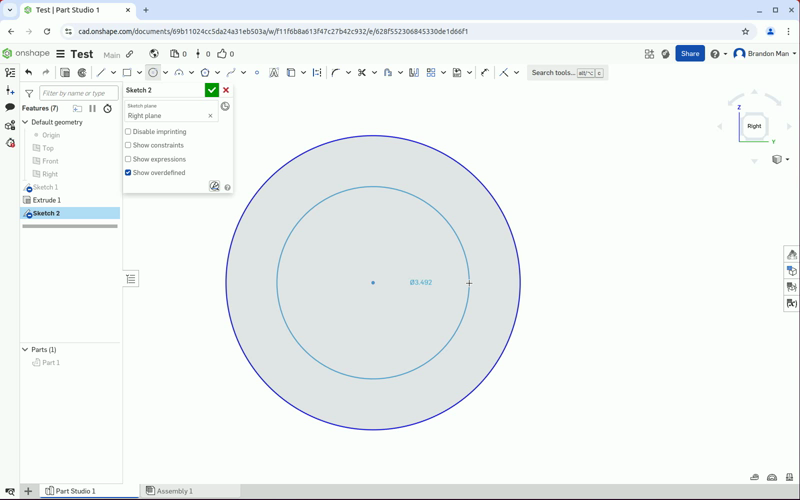
click(469, 282)
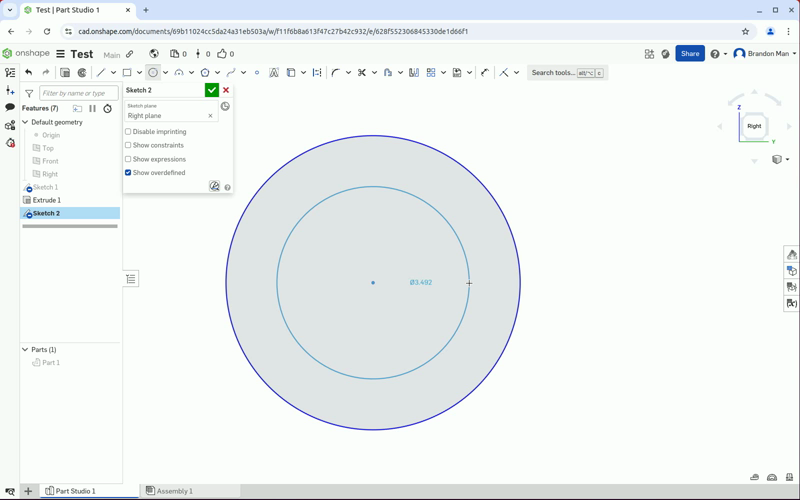
scroll(-6)
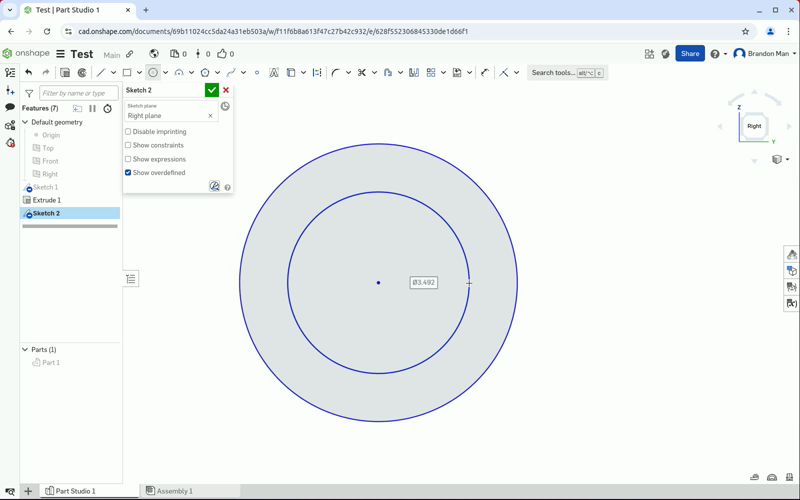
scroll(-6)
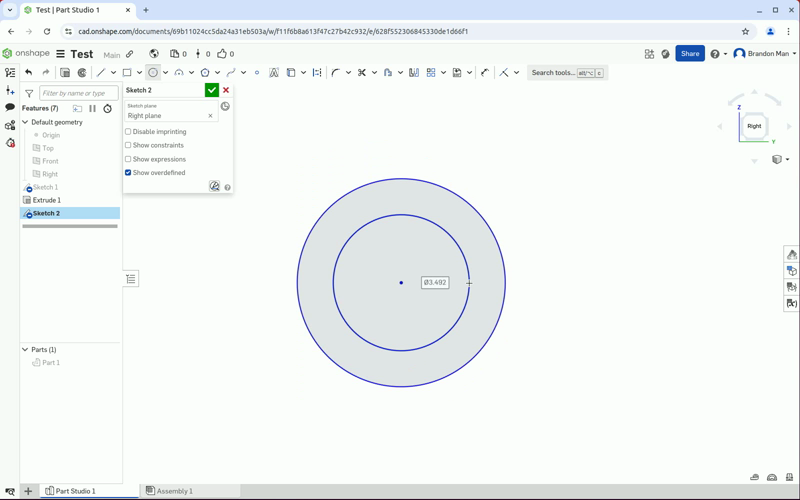
scroll(-6)
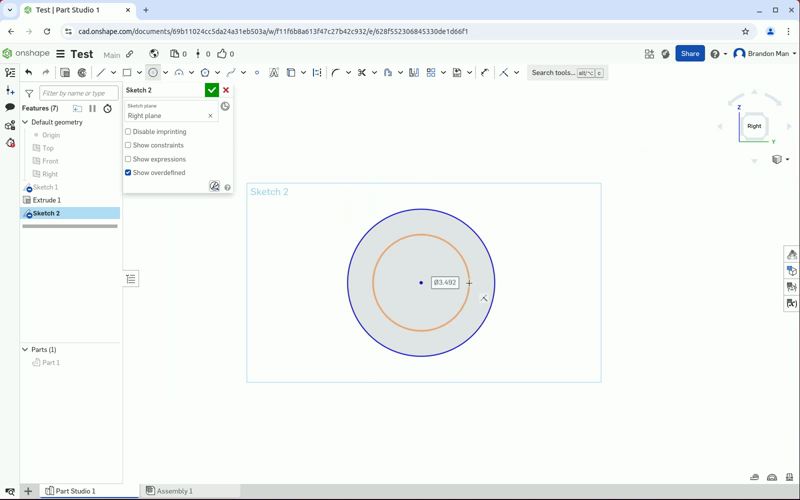
scroll(-6)
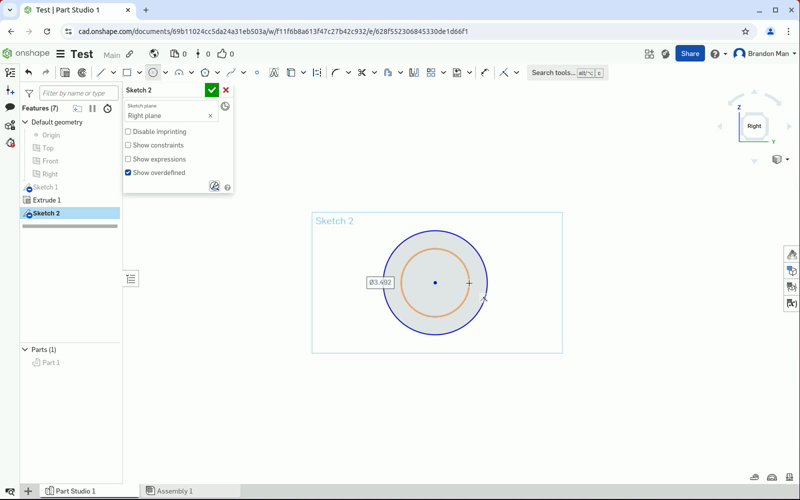
scroll(-6)
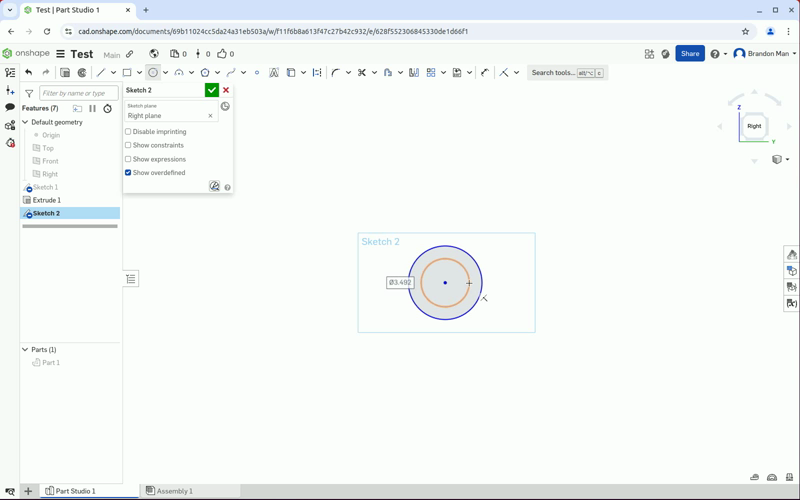
scroll(-6)
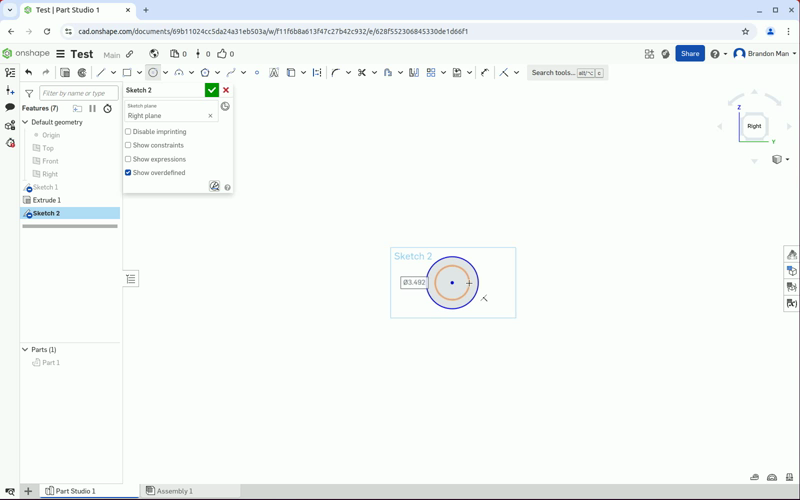
scroll(-6)
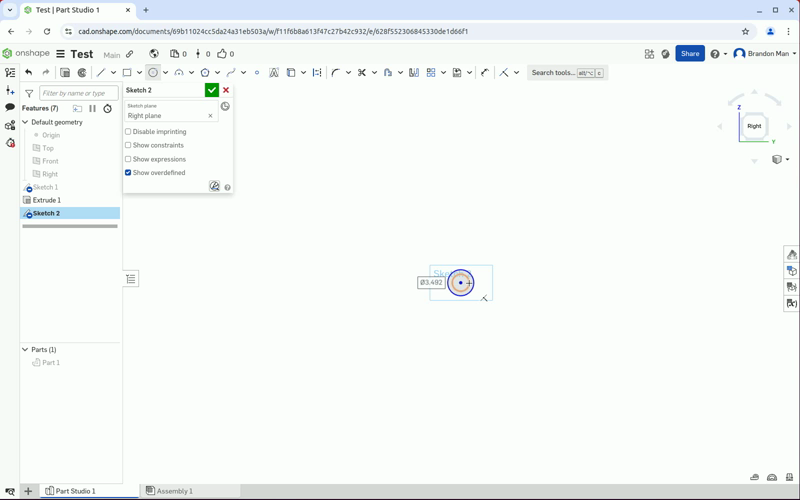
key(esc)
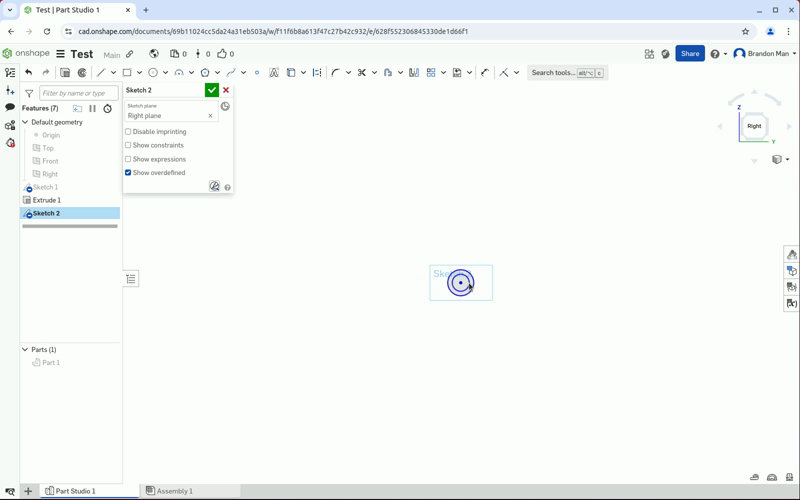
mouse_move(450, 280)
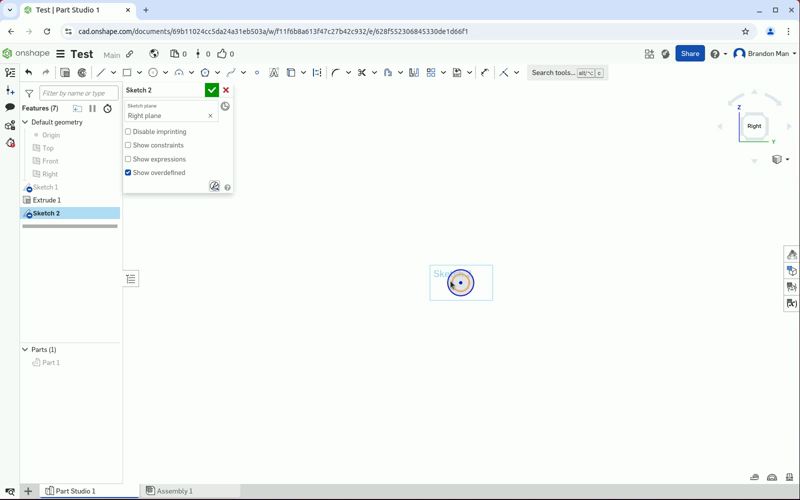
scroll(6)
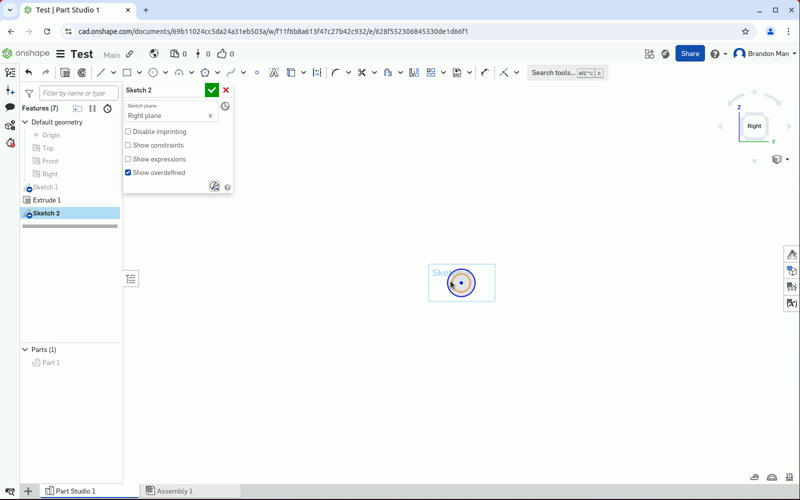
scroll(6)
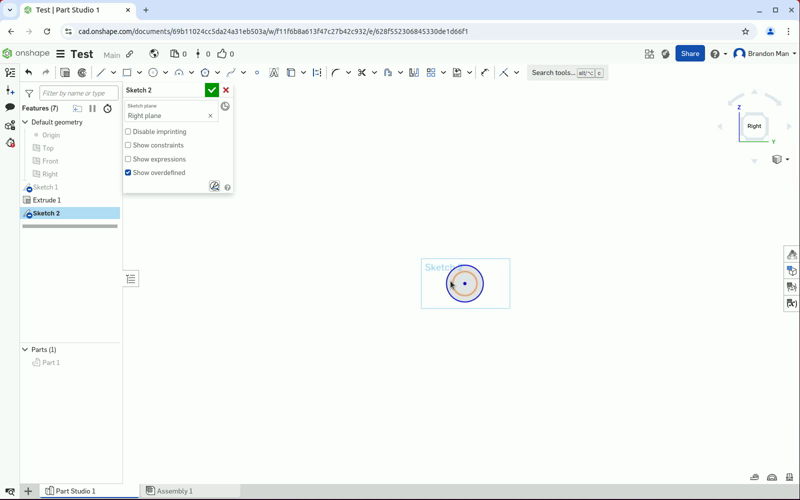
scroll(6)
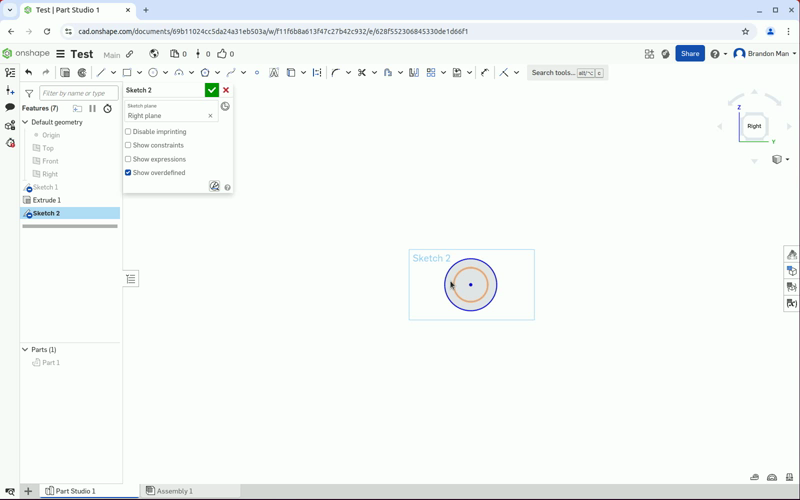
scroll(6)
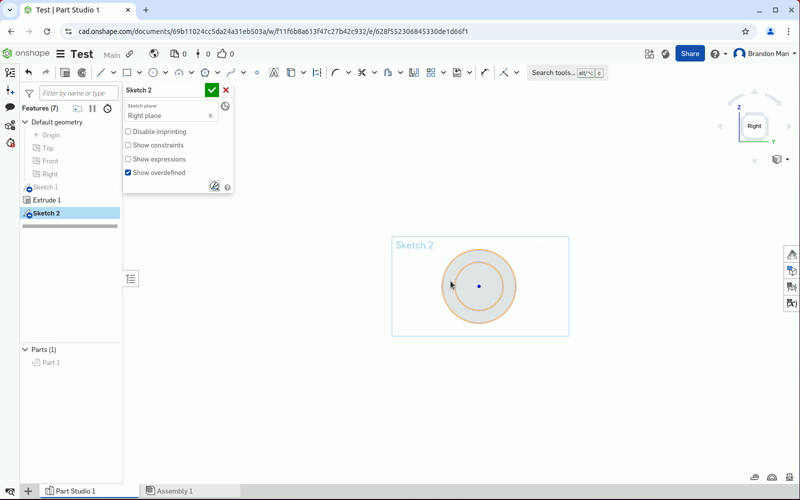
scroll(6)
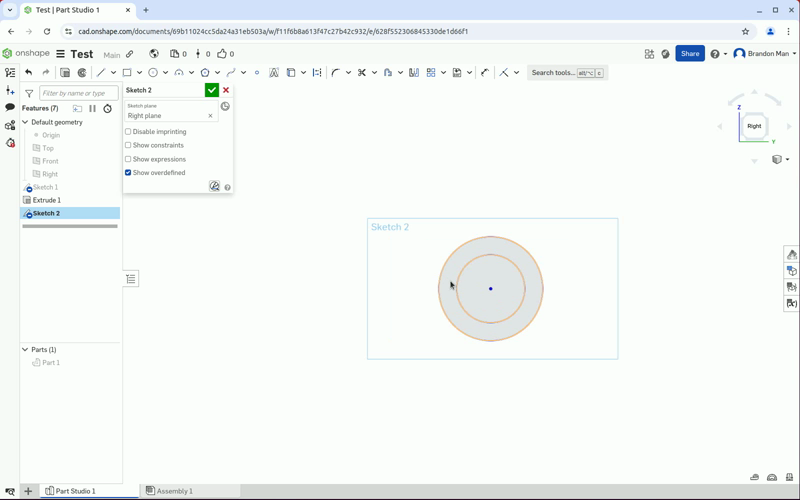
scroll(6)
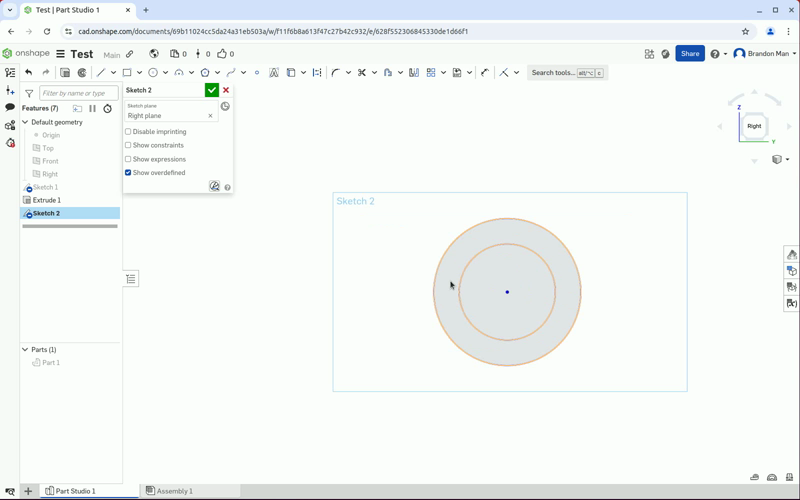
scroll(6)
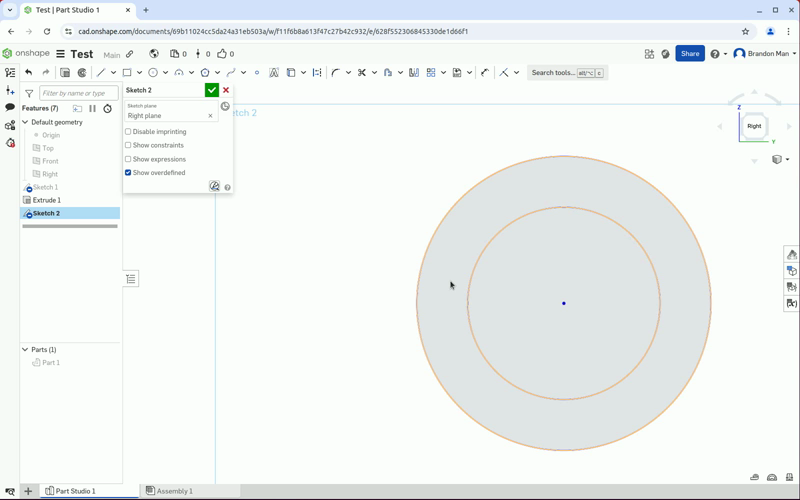
click(450, 280)
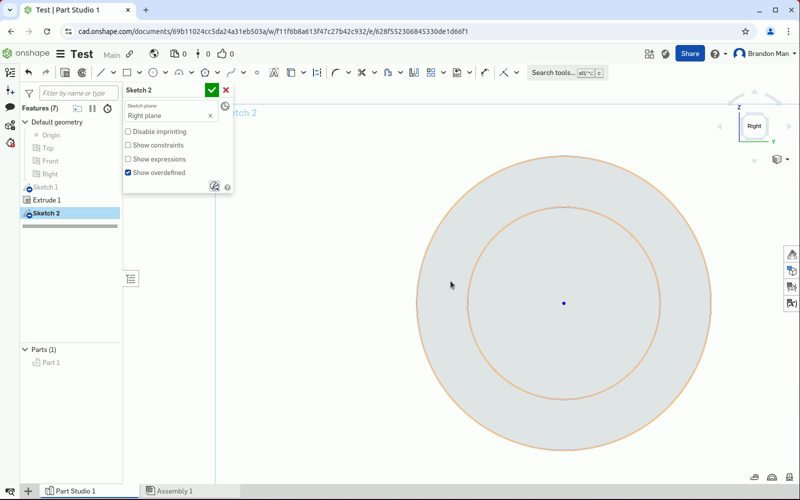
scroll(-6)
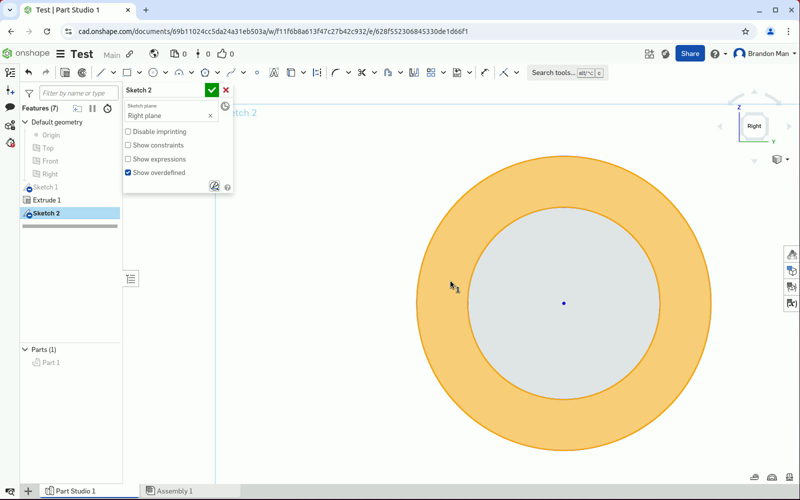
scroll(-6)
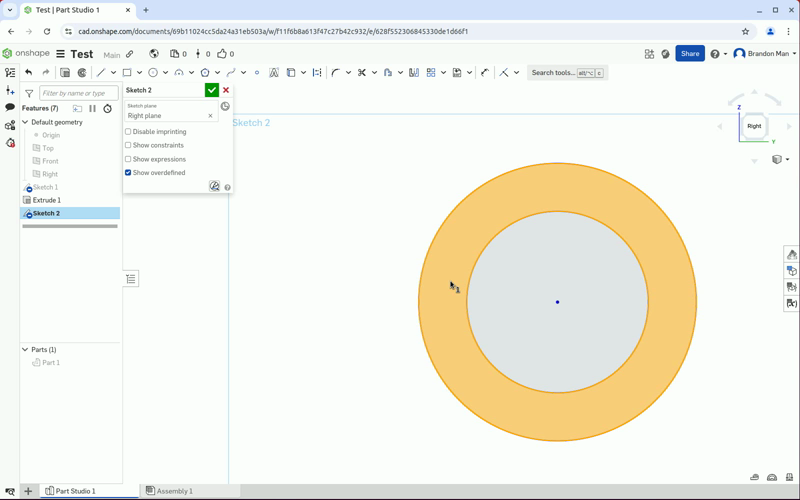
scroll(-6)
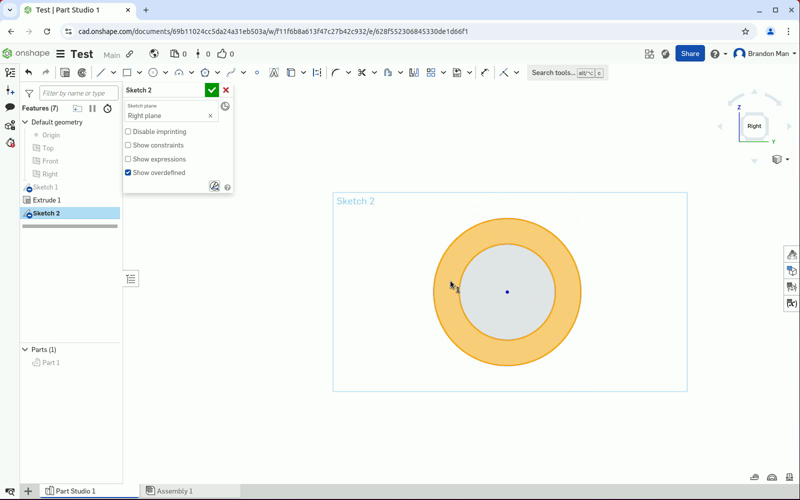
scroll(-6)
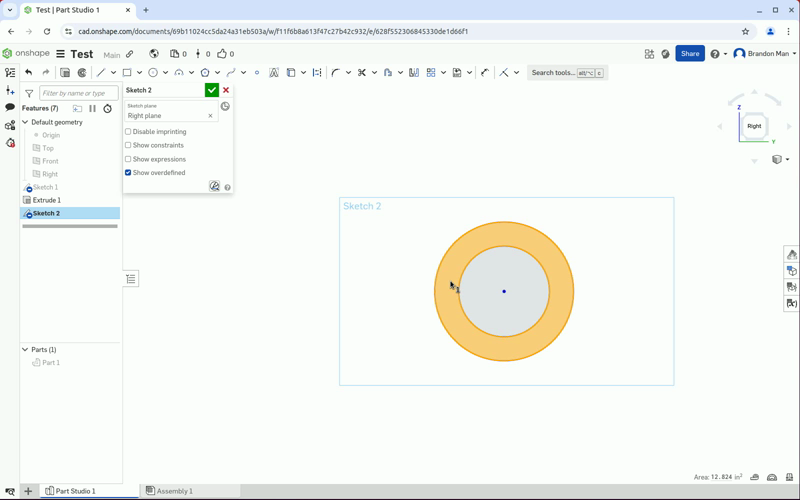
scroll(-6)
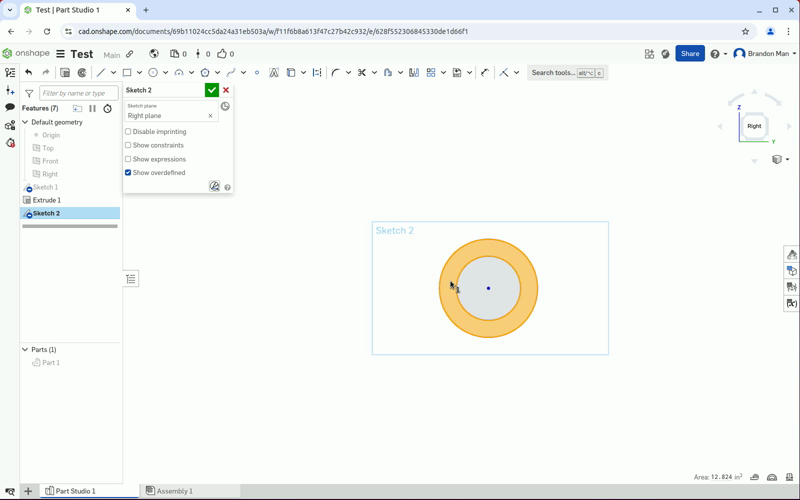
scroll(-6)
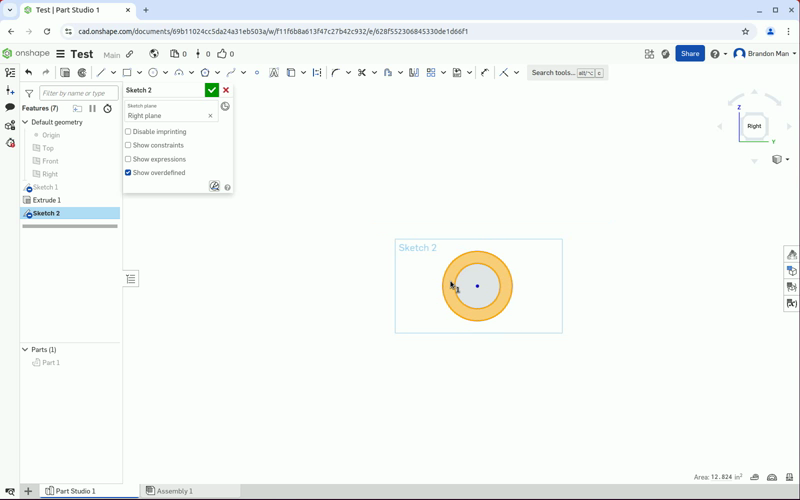
scroll(-6)
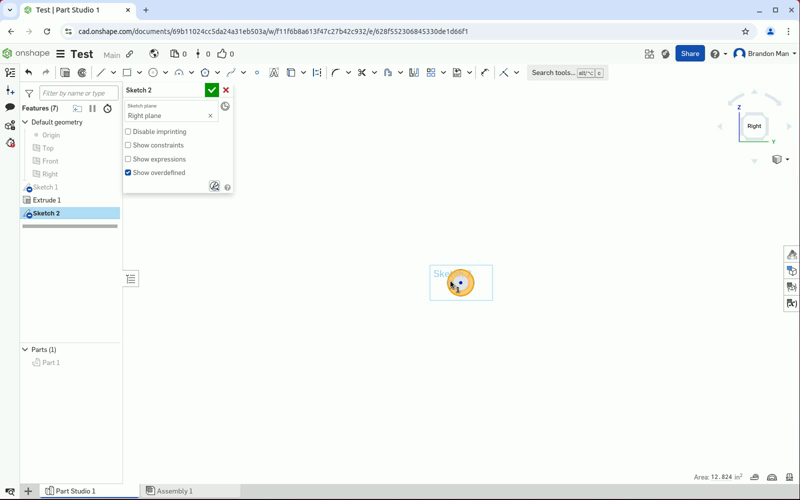
mouse_move(73, 352)
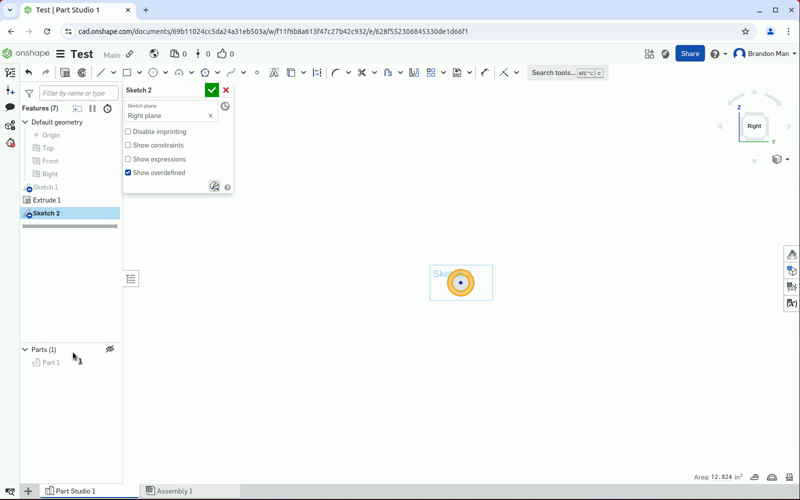
key(shift+y)
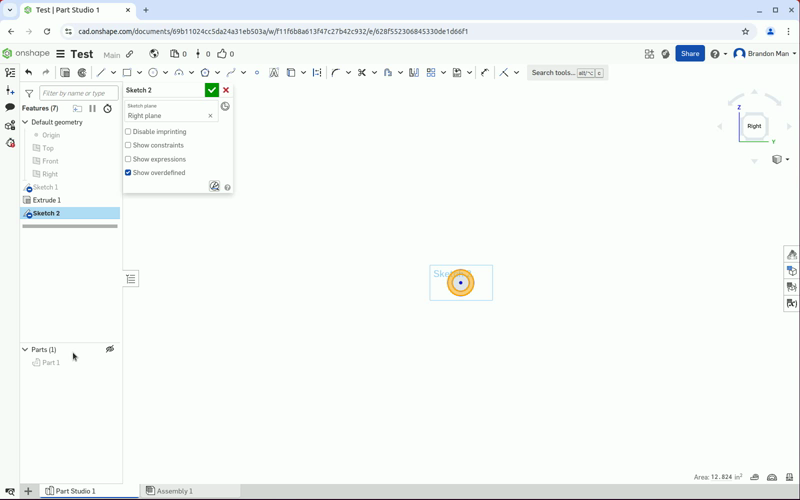
key(shift+e)
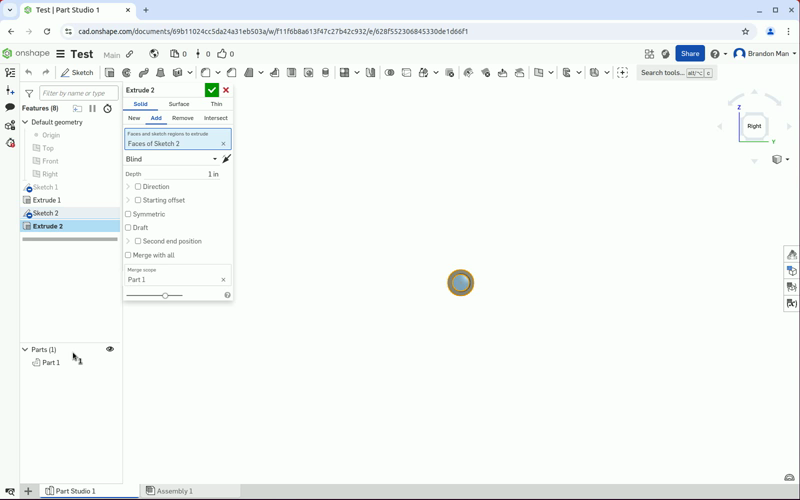
mouse_move(143, 106)
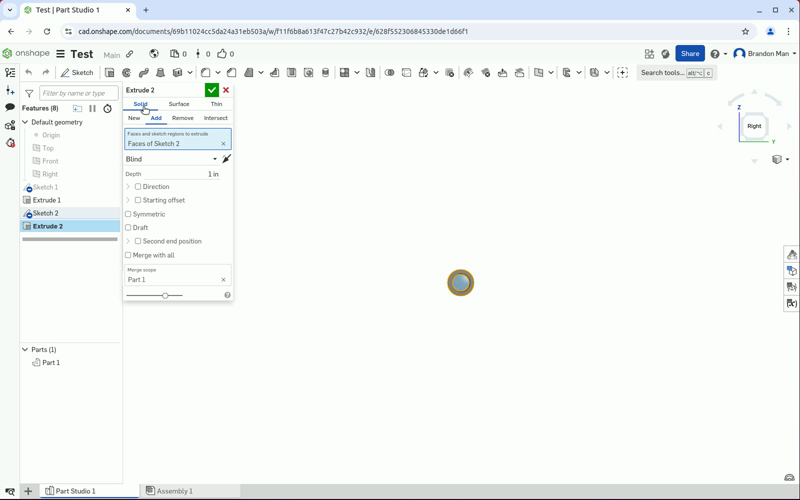
click(143, 106)
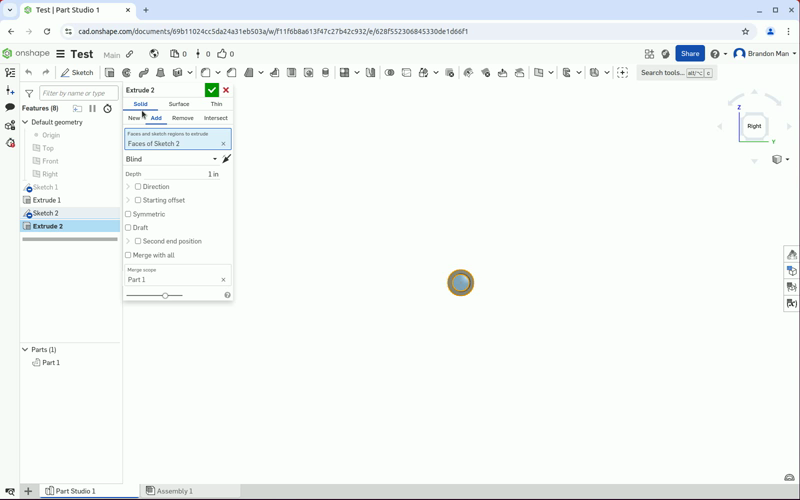
mouse_move(137, 120)
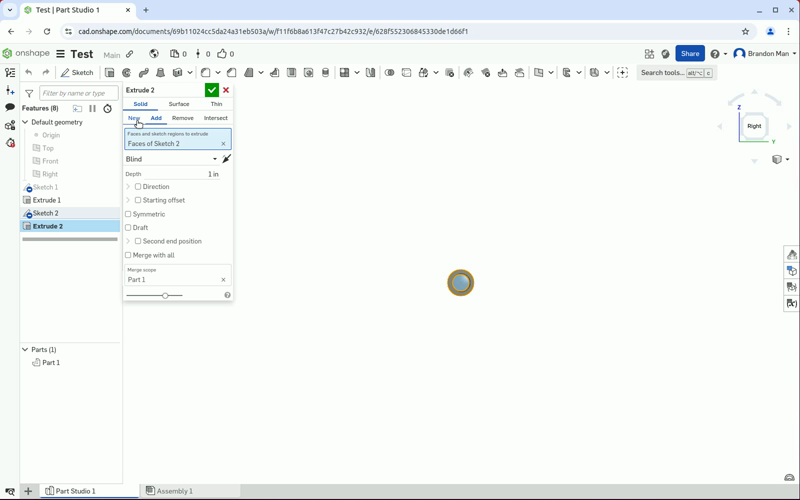
click(137, 120)
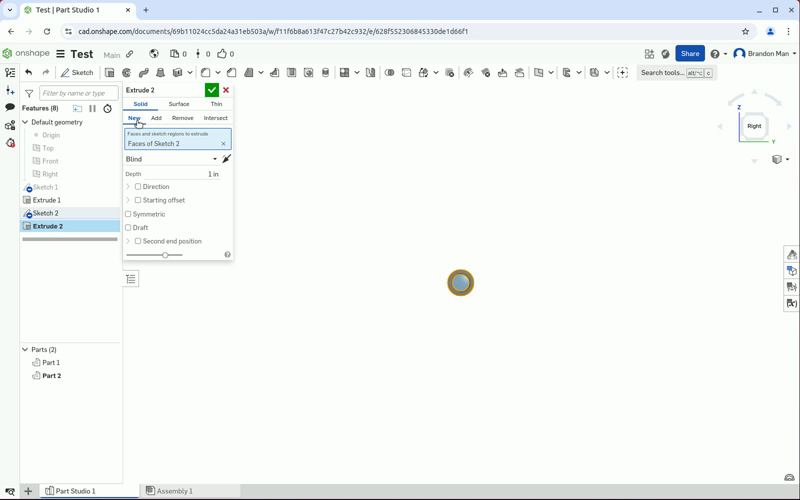
key(tab, 4)
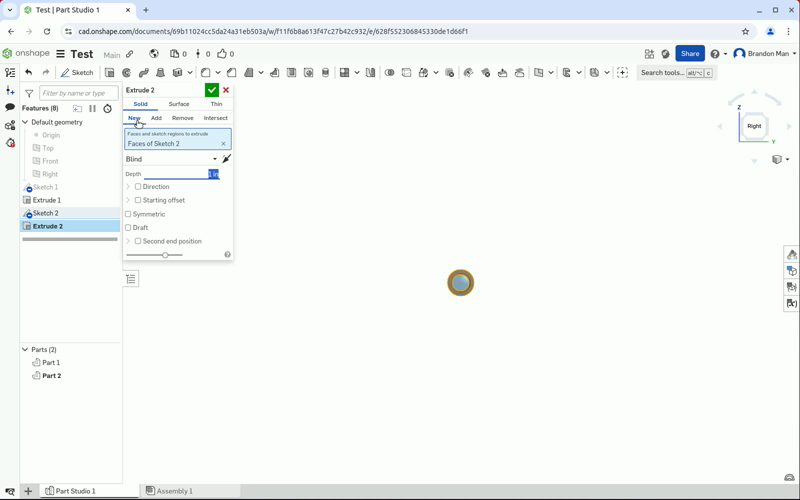
text(0.481)
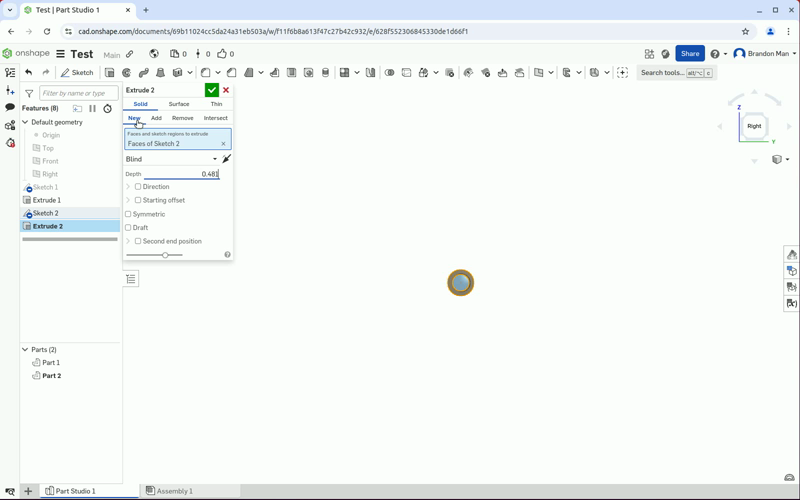
key(enter)
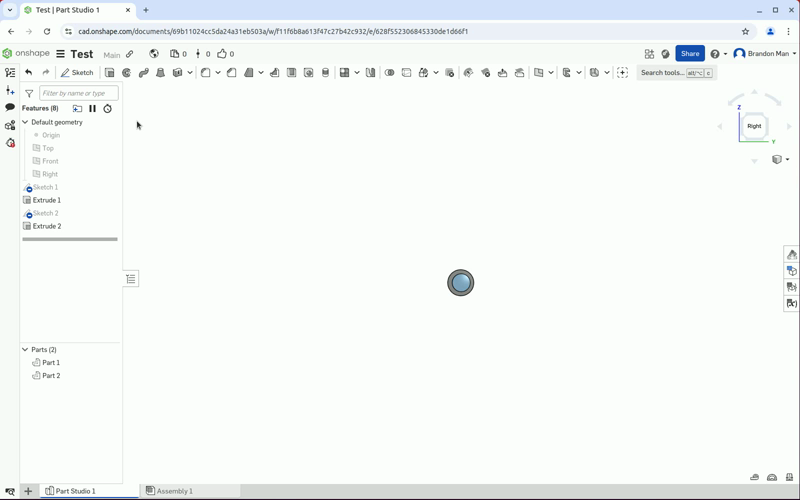
key(shift+h)
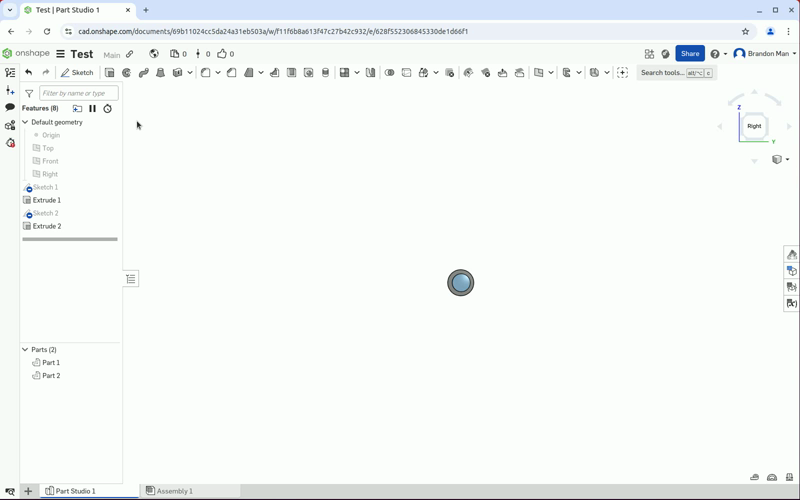
key(shift+h)
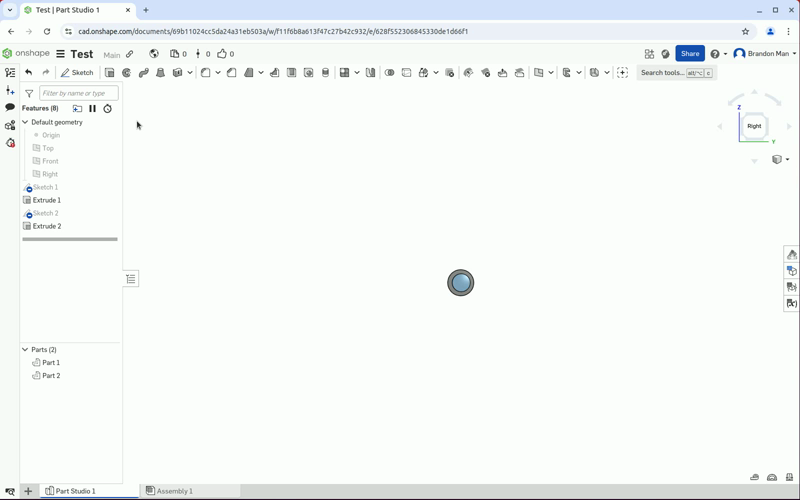
mouse_move(73, 189)
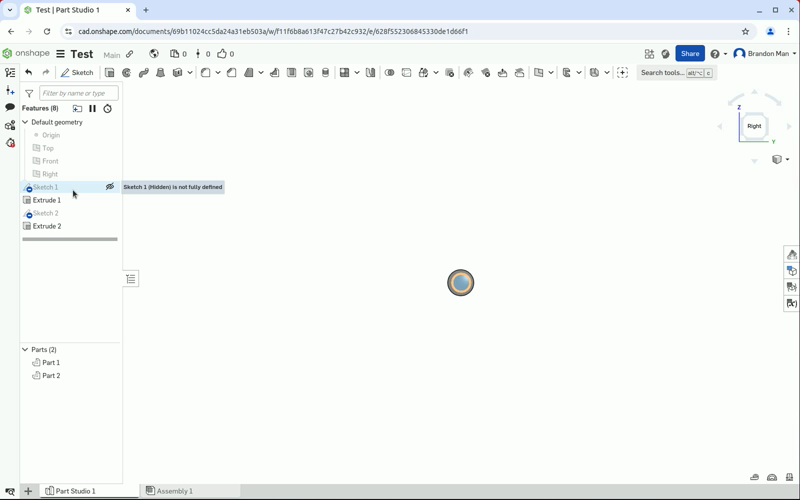
click(73, 189)
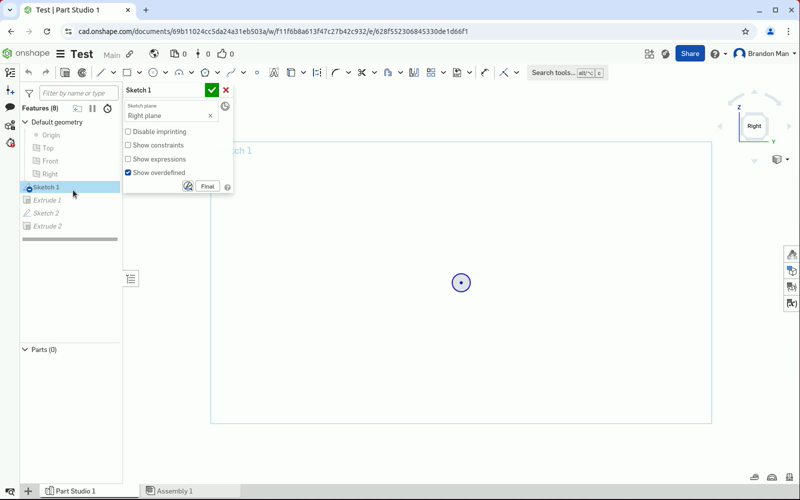
mouse_move(229, 92)
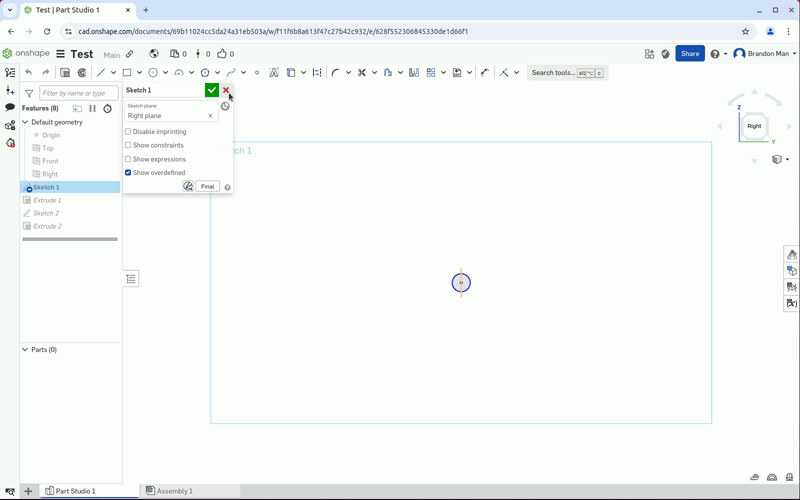
click(229, 92)
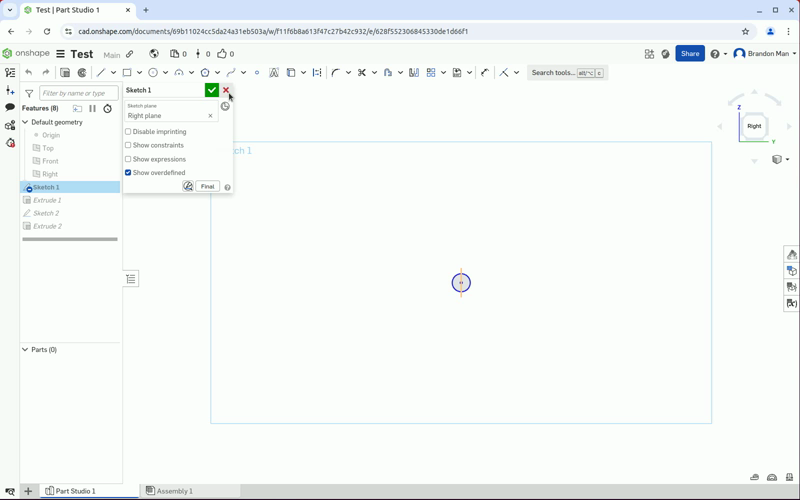
key(shift+s)
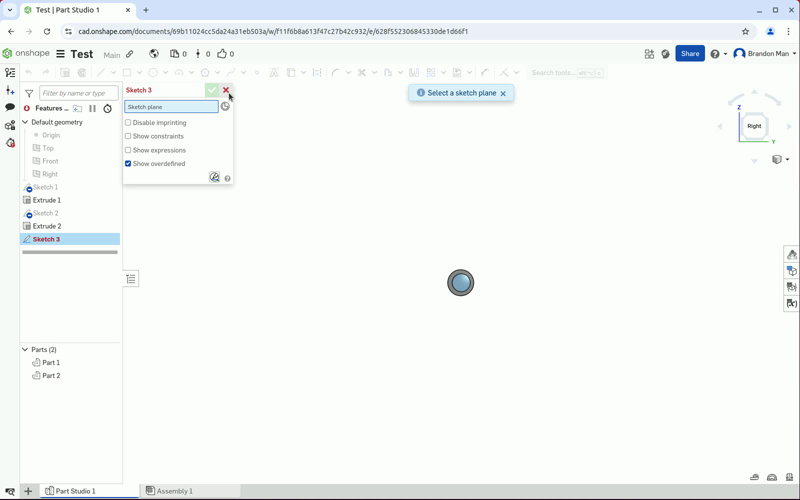
mouse_move(73, 176)
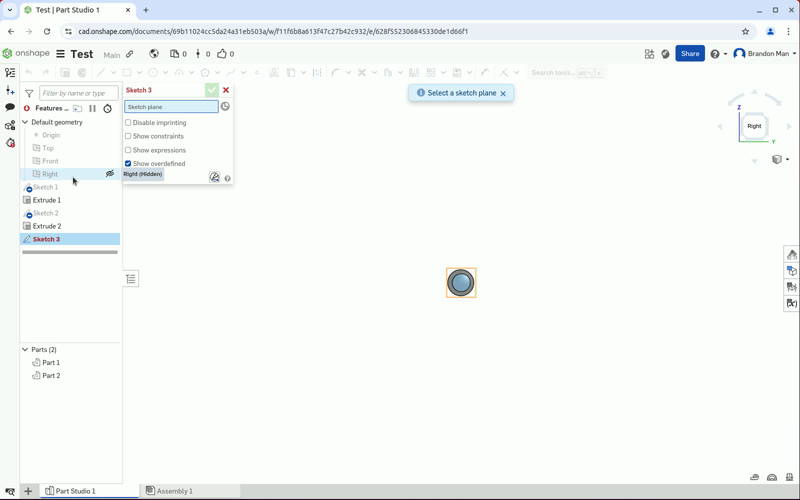
click(73, 176)
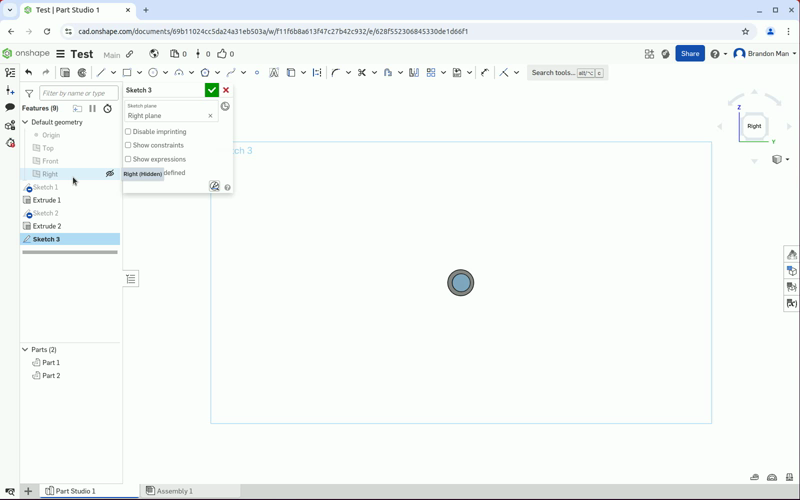
mouse_move(73, 352)
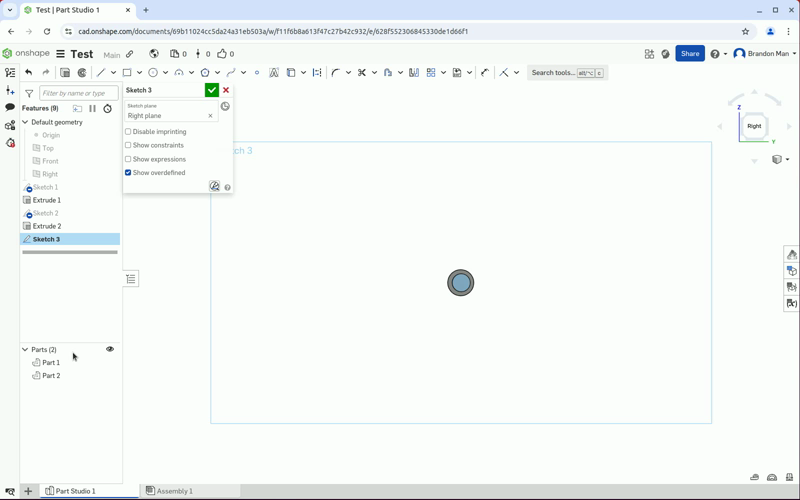
key(y)
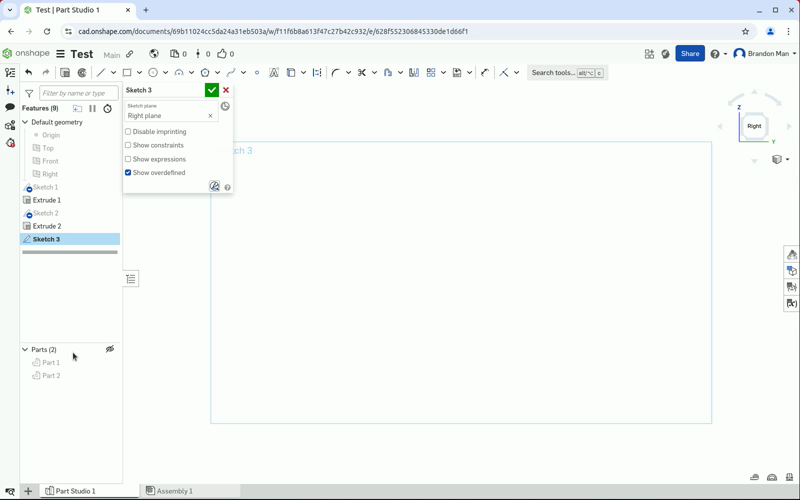
key(l)
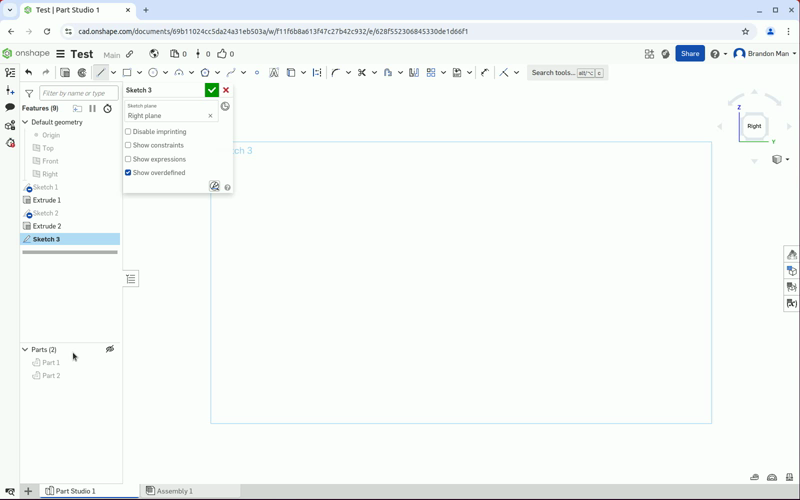
key_down(shift)
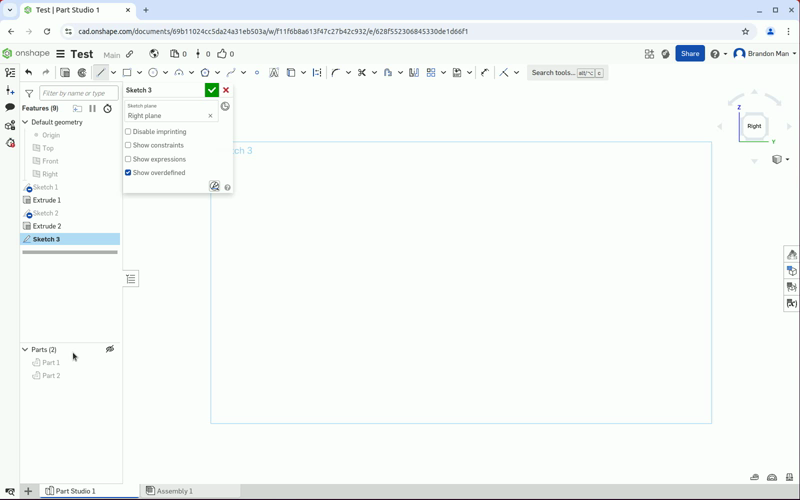
mouse_move(492, 197)
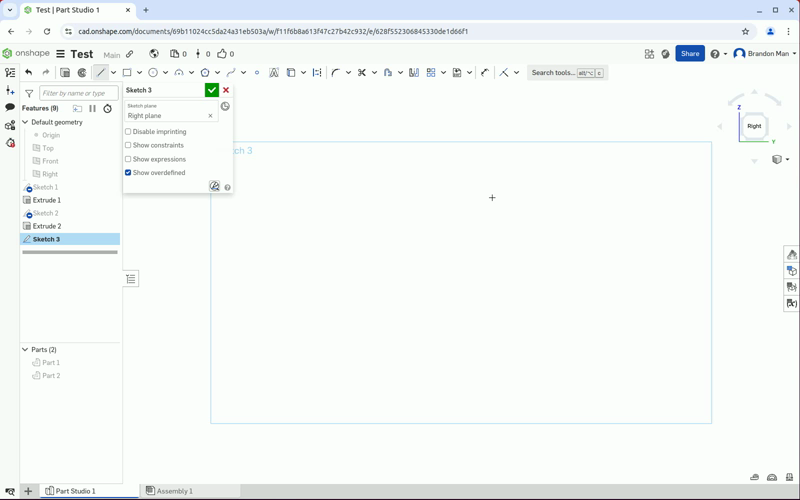
click(492, 197)
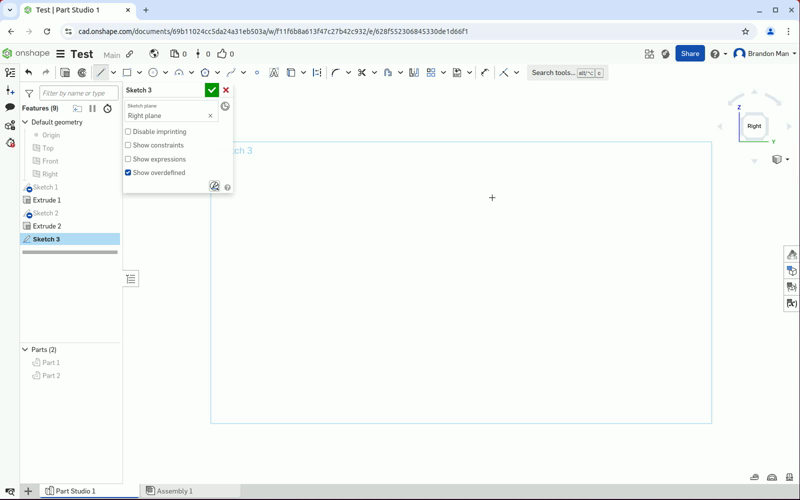
key_up(shift)
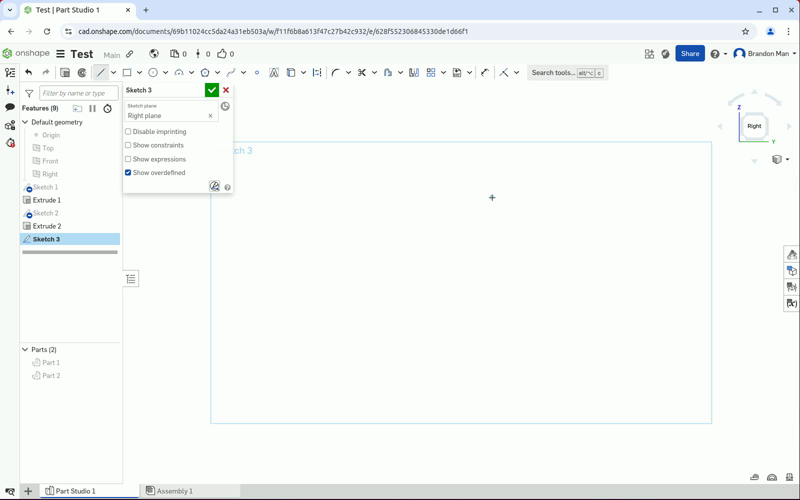
key_down(shift)
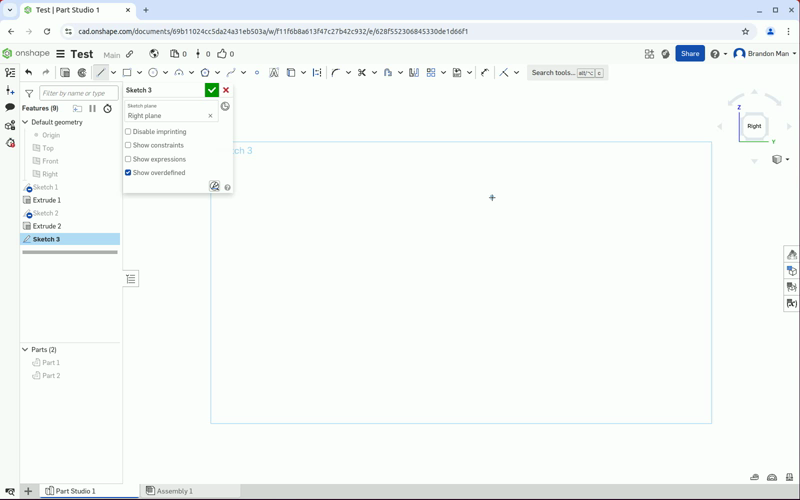
mouse_move(522, 197)
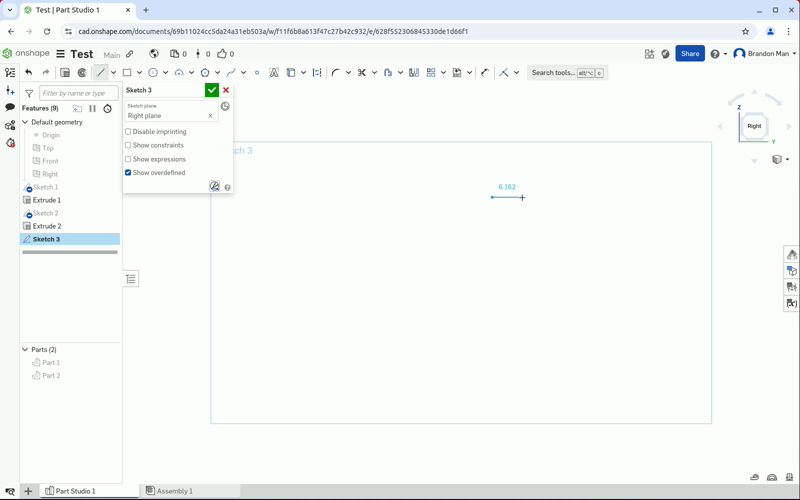
mouse_move(508, 206)
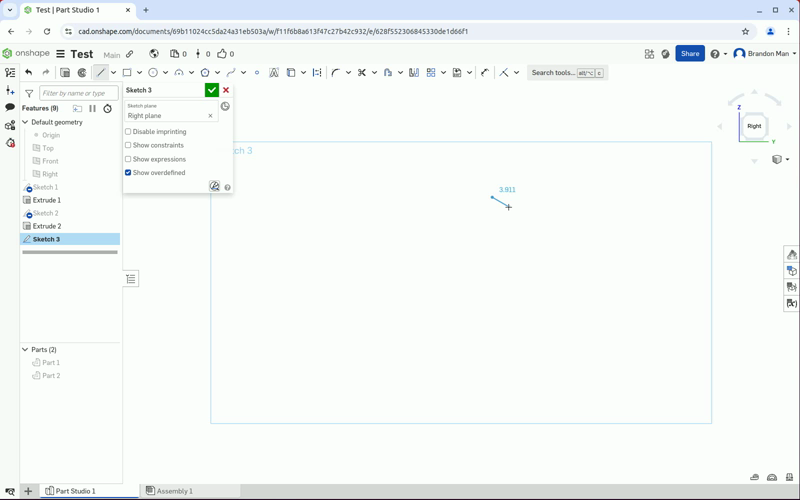
click(508, 206)
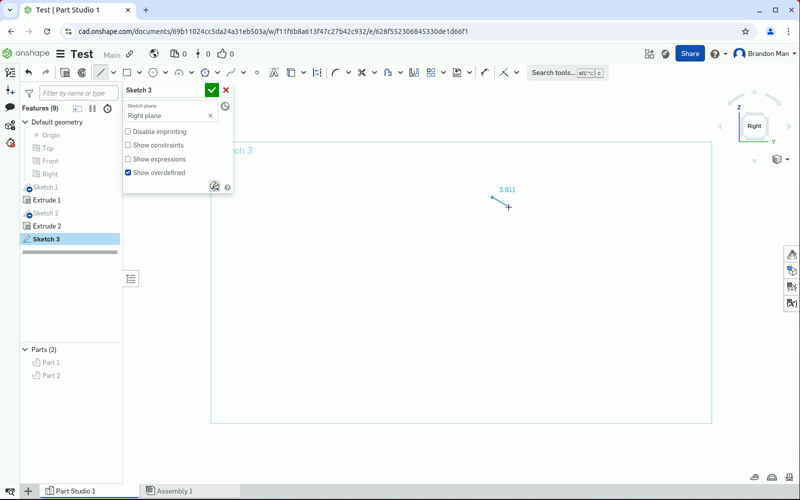
key_up(shift)
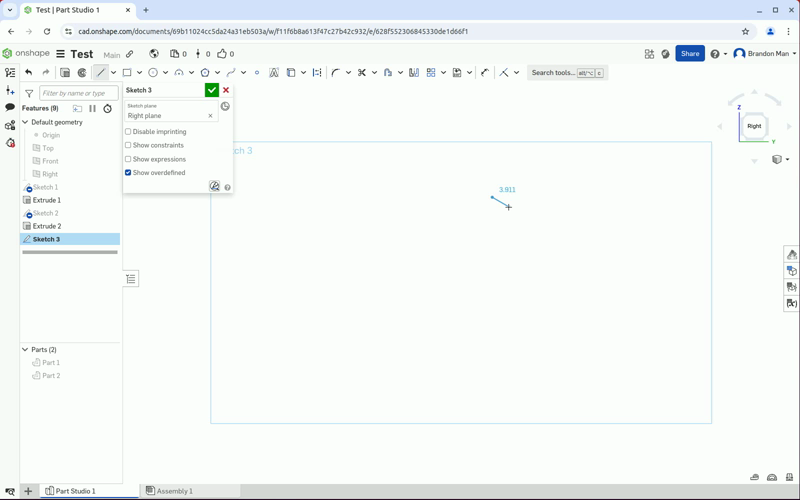
key_down(shift)
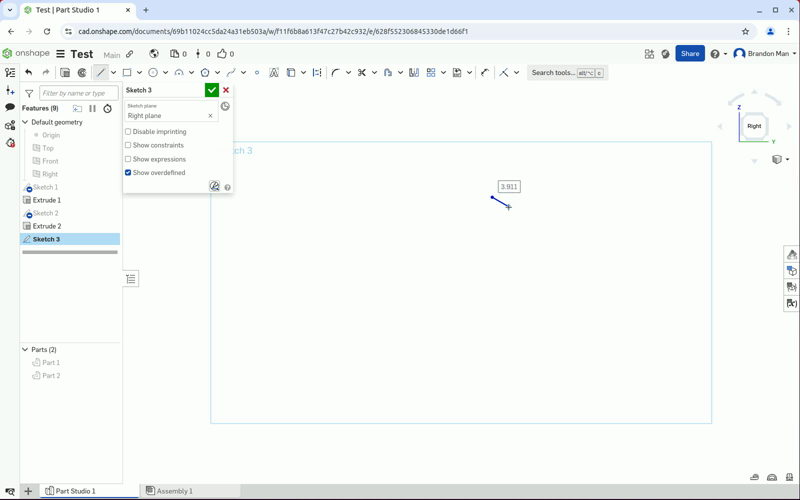
mouse_move(538, 206)
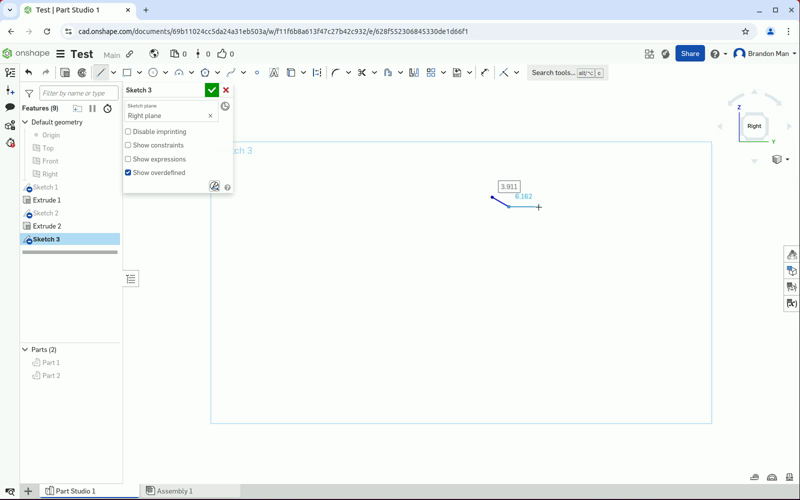
mouse_move(525, 197)
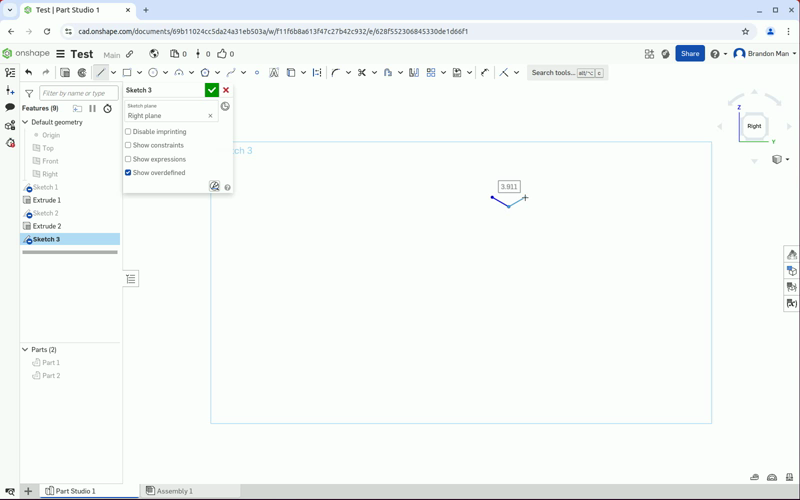
click(525, 197)
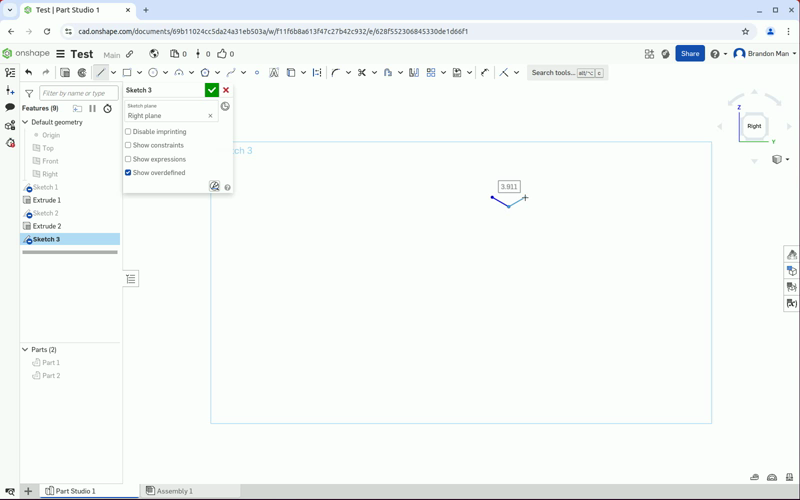
key_up(shift)
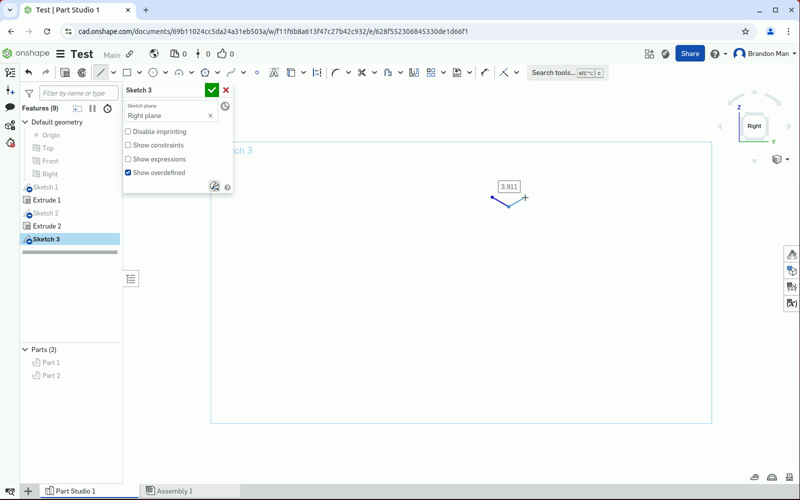
key_down(shift)
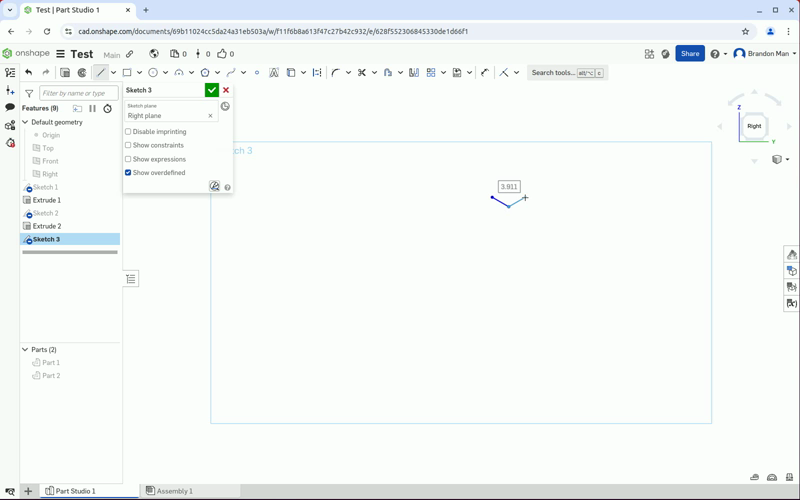
mouse_move(555, 197)
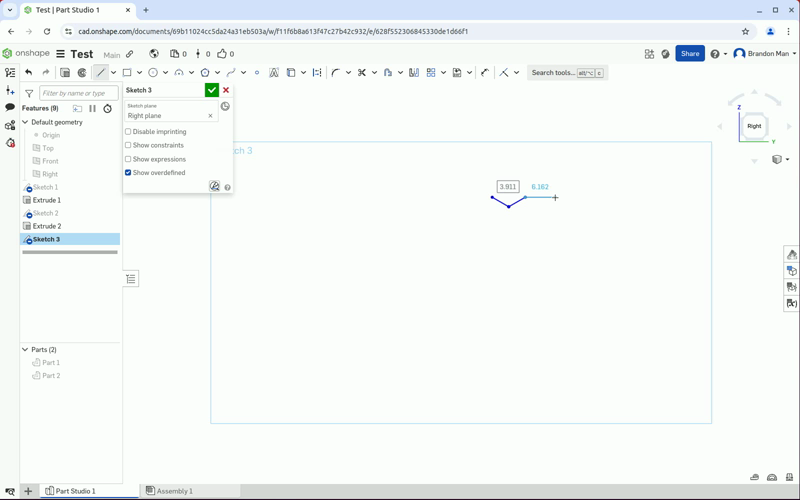
mouse_move(525, 178)
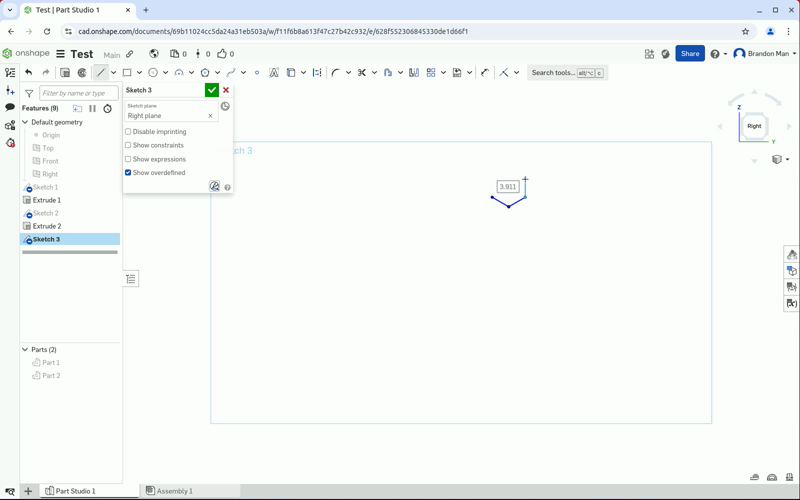
click(525, 178)
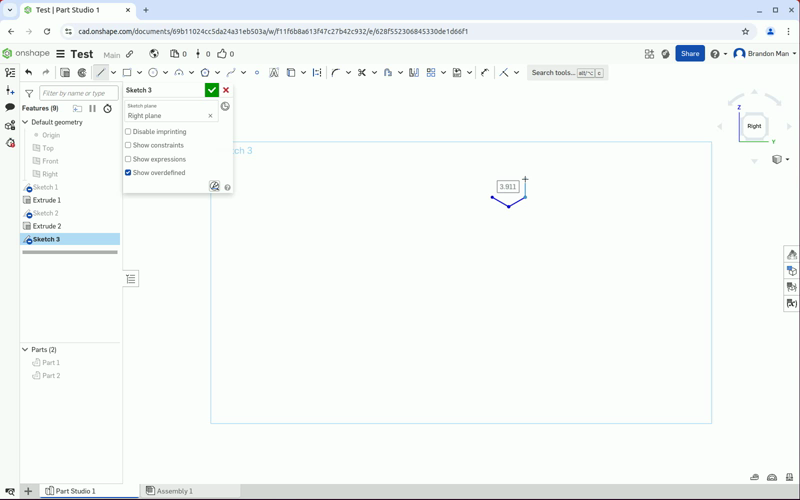
key_up(shift)
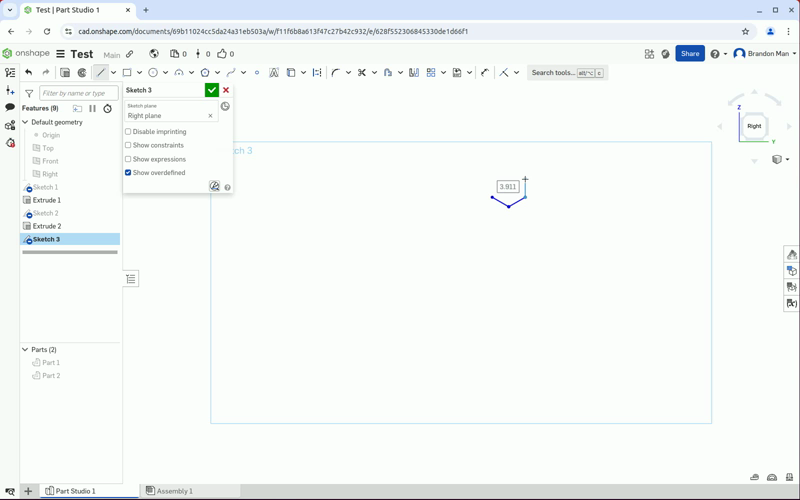
key_down(shift)
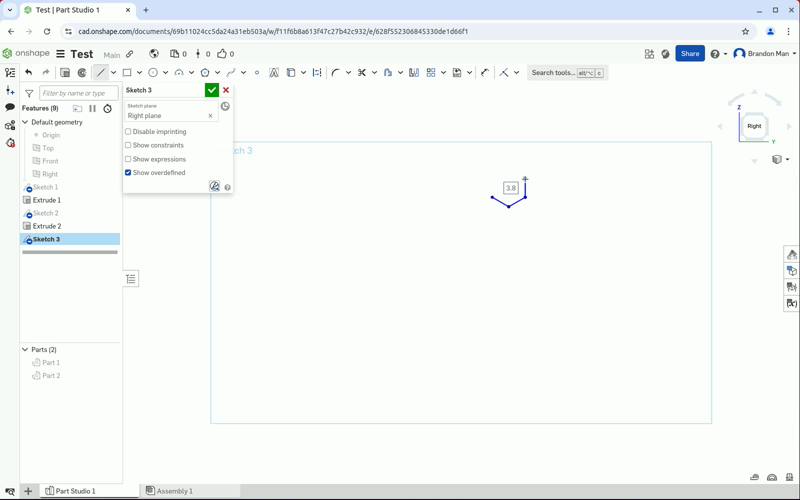
mouse_move(555, 178)
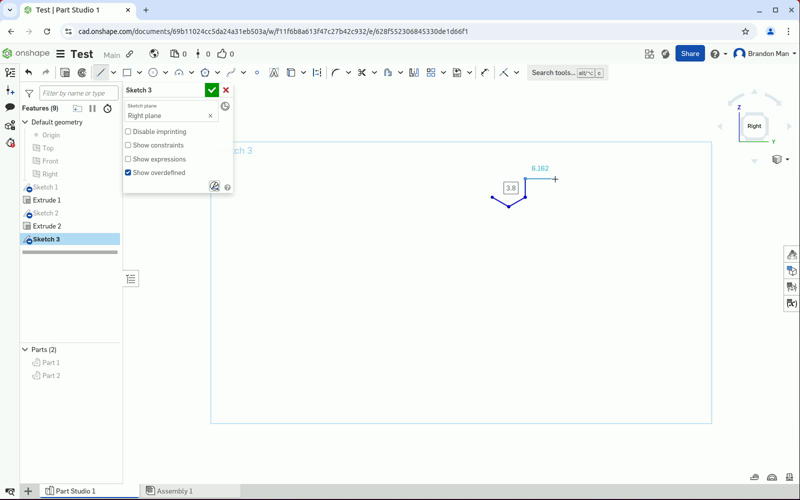
mouse_move(508, 169)
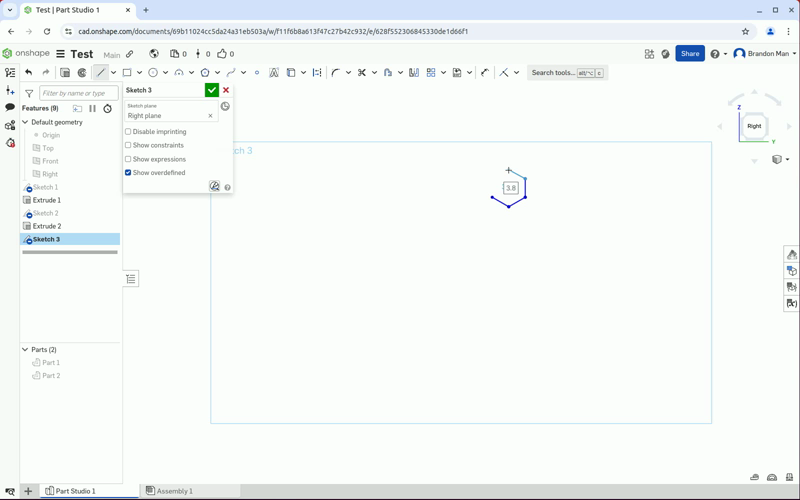
click(508, 169)
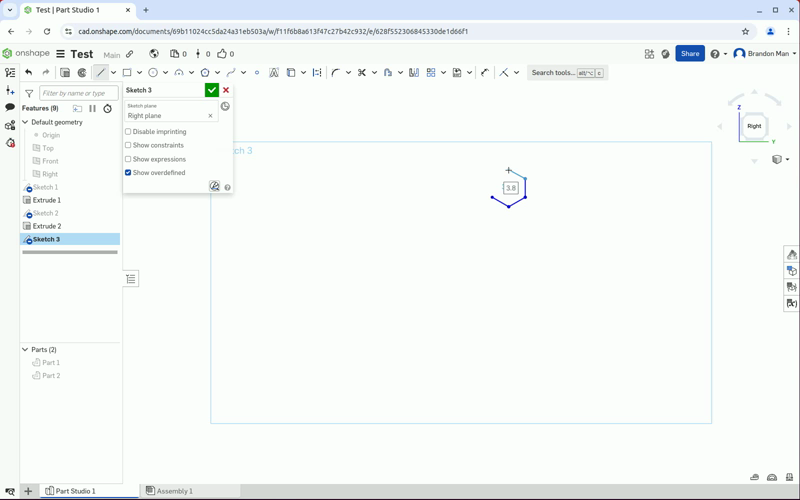
key_up(shift)
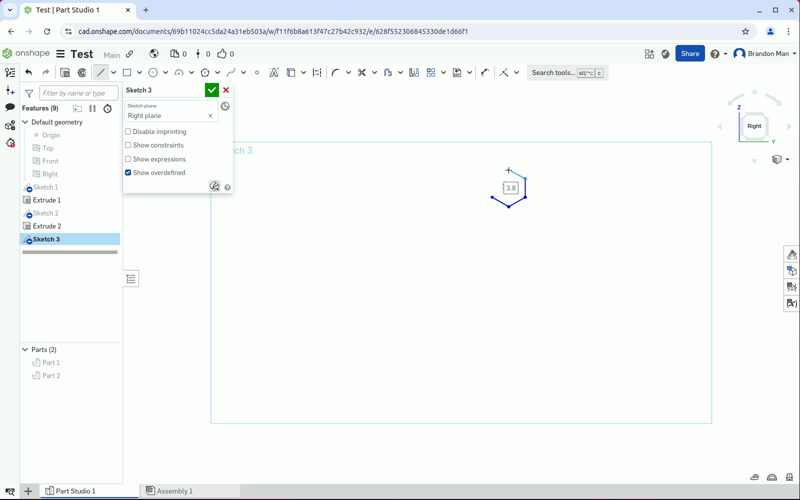
key_down(shift)
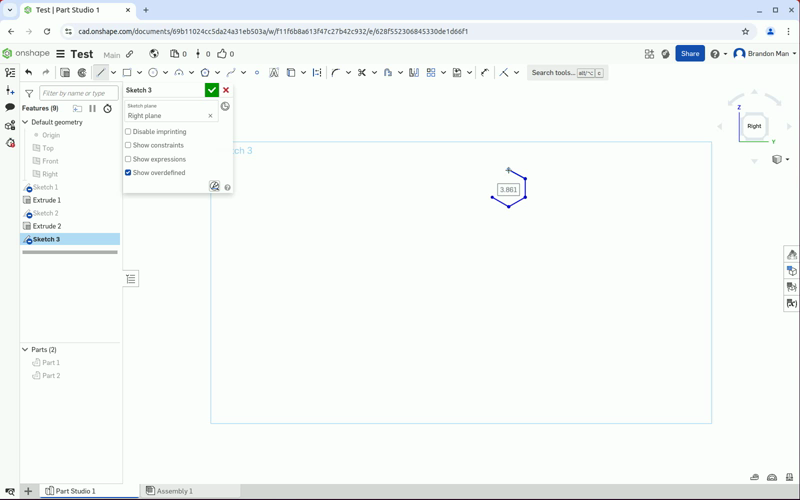
mouse_move(538, 169)
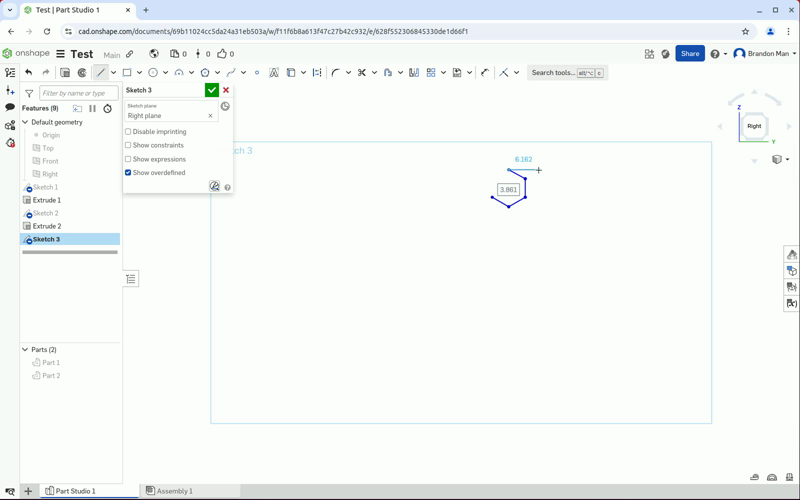
mouse_move(492, 178)
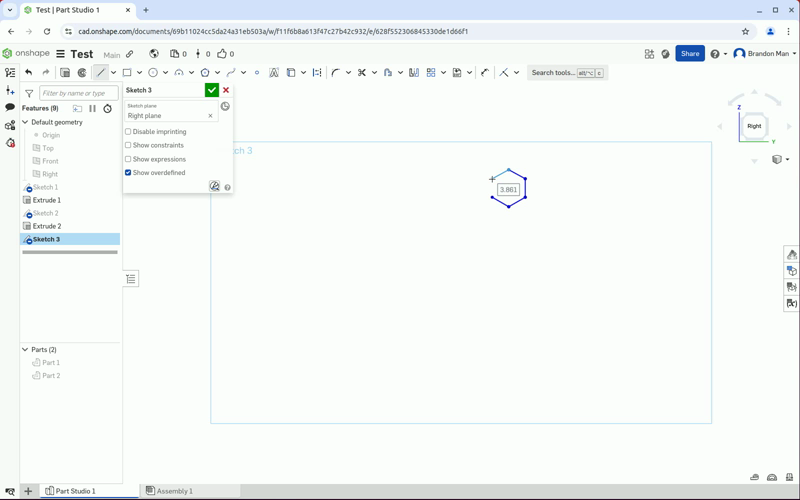
click(492, 178)
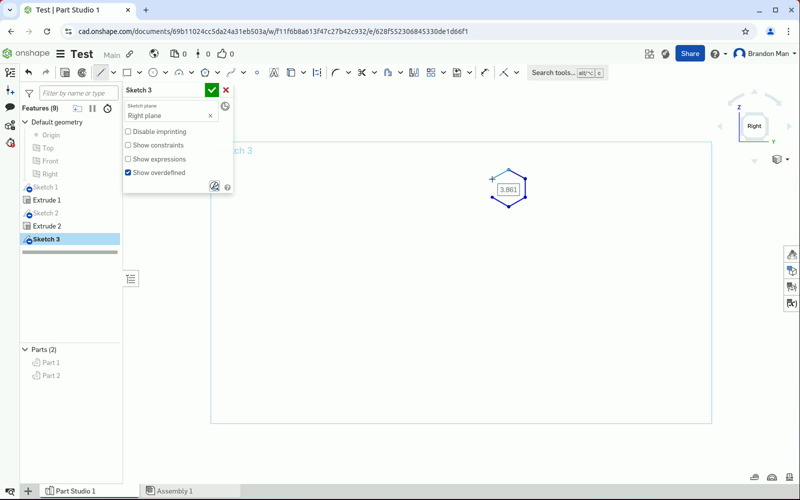
key_up(shift)
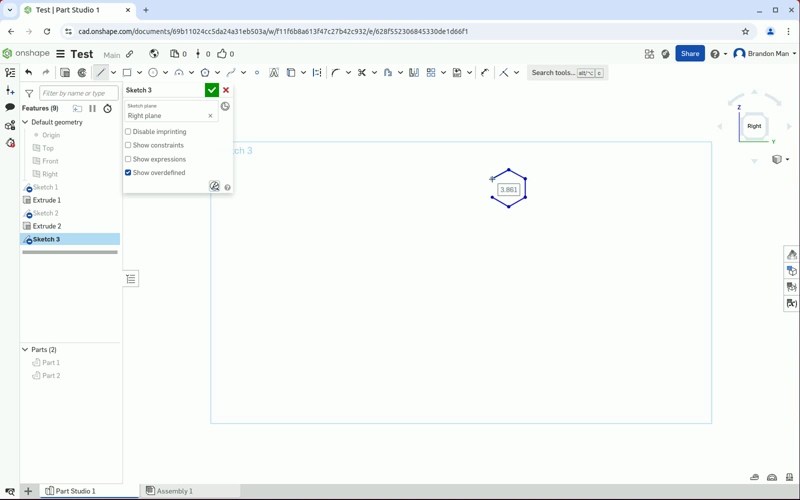
mouse_move(522, 178)
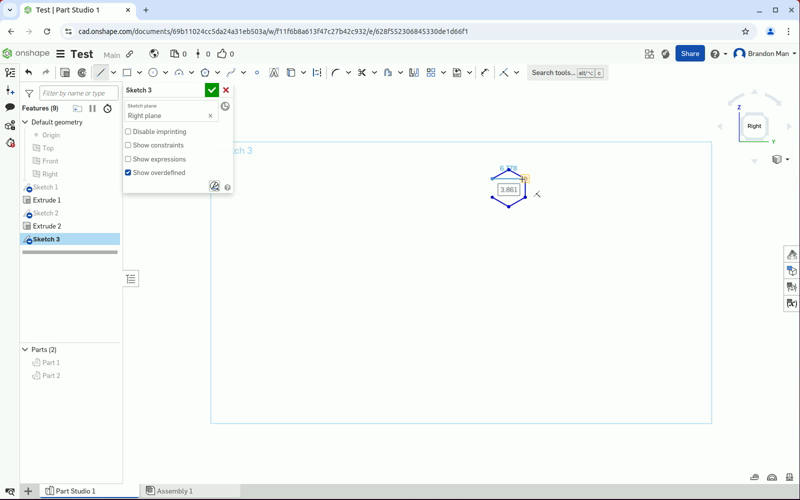
key_down(shift)
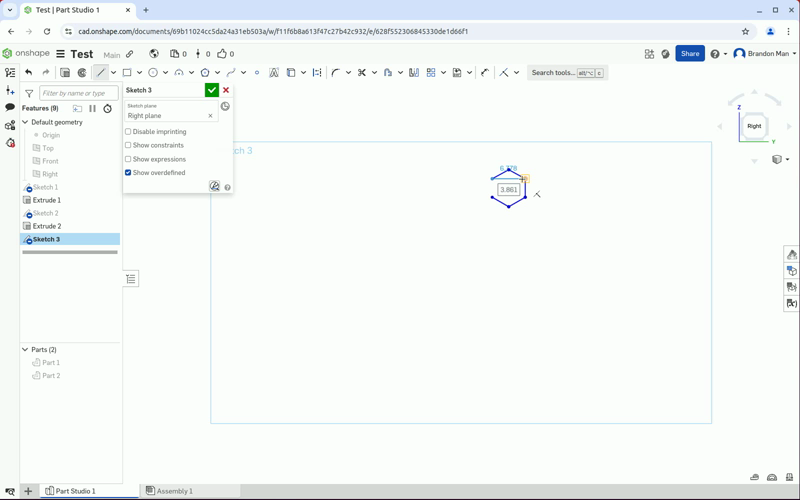
mouse_move(492, 197)
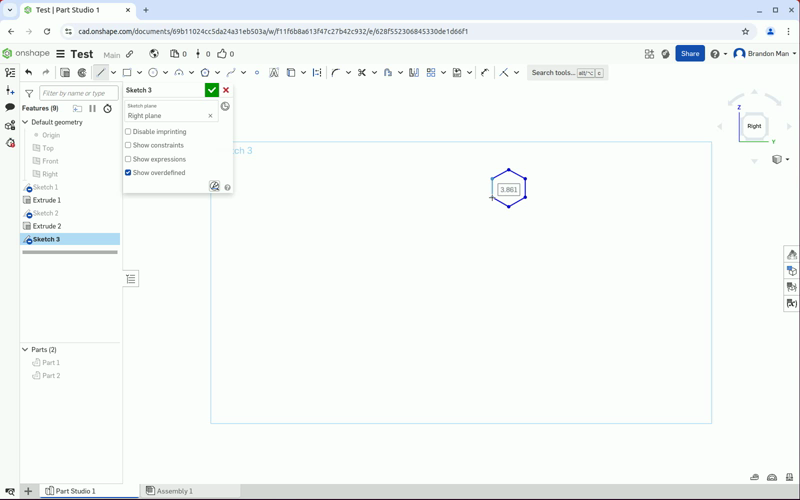
key_up(shift)
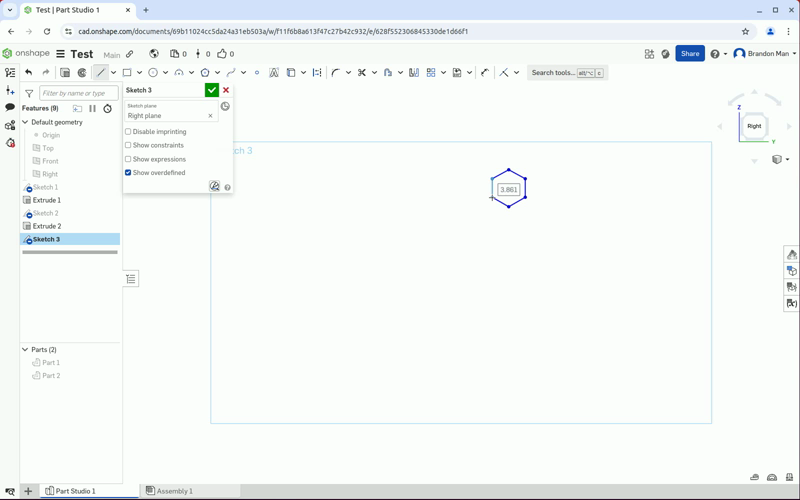
click(492, 197)
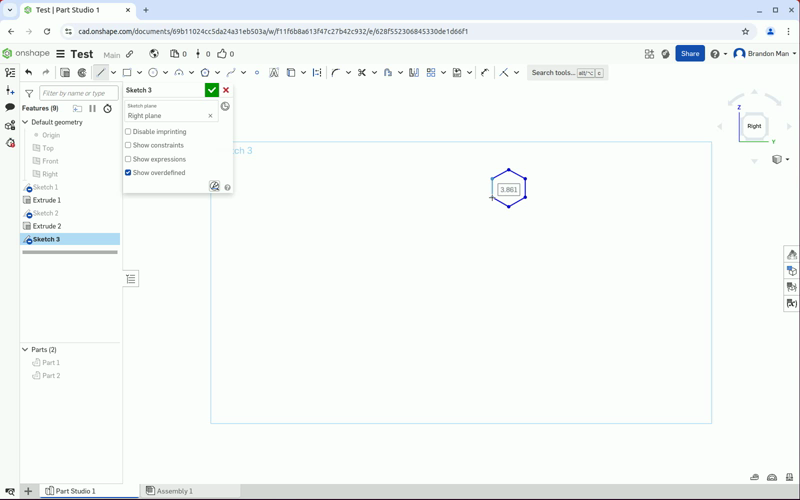
key(esc)
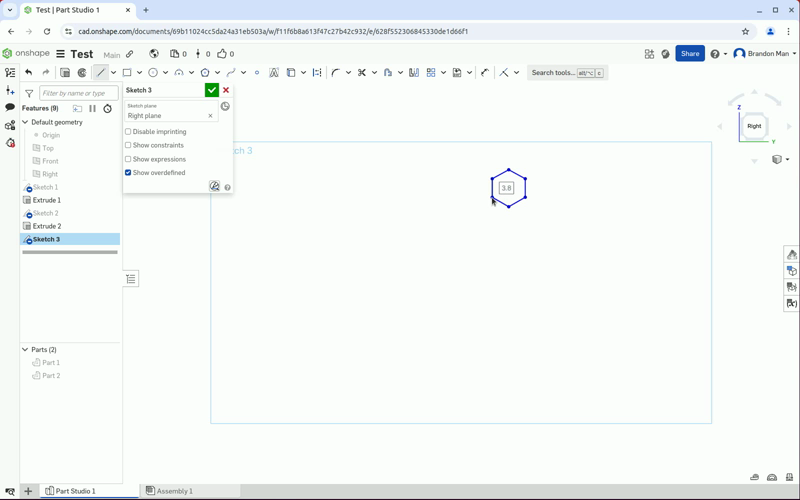
key(c)
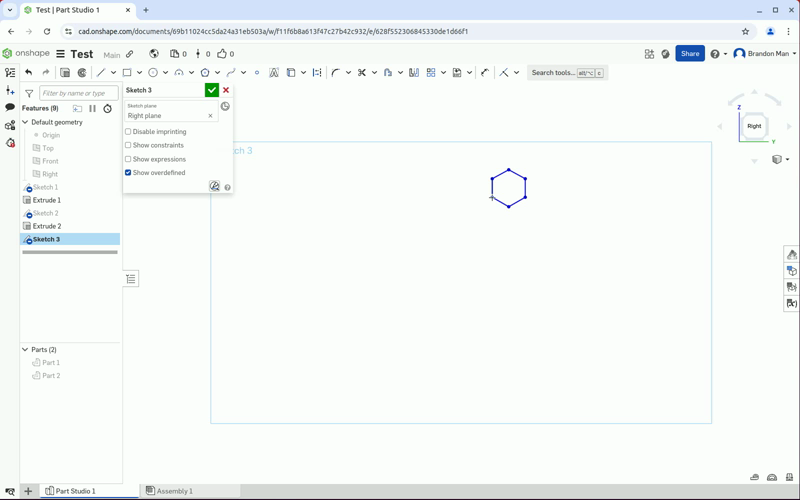
key_down(shift)
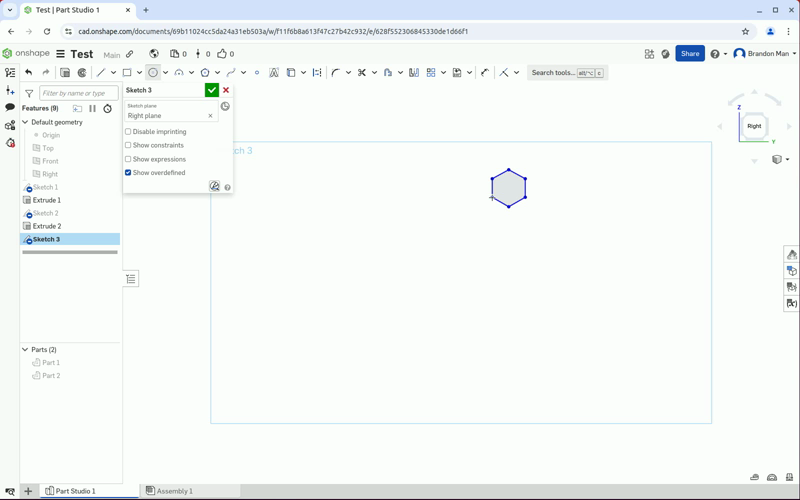
mouse_move(508, 188)
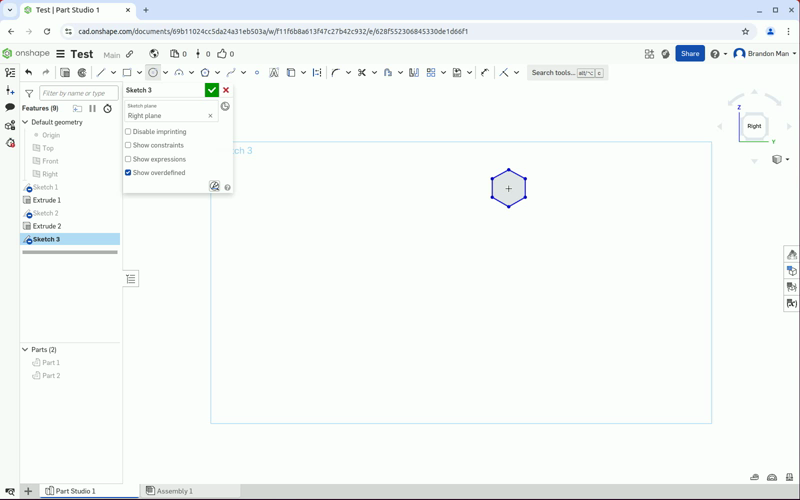
click(508, 188)
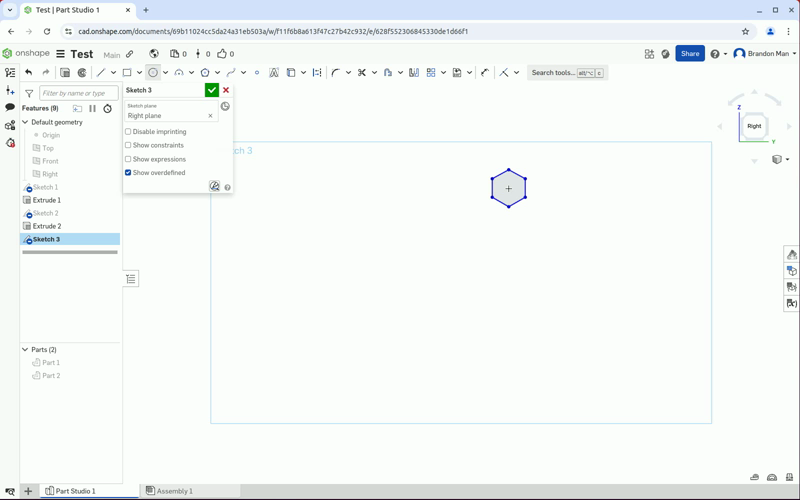
key_up(shift)
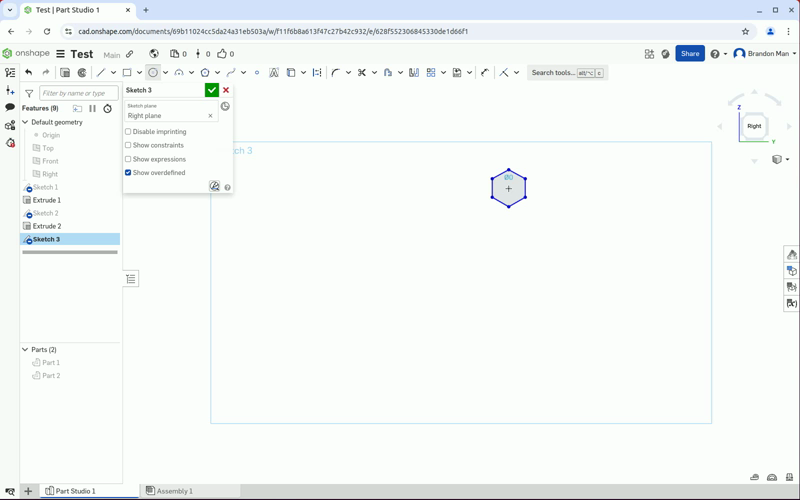
mouse_move(517, 188)
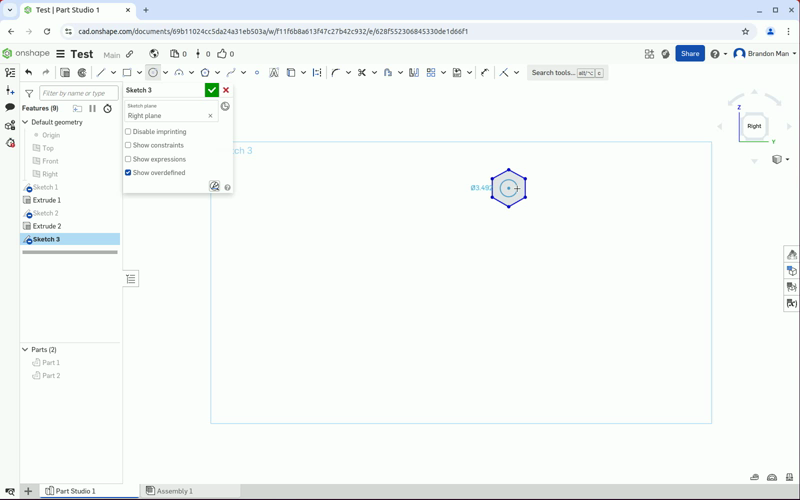
click(517, 188)
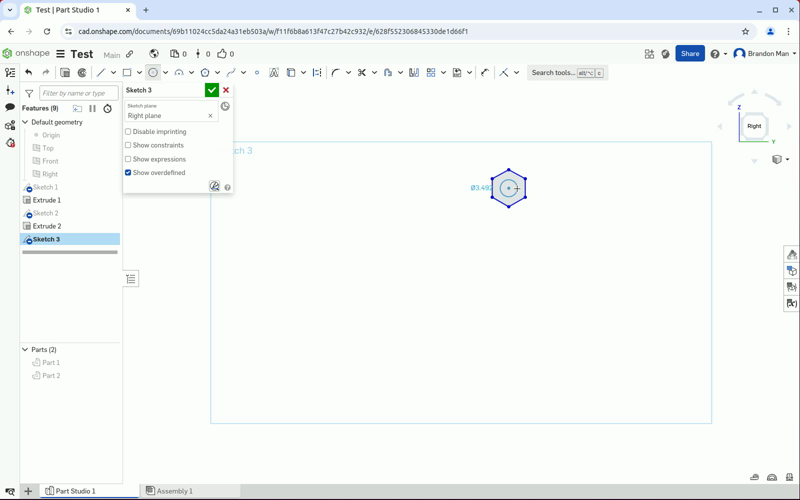
key(esc)
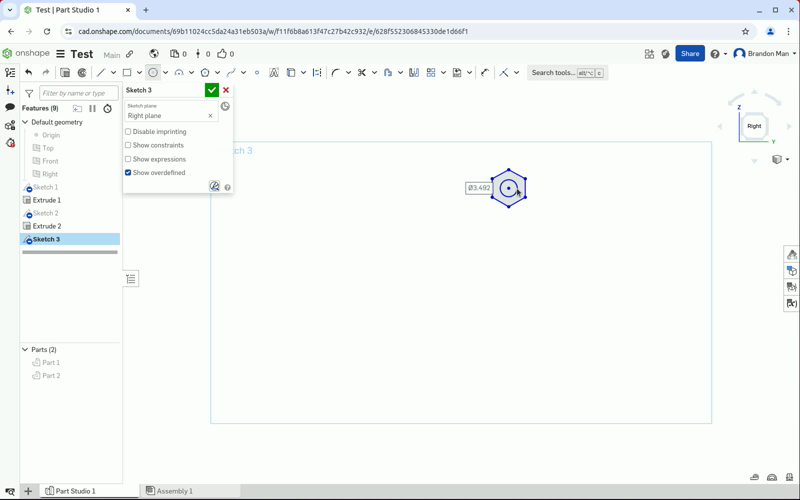
mouse_move(509, 205)
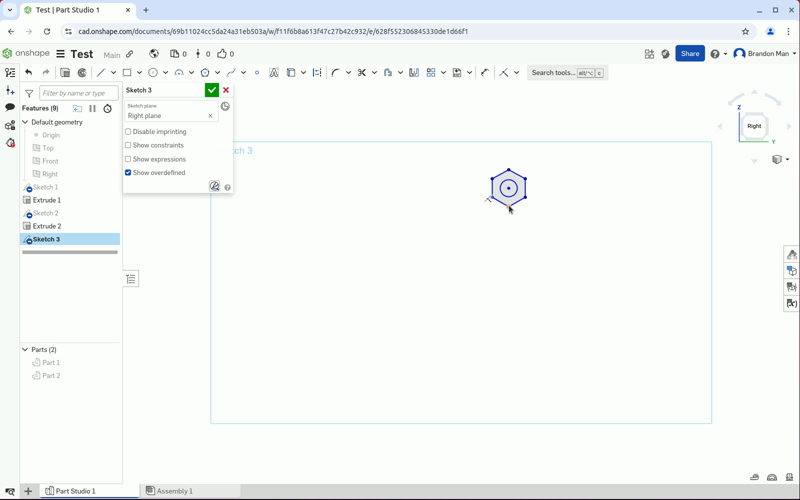
scroll(6)
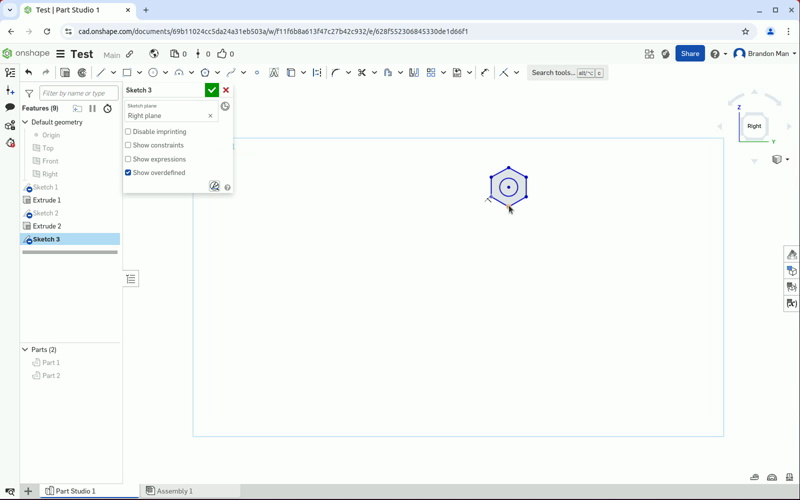
scroll(6)
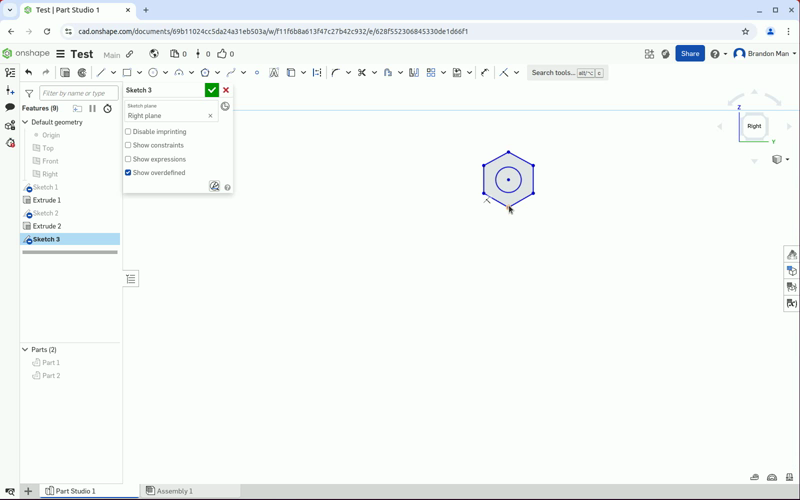
scroll(6)
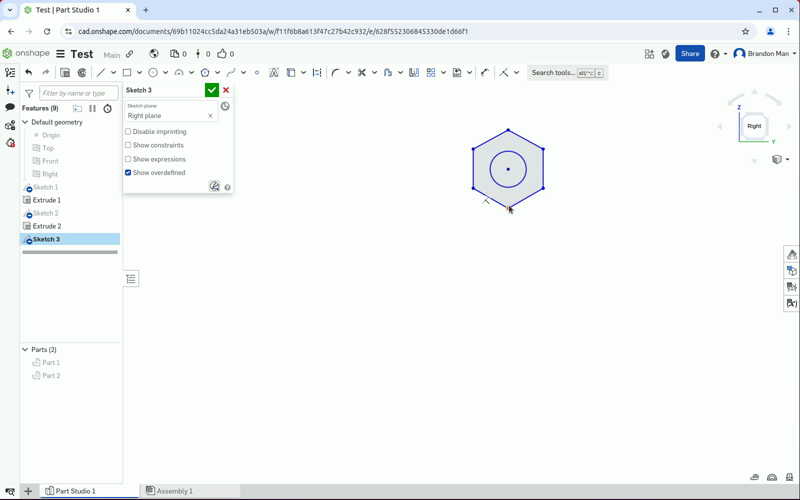
scroll(6)
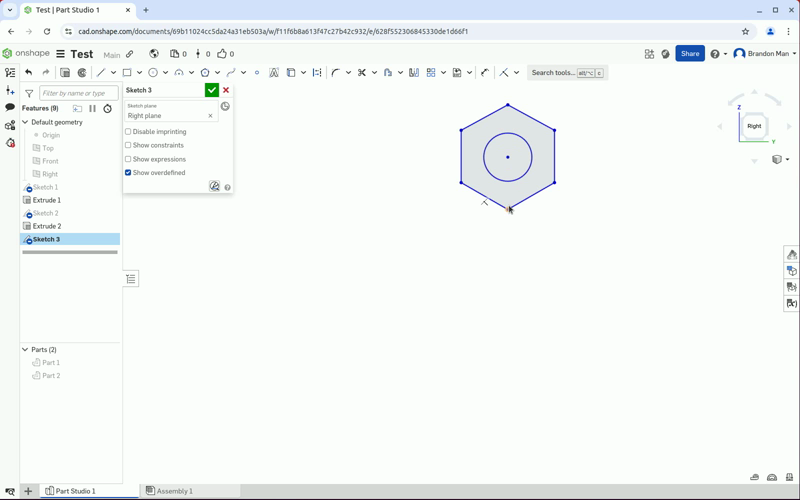
scroll(6)
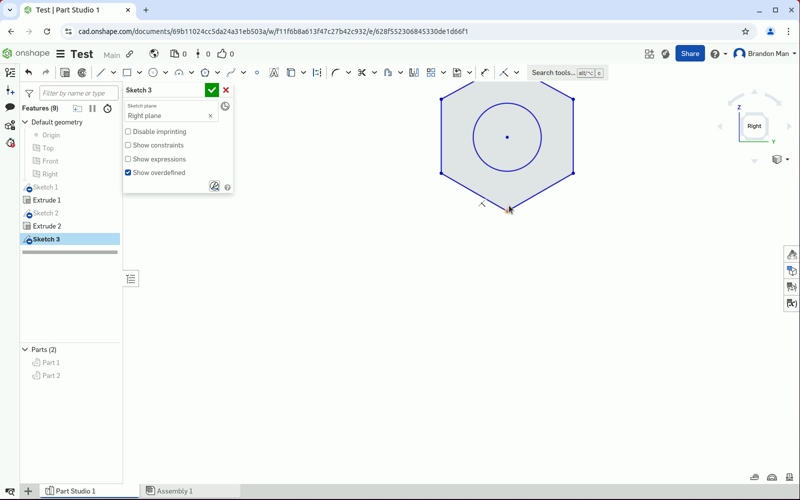
scroll(6)
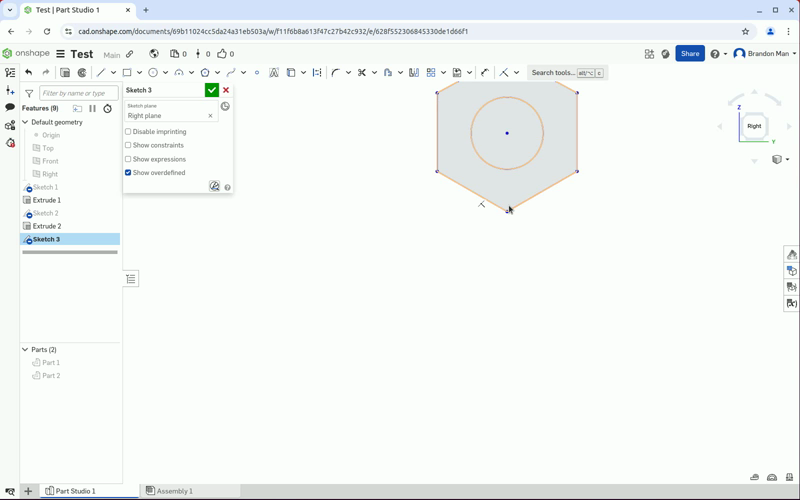
scroll(6)
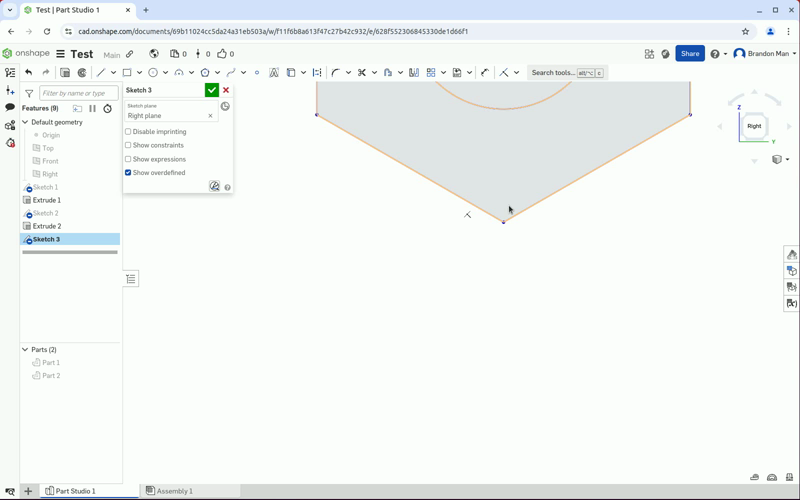
click(509, 205)
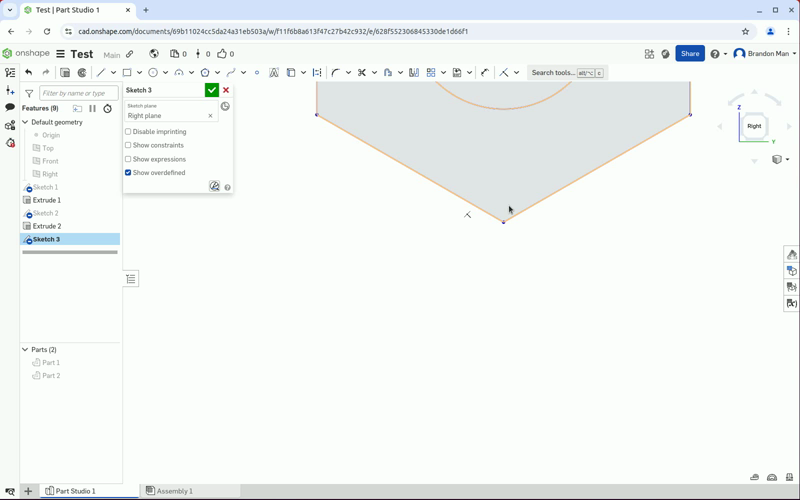
scroll(-6)
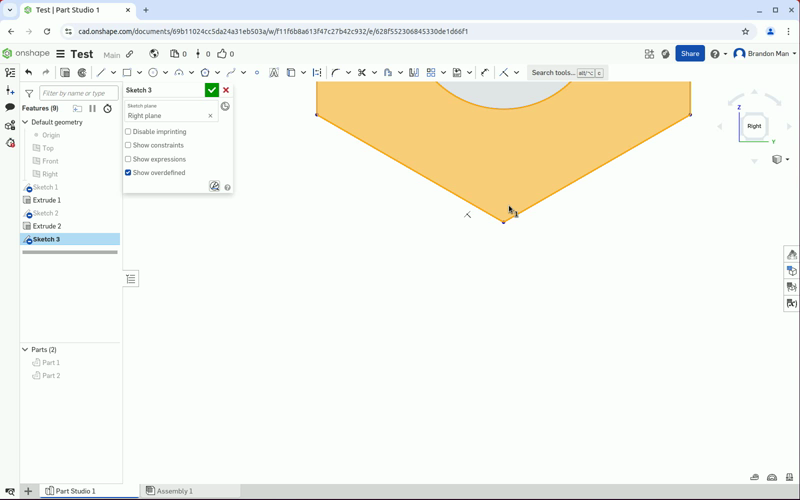
scroll(-6)
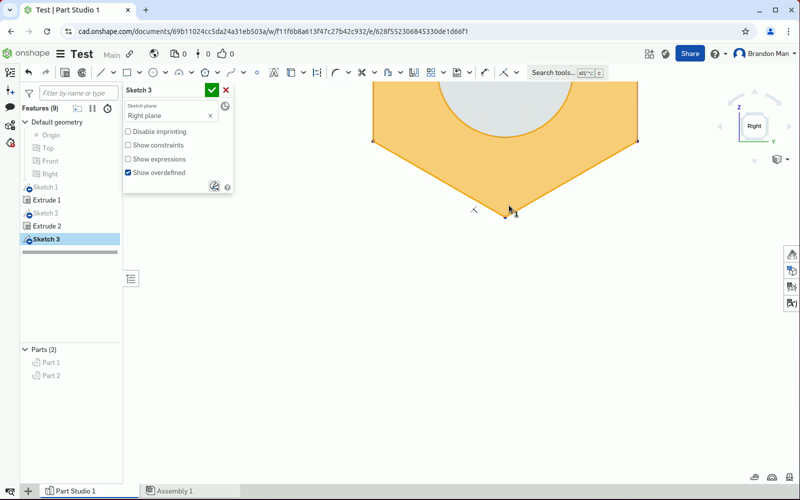
scroll(-6)
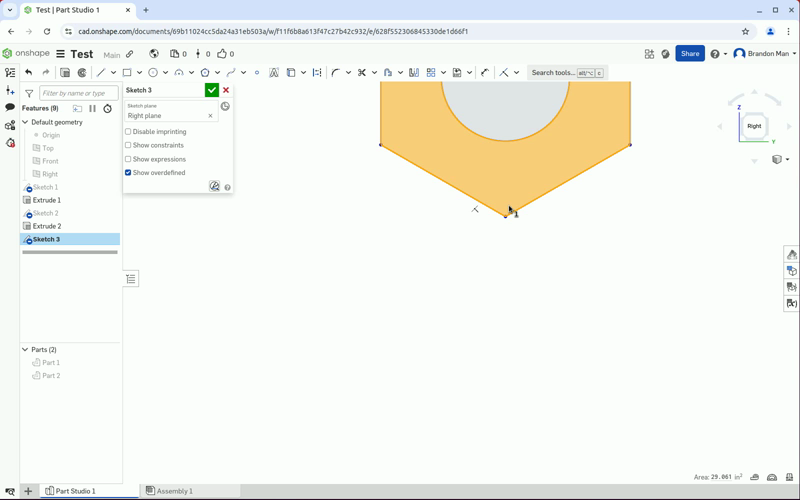
scroll(-6)
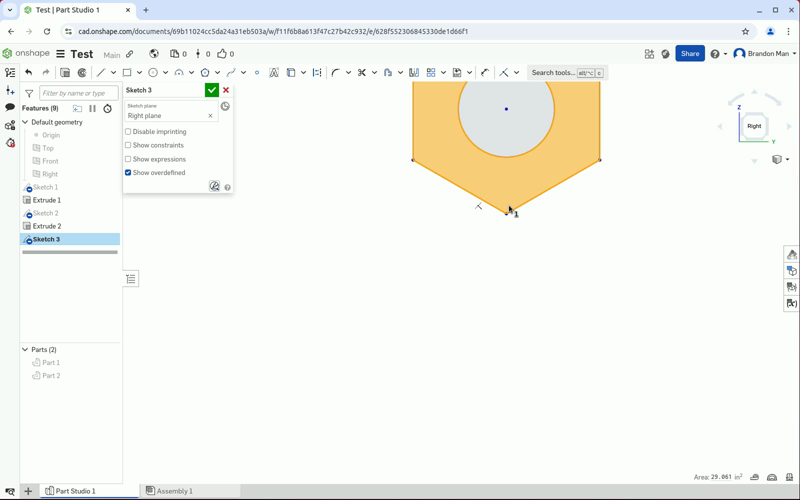
scroll(-6)
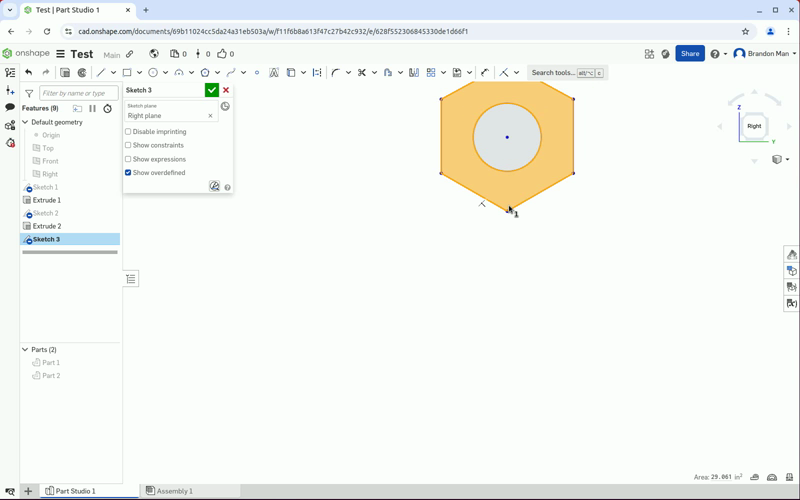
scroll(-6)
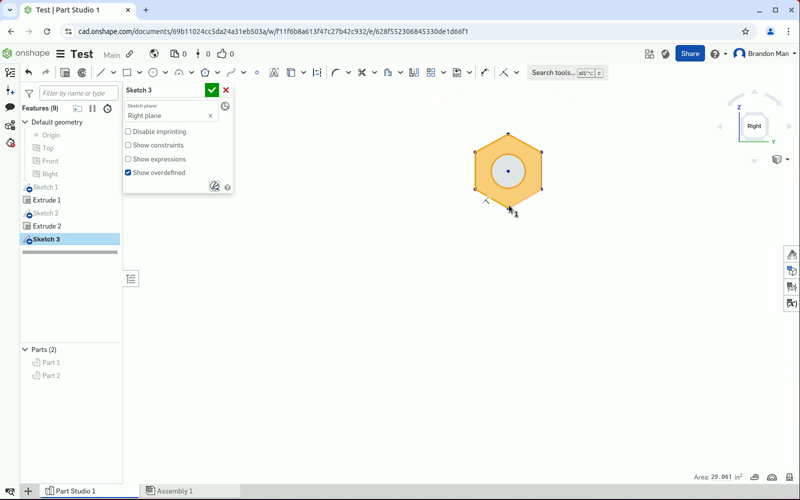
scroll(-6)
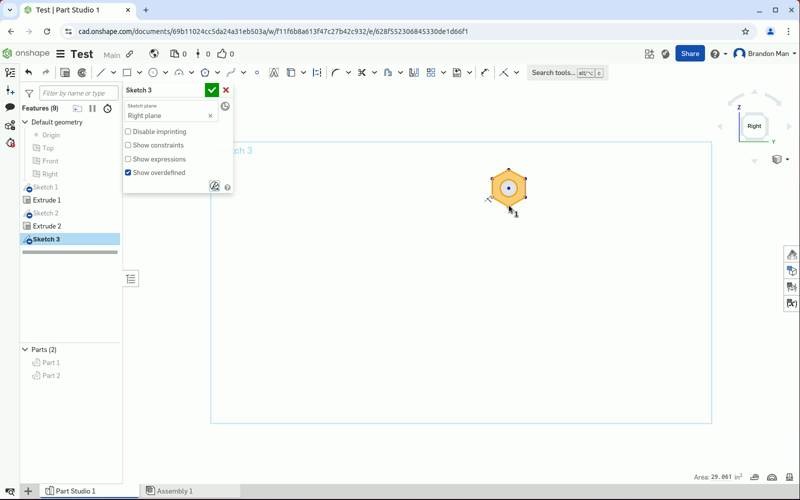
mouse_move(73, 352)
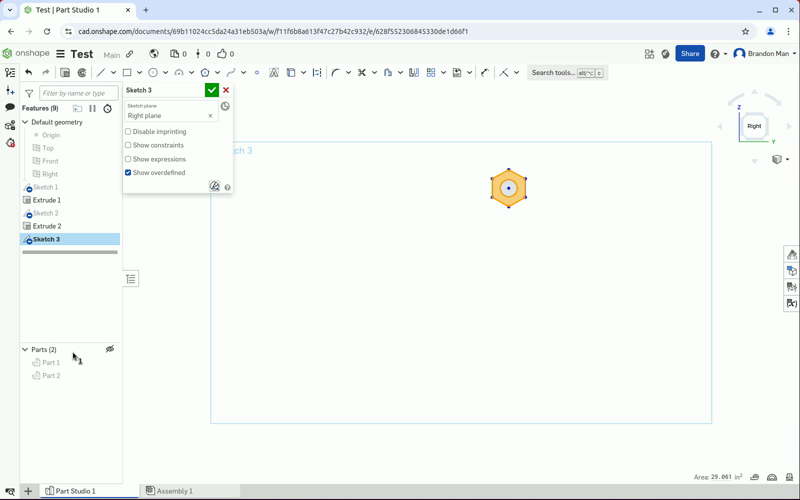
key(shift+y)
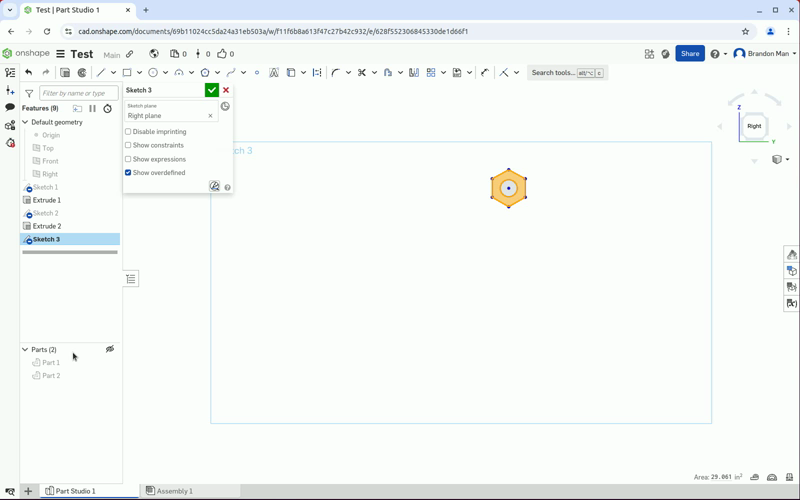
key(shift+e)
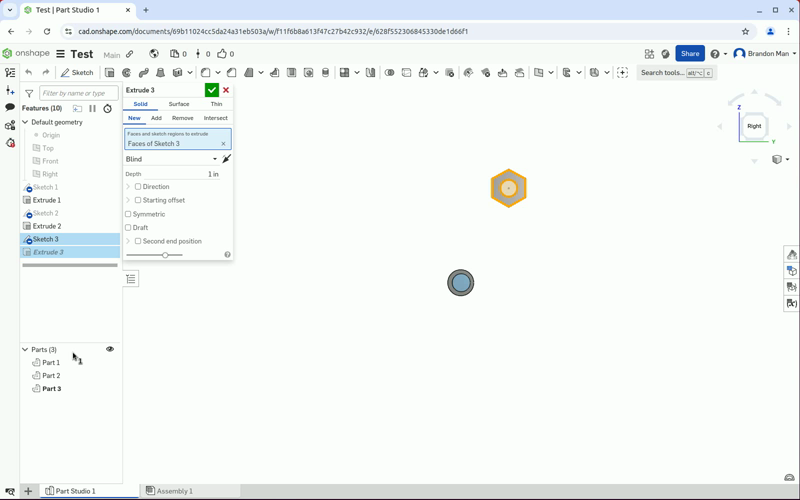
mouse_move(143, 106)
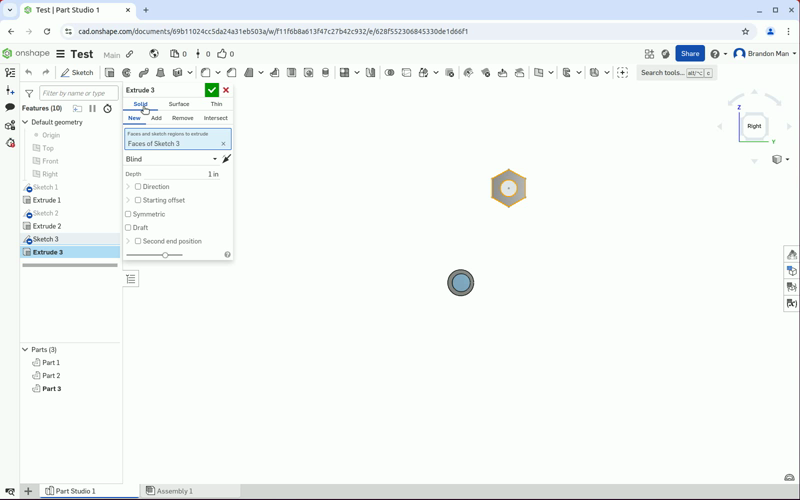
click(143, 106)
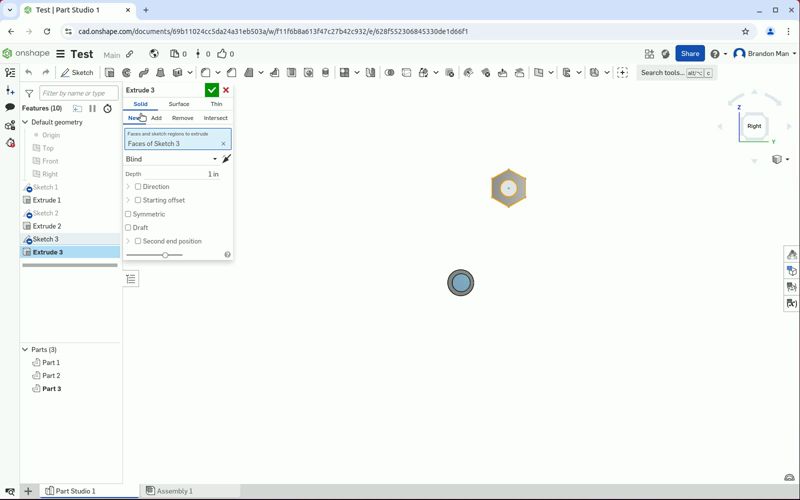
mouse_move(137, 120)
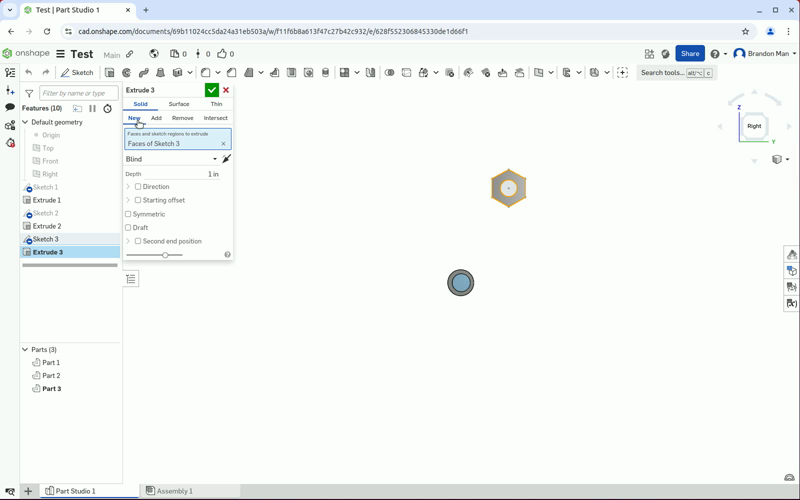
click(137, 120)
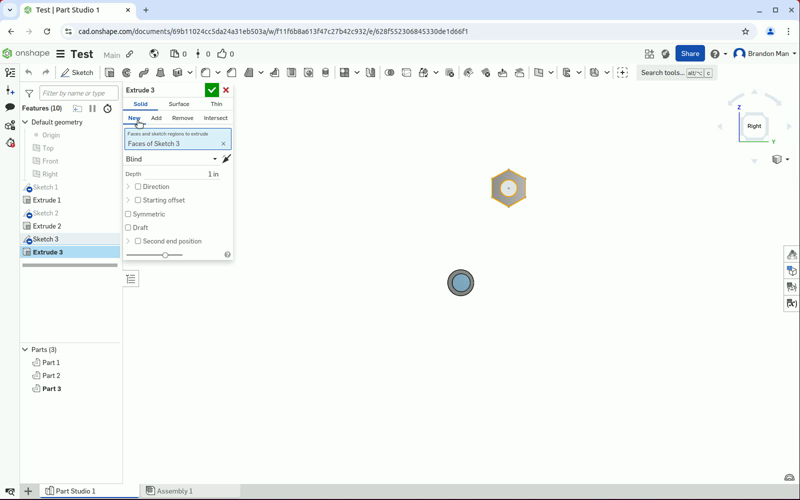
key(tab, 4)
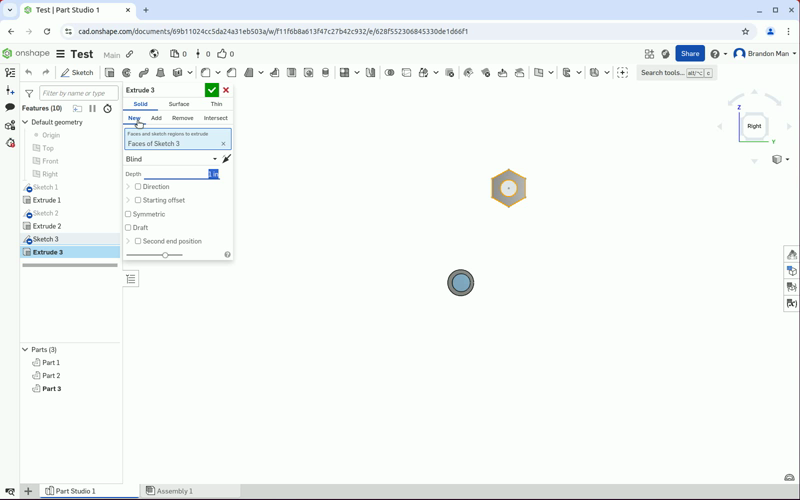
text(2.648)
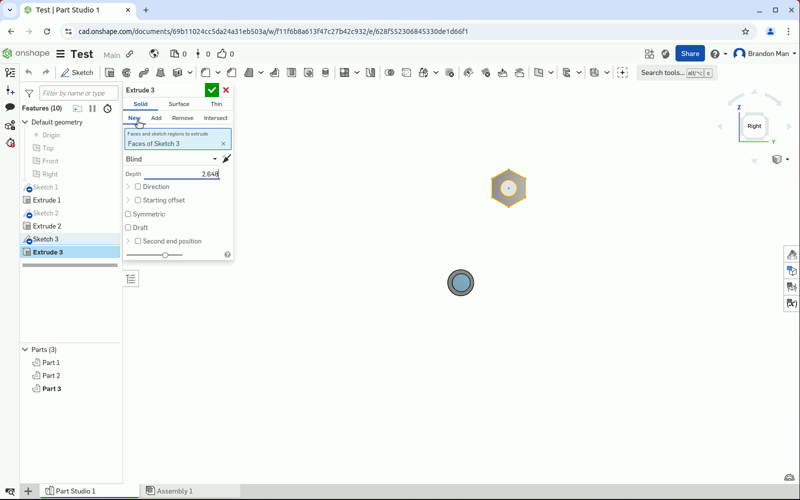
key(enter)
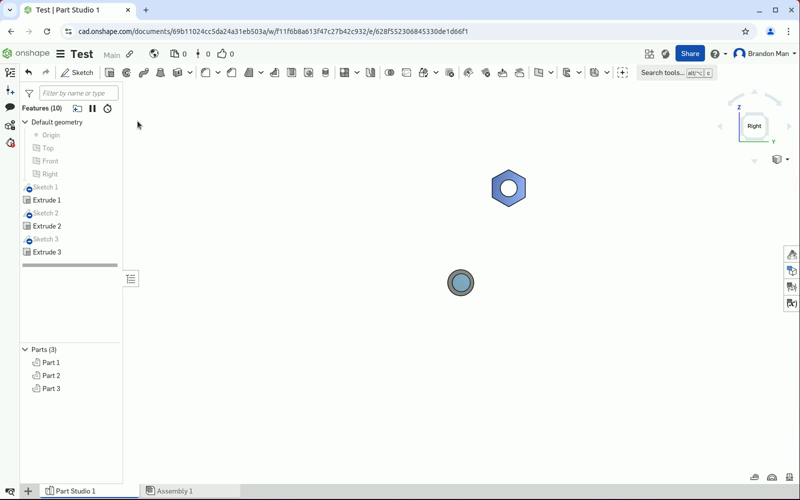
key(shift+h)
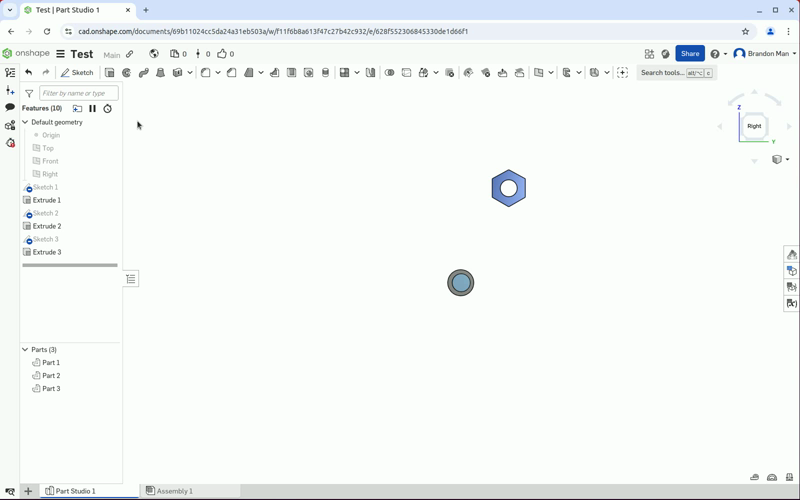
key(shift+h)
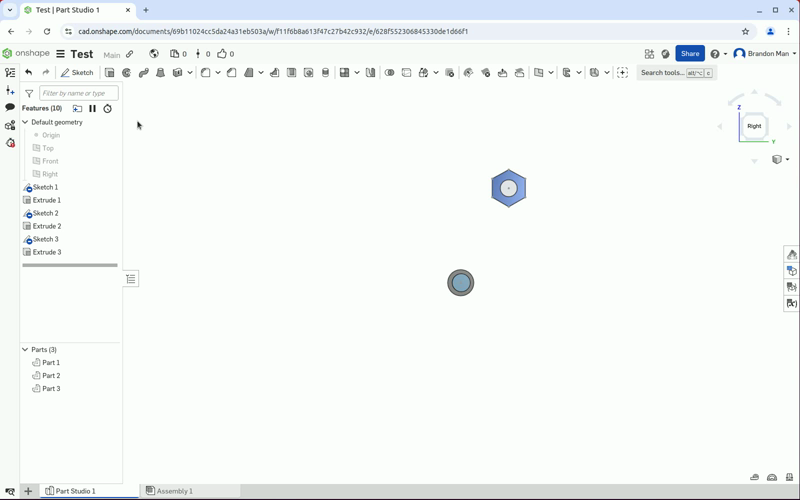
key(shift+7)
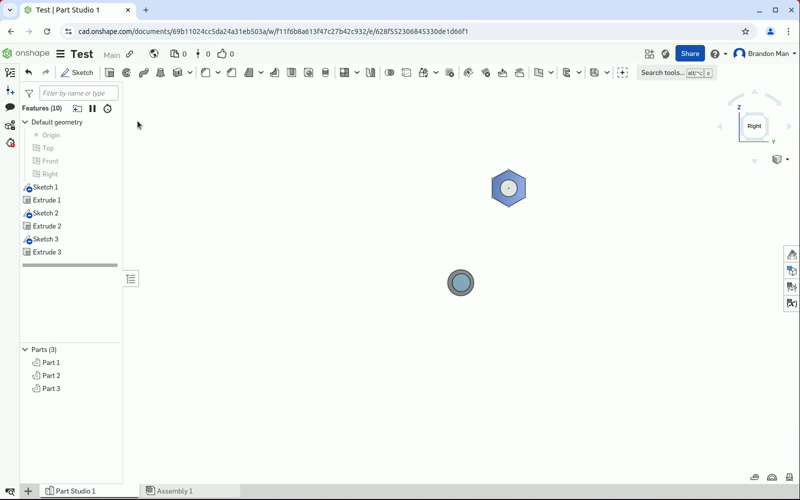
key(right, 2)
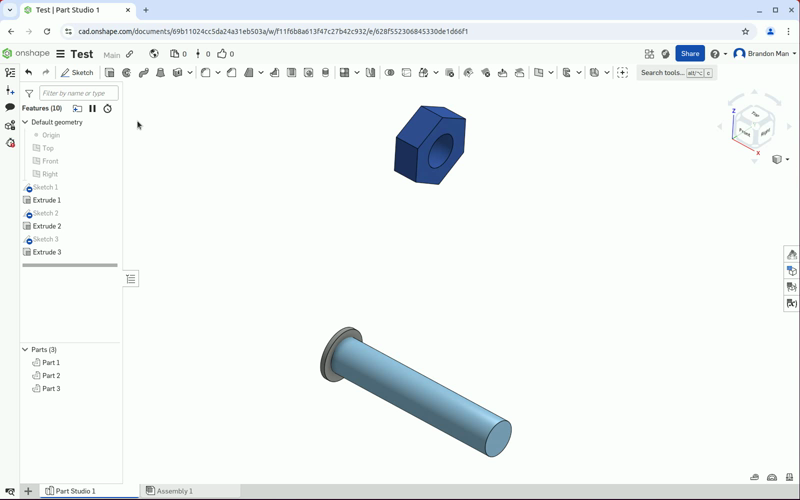
key(down, 2)
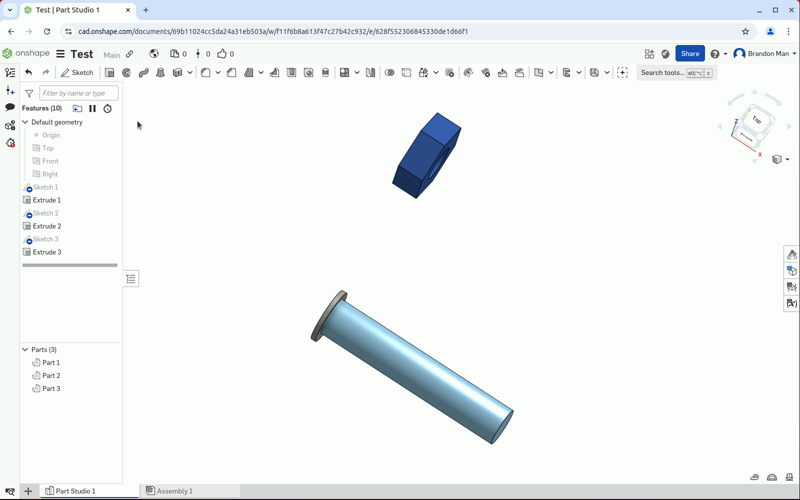
key(up, 2)
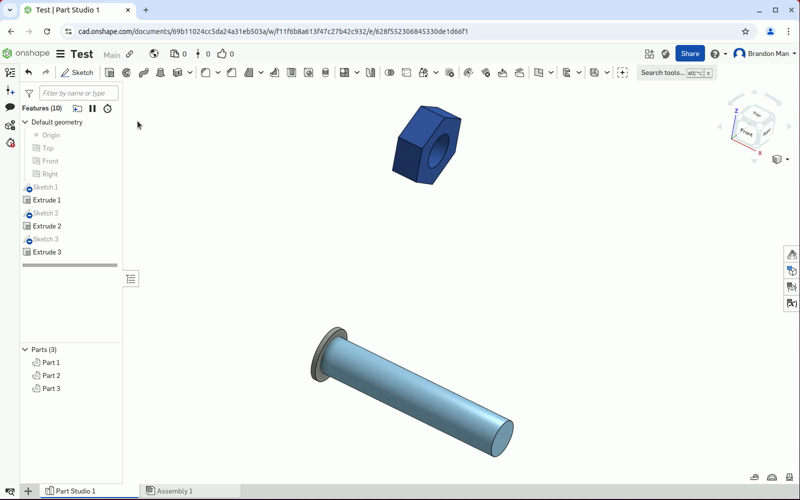
key(left, 2)
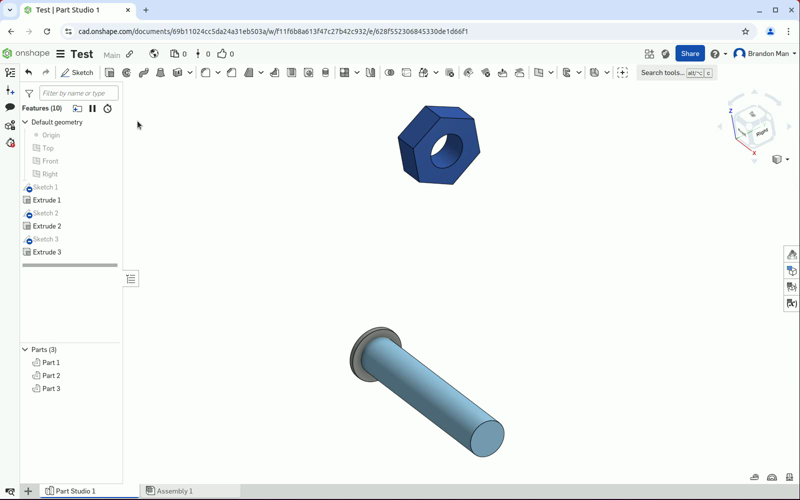
mouse_move(73, 189)
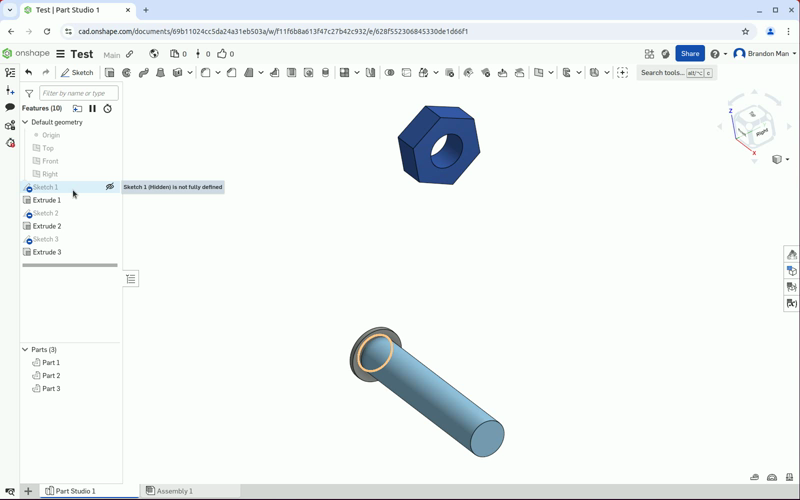
click(73, 189)